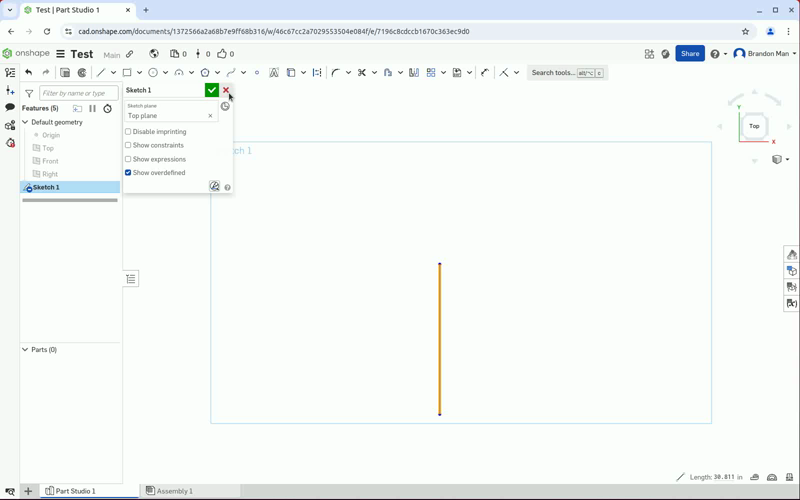
key(shift+h)
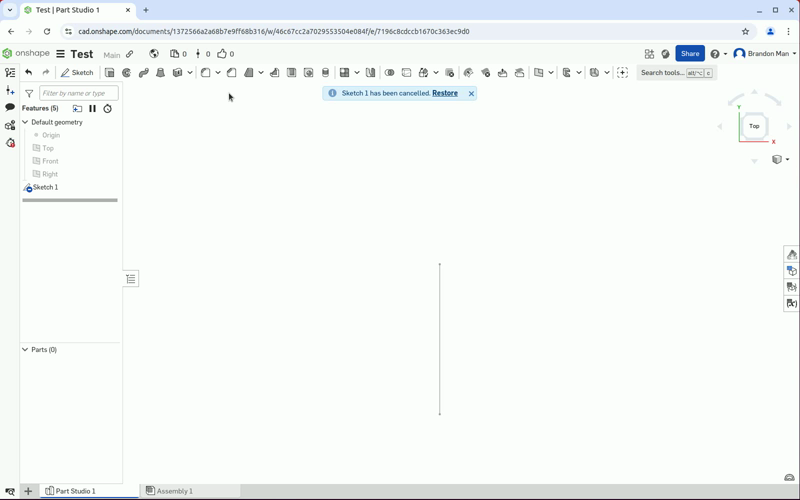
mouse_move(73, 352)
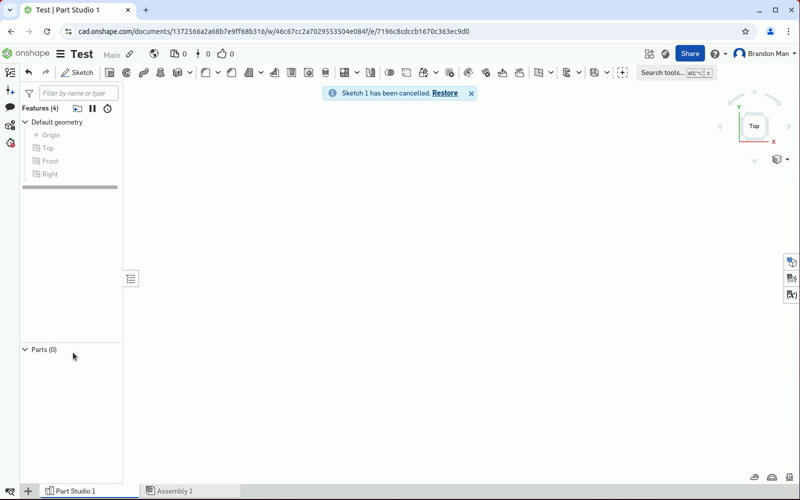
key(y)
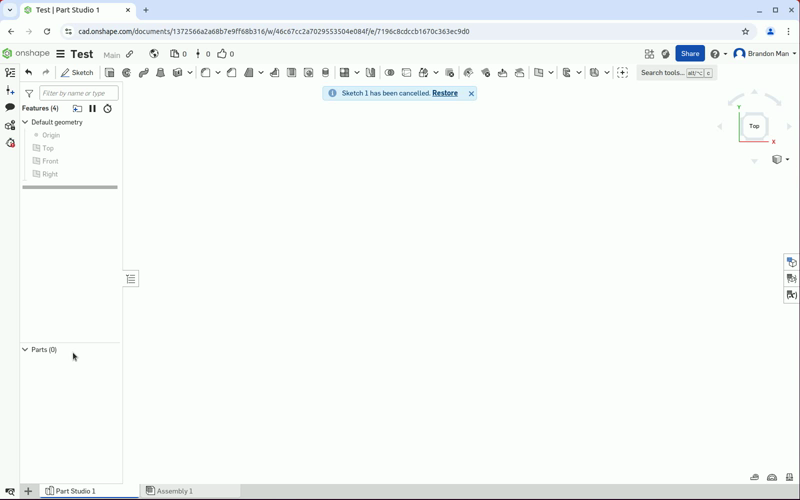
key(shift+p)
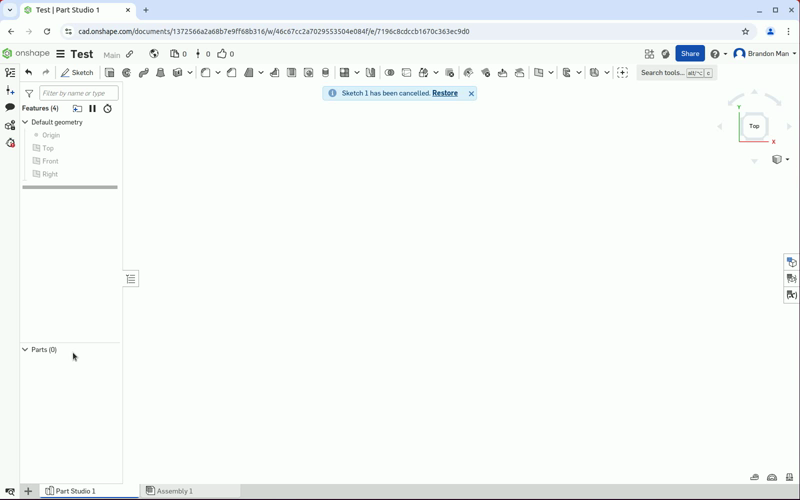
key(space)
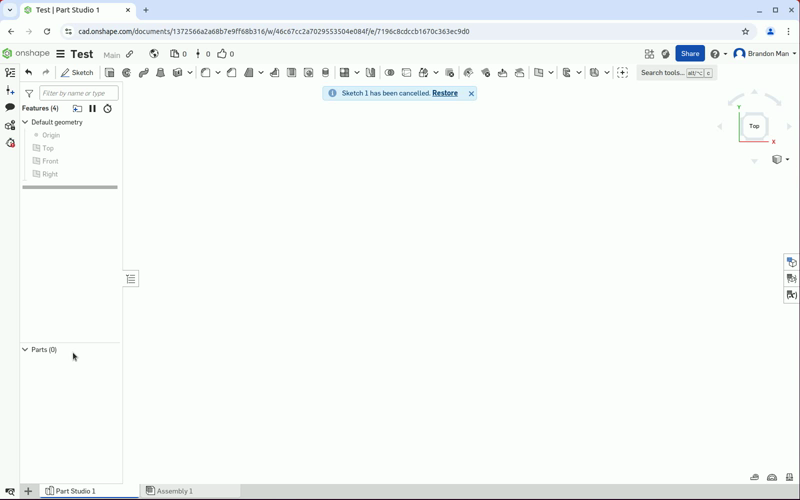
key_down(shift)
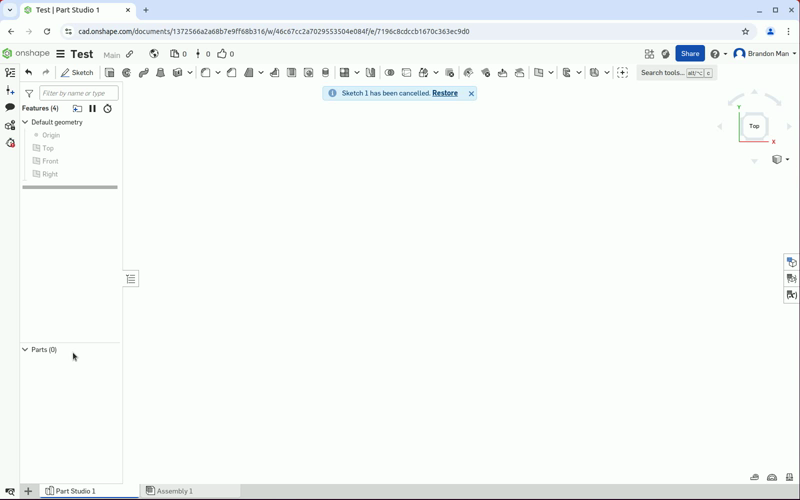
key(up)
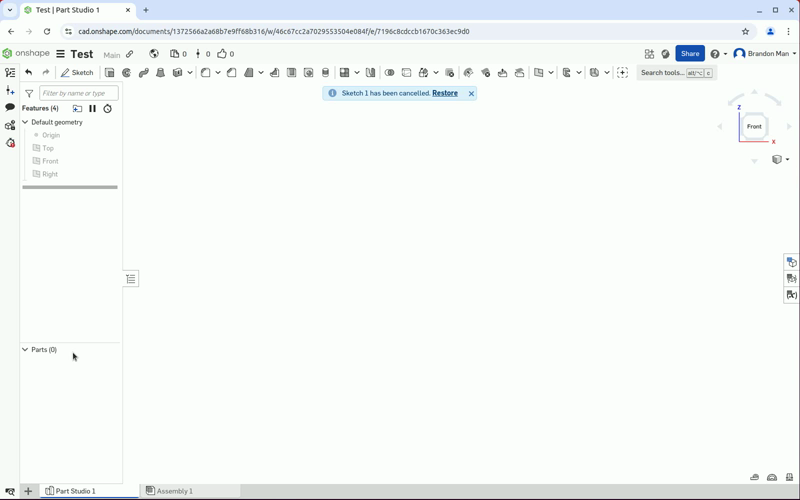
key_up(shift)
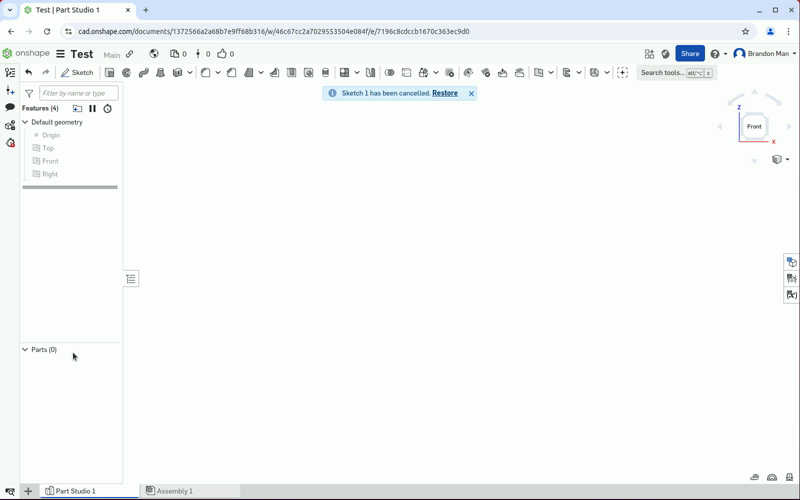
mouse_move(73, 352)
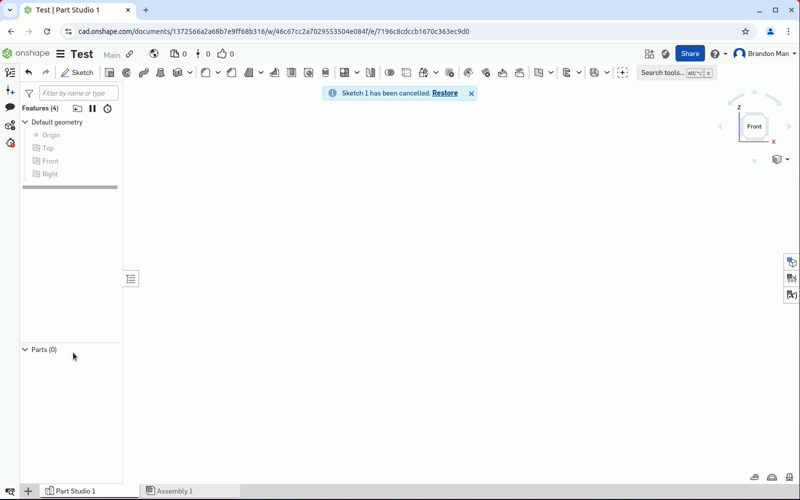
key(shift+y)
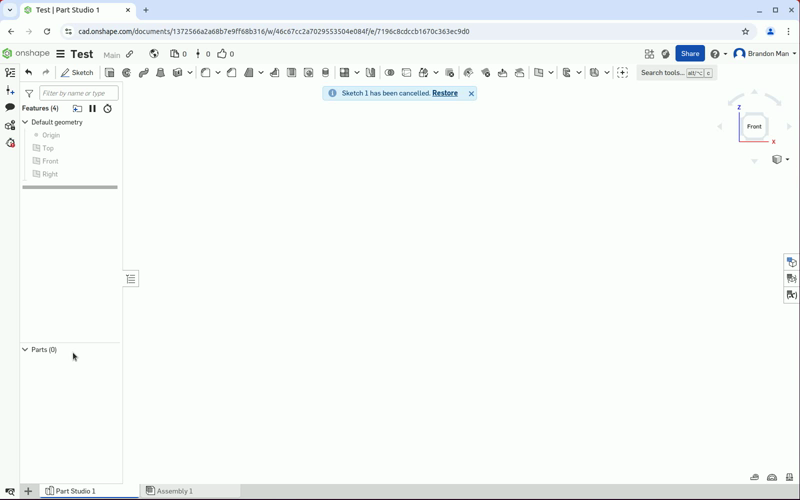
key(shift+s)
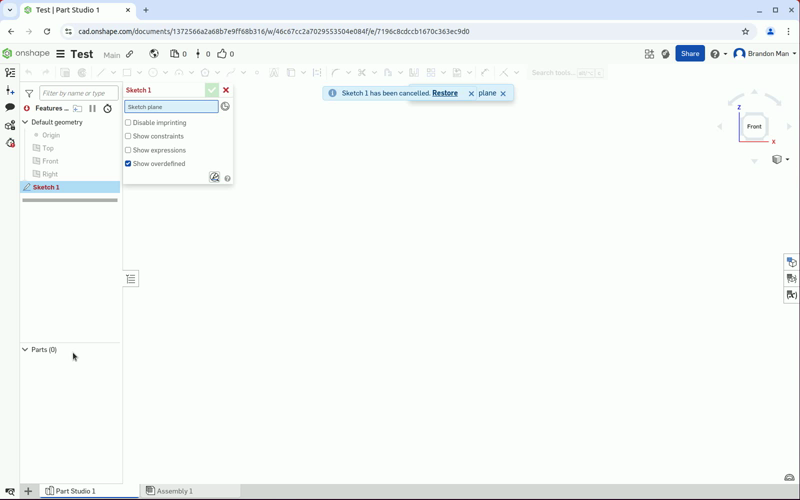
mouse_move(73, 163)
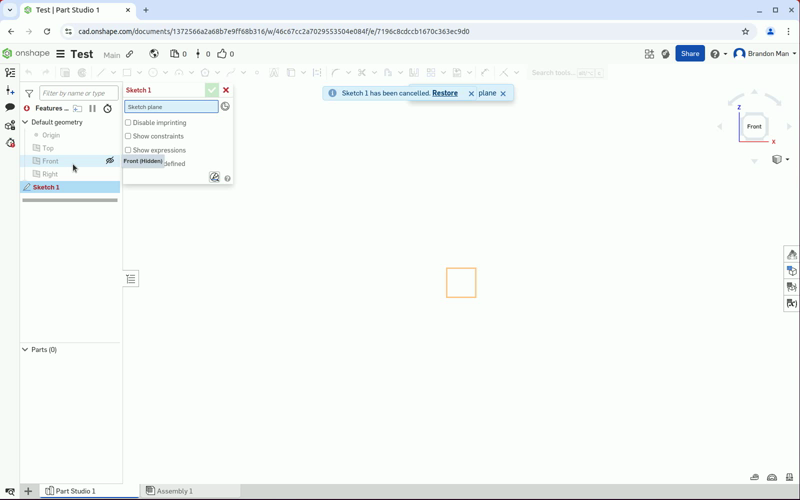
click(73, 163)
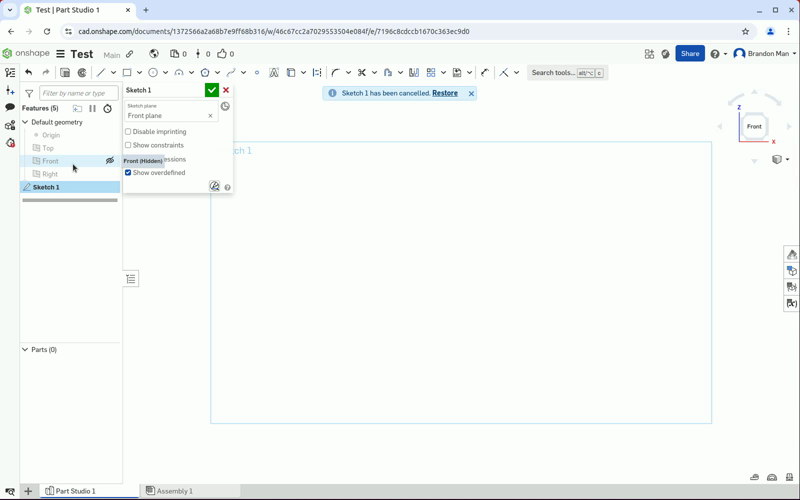
mouse_move(73, 352)
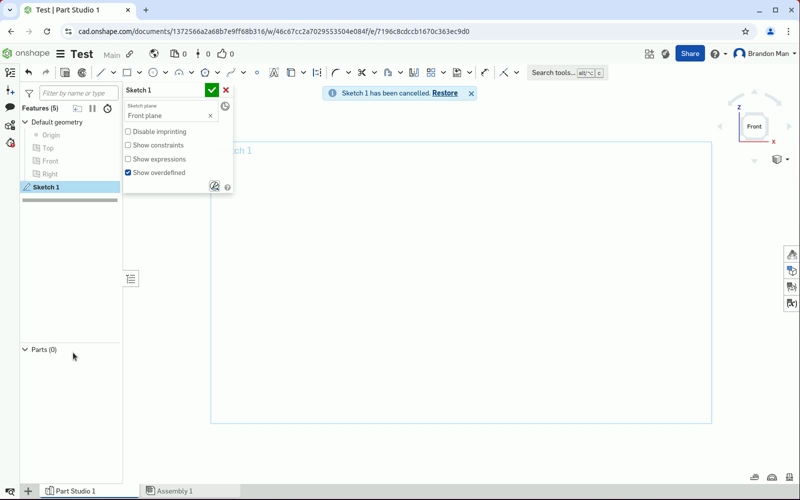
key(y)
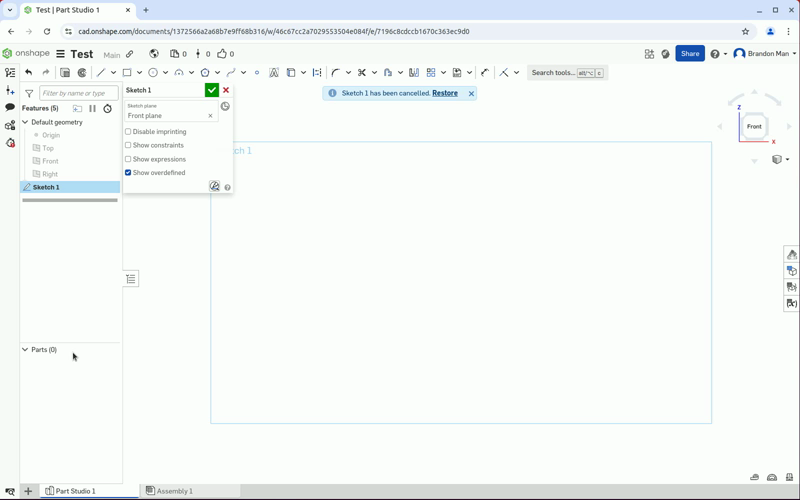
key(l)
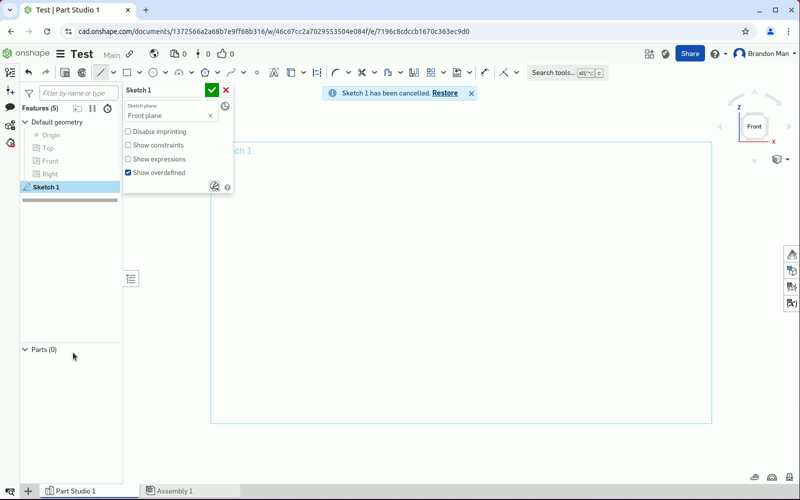
key_down(shift)
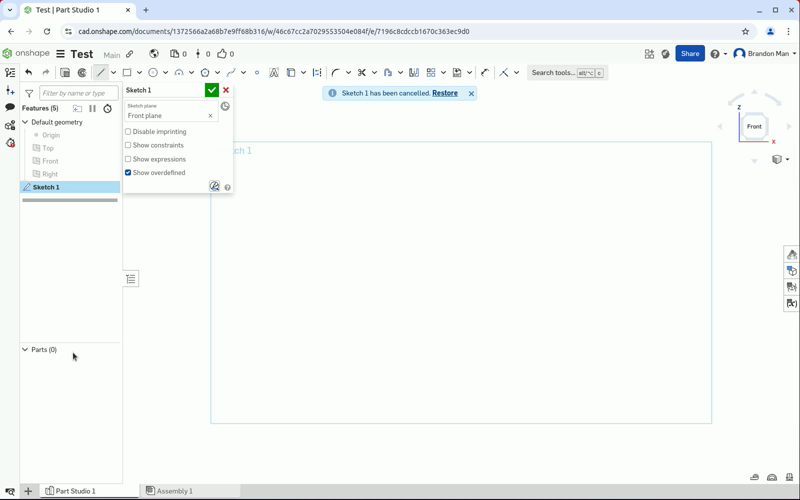
mouse_move(460, 291)
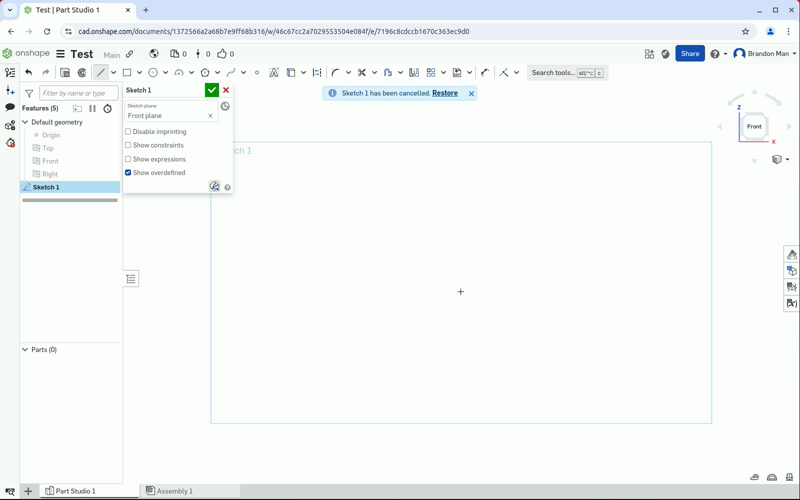
click(460, 291)
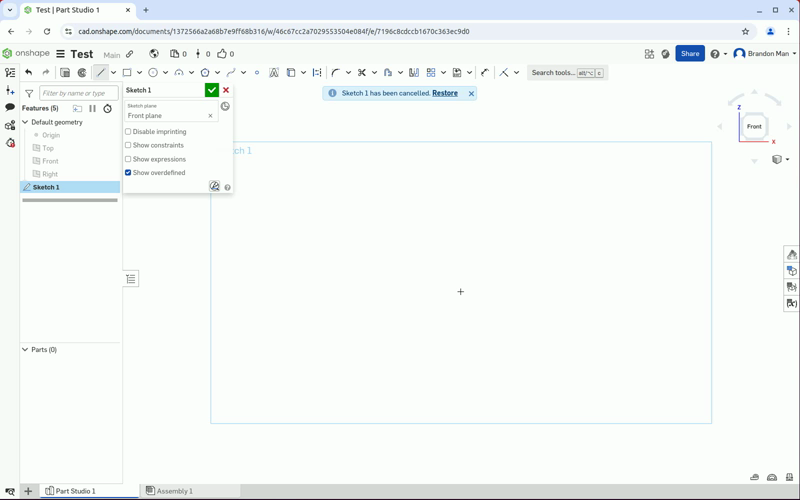
key_up(shift)
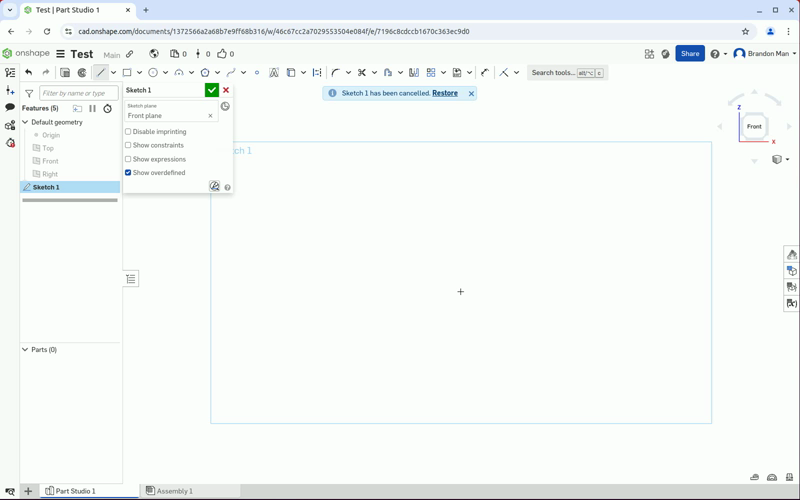
key_down(shift)
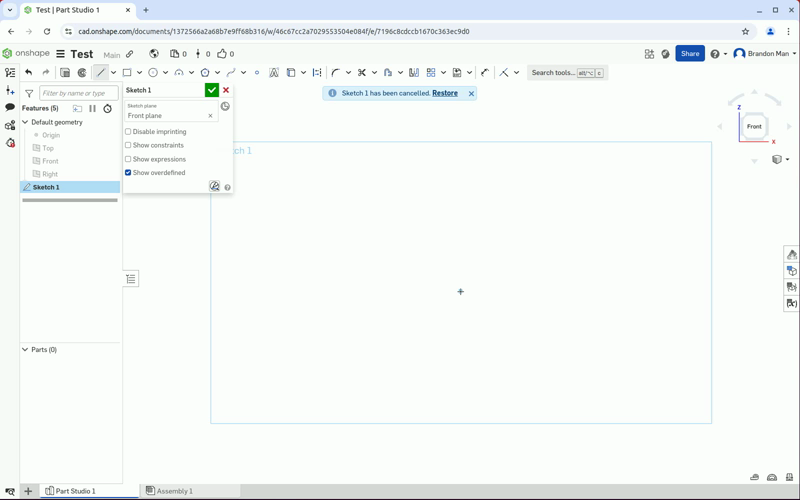
mouse_move(564, 291)
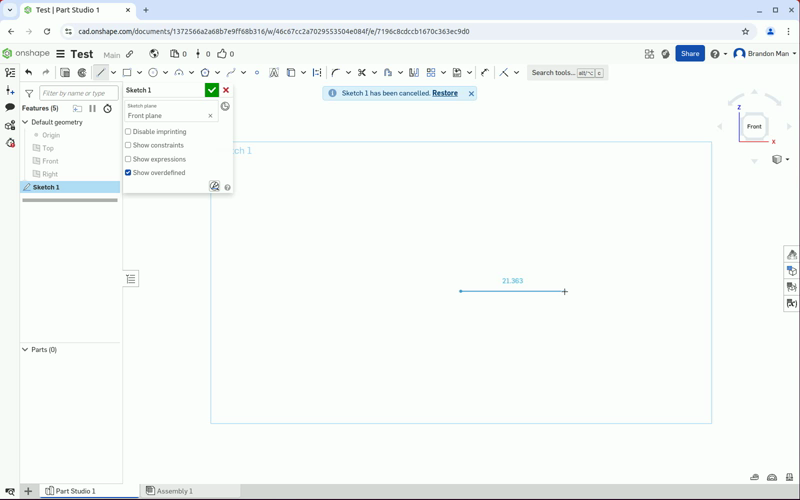
click(564, 291)
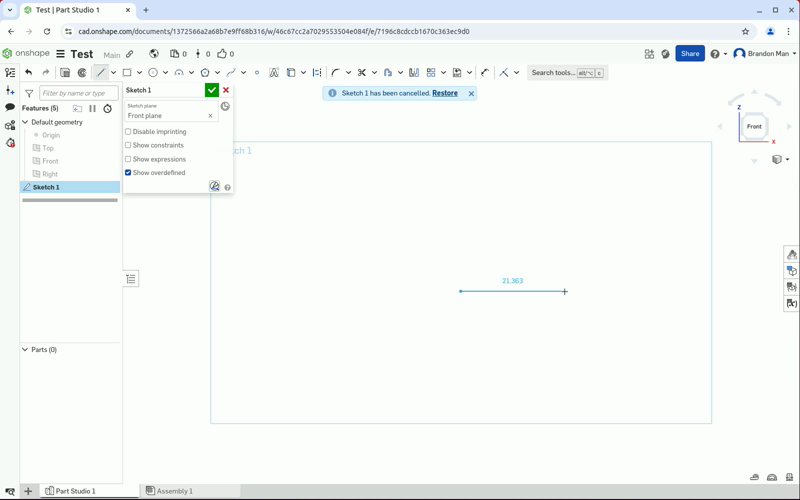
key_up(shift)
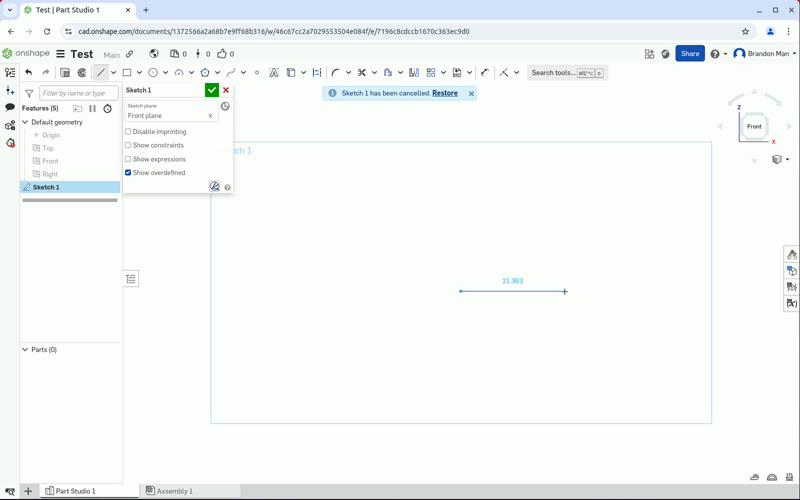
key(esc)
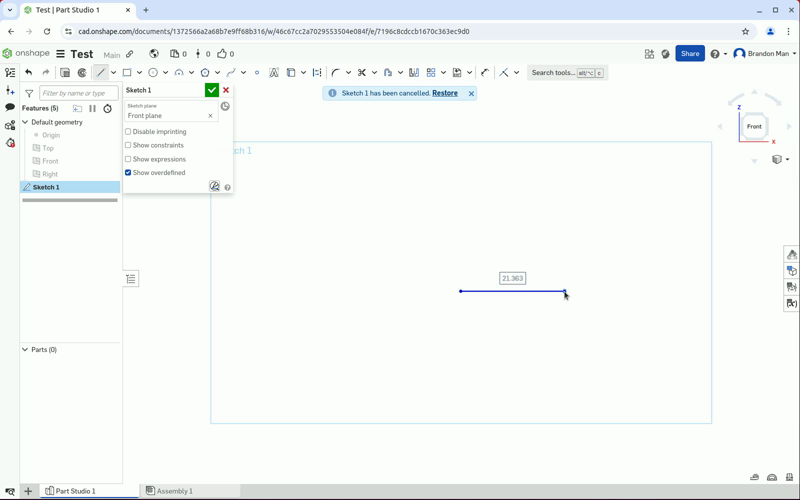
key(a)
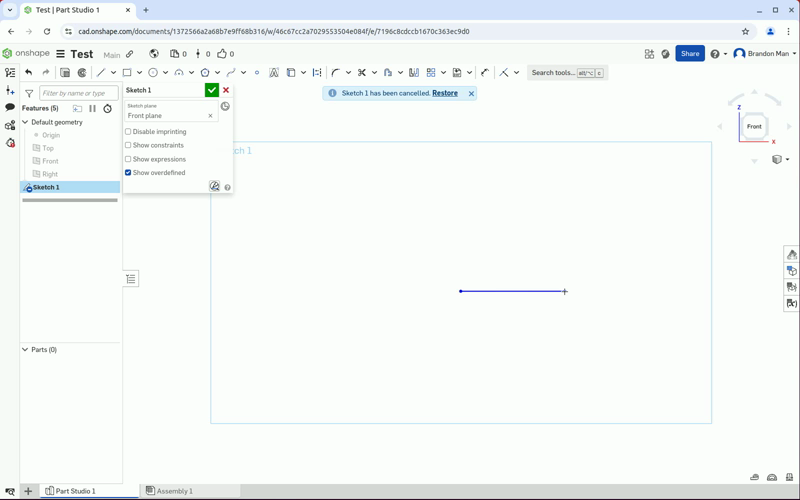
mouse_move(564, 291)
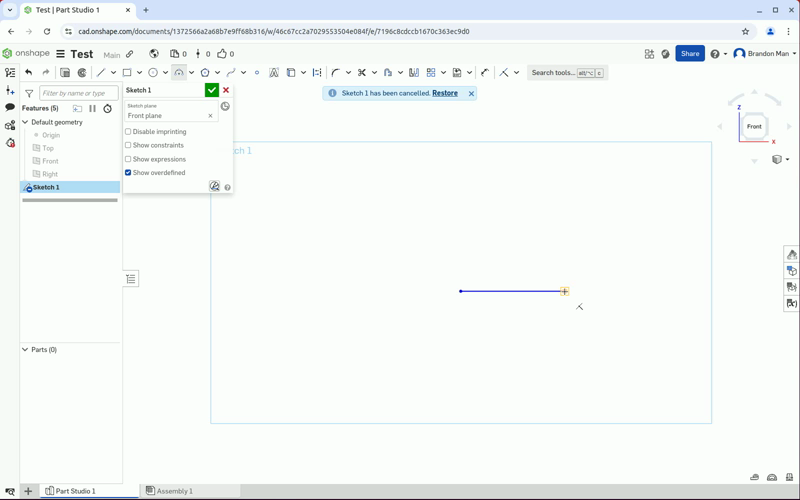
click(564, 291)
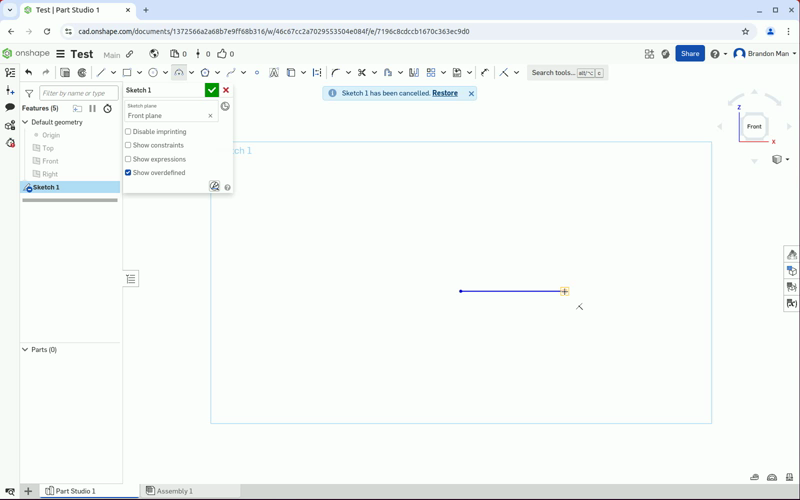
key_down(shift)
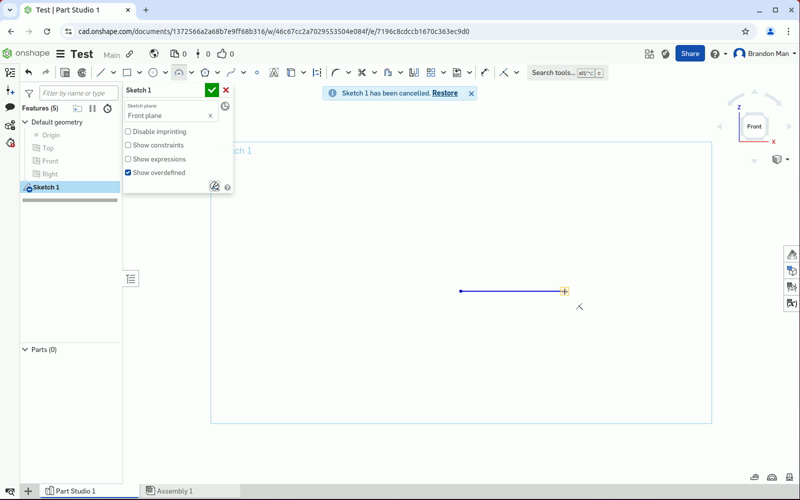
mouse_move(564, 274)
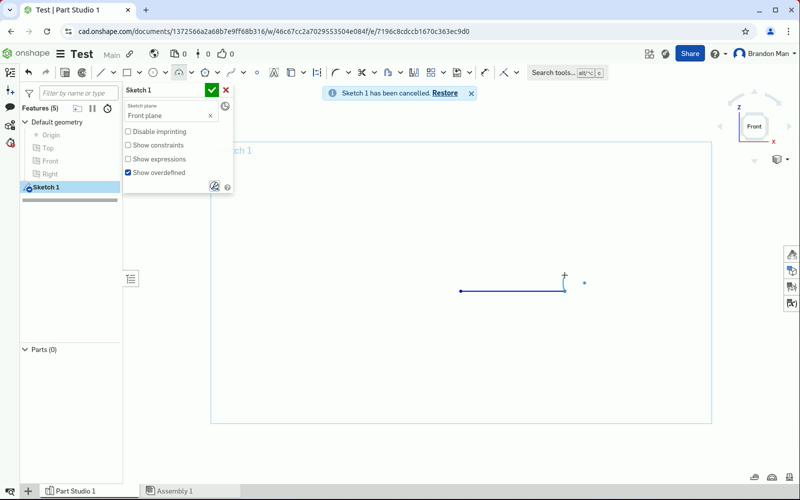
click(564, 274)
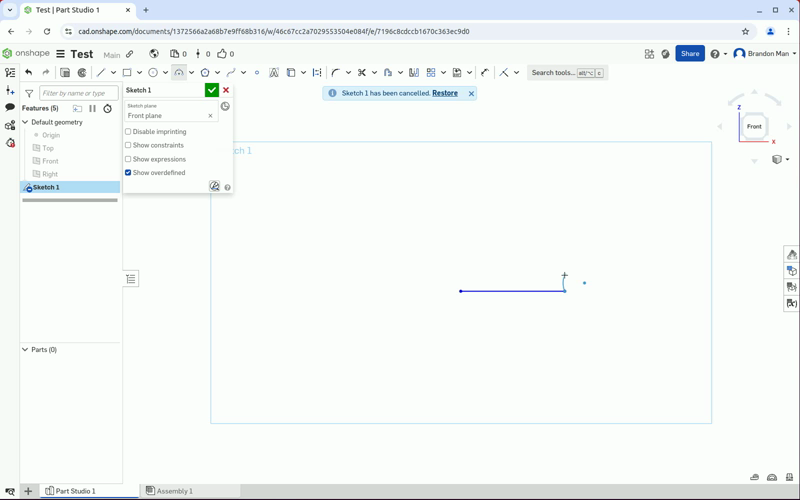
mouse_move(573, 282)
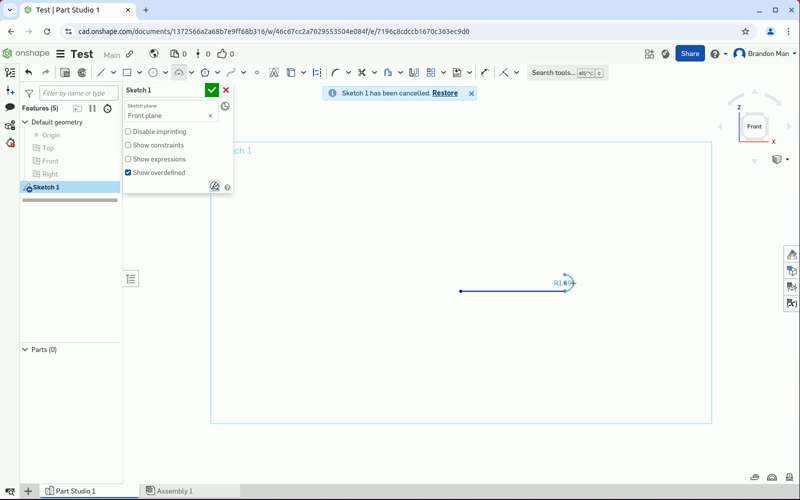
click(573, 282)
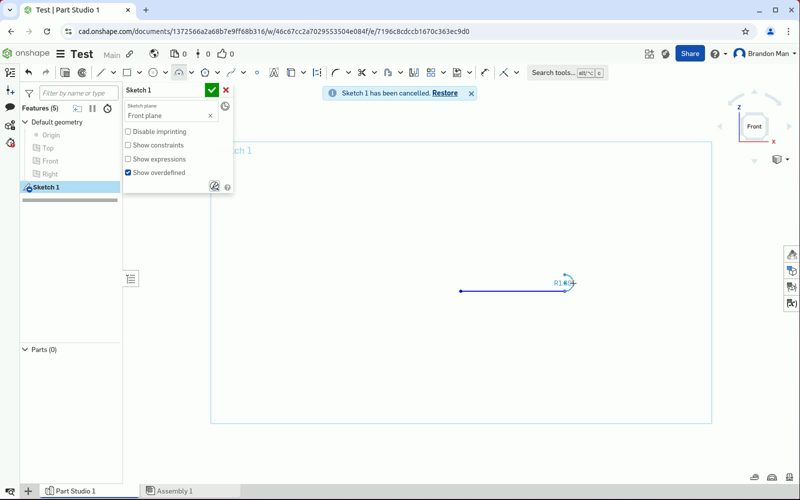
key_up(shift)
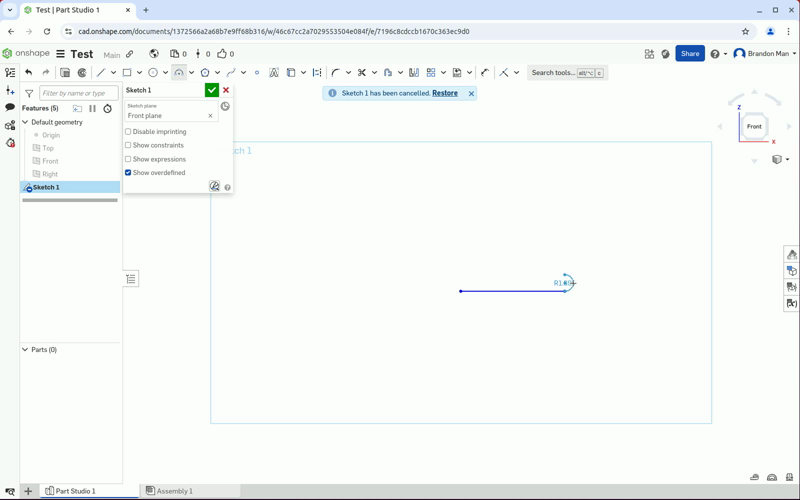
key(esc)
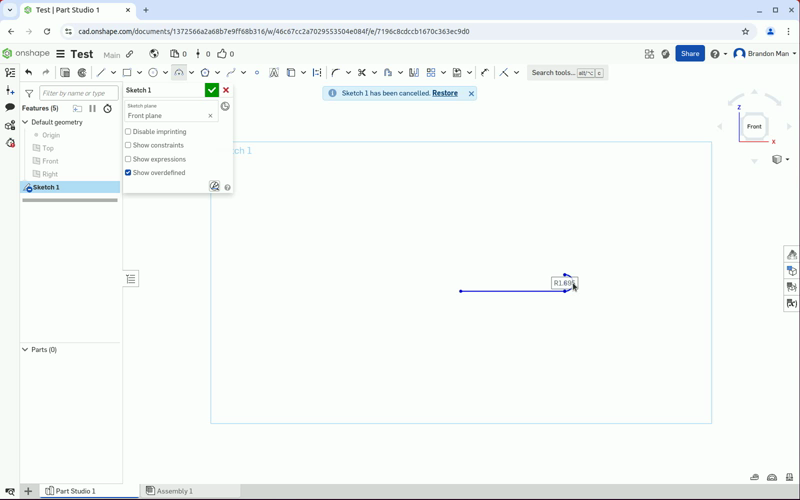
key(l)
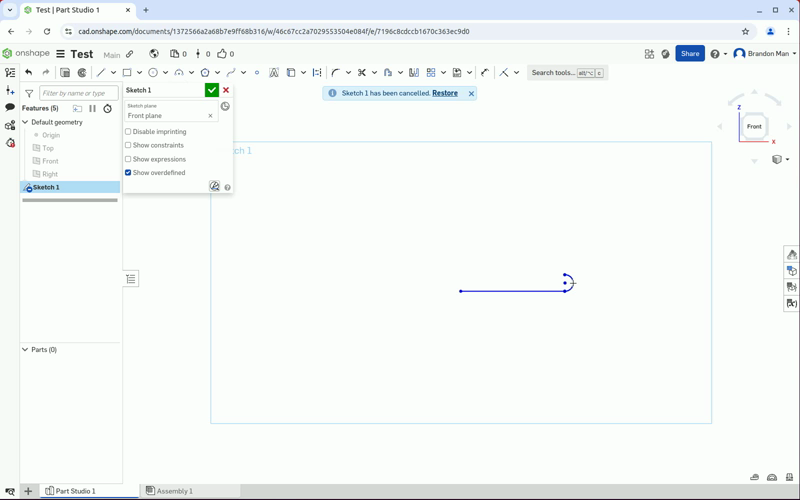
mouse_move(564, 274)
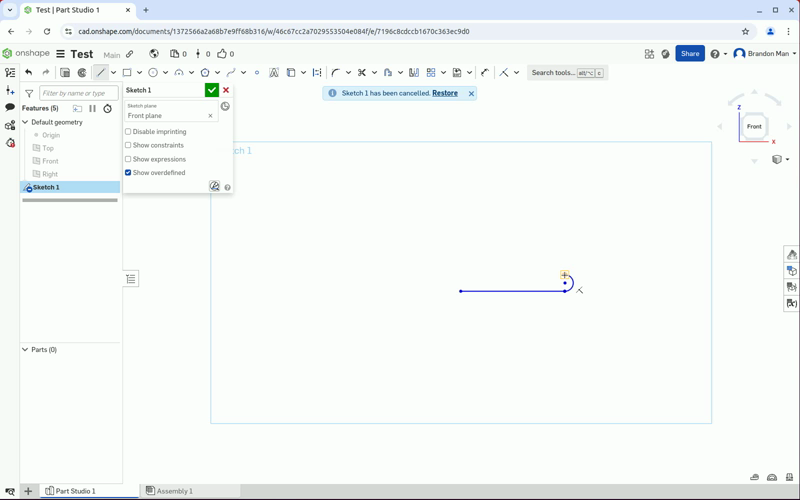
click(564, 274)
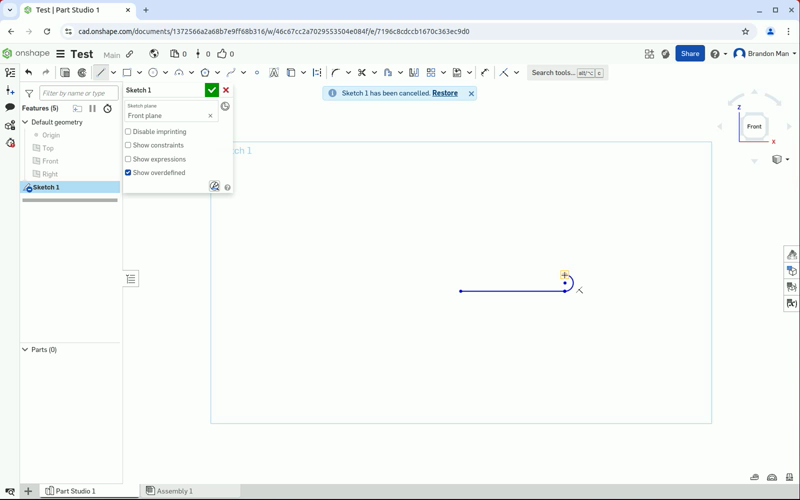
key_down(shift)
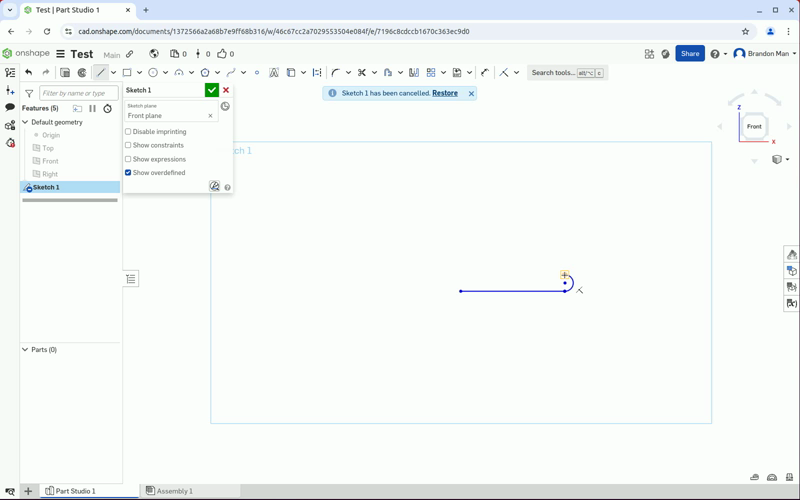
mouse_move(460, 274)
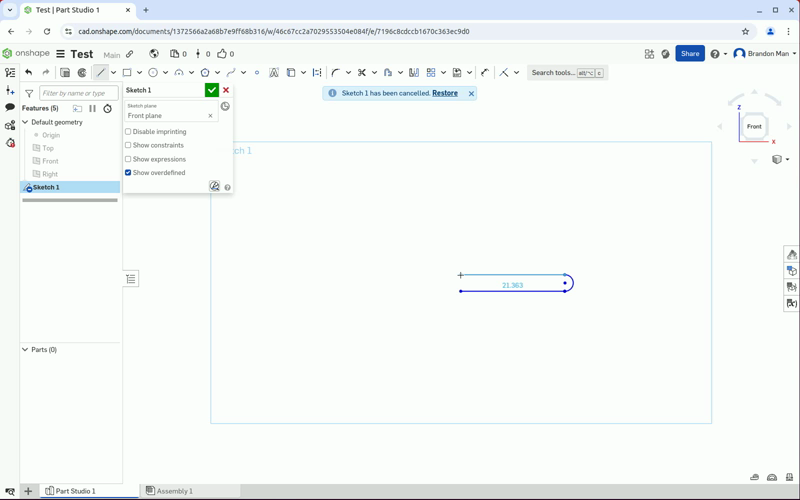
click(460, 274)
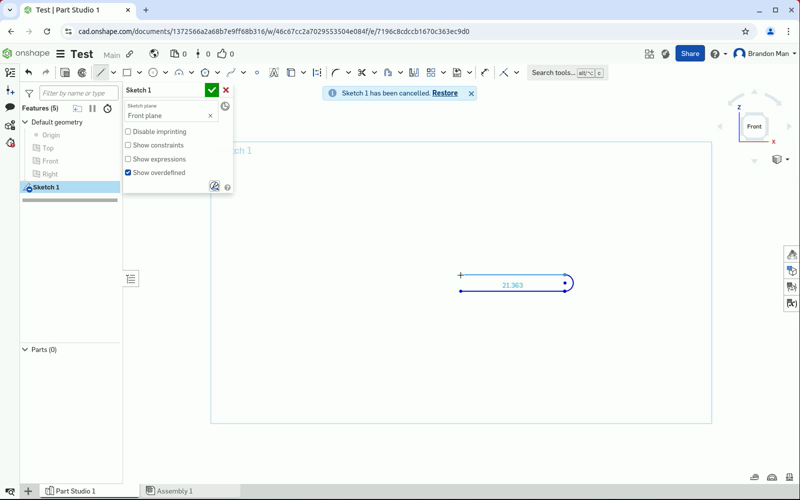
key_up(shift)
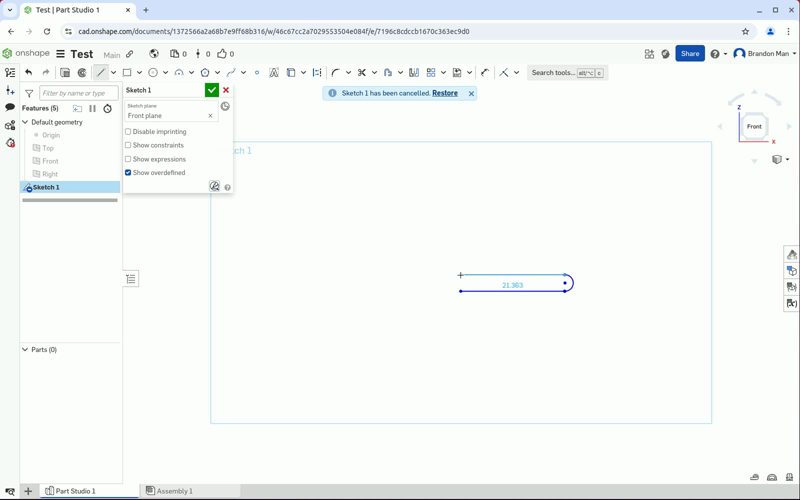
key(esc)
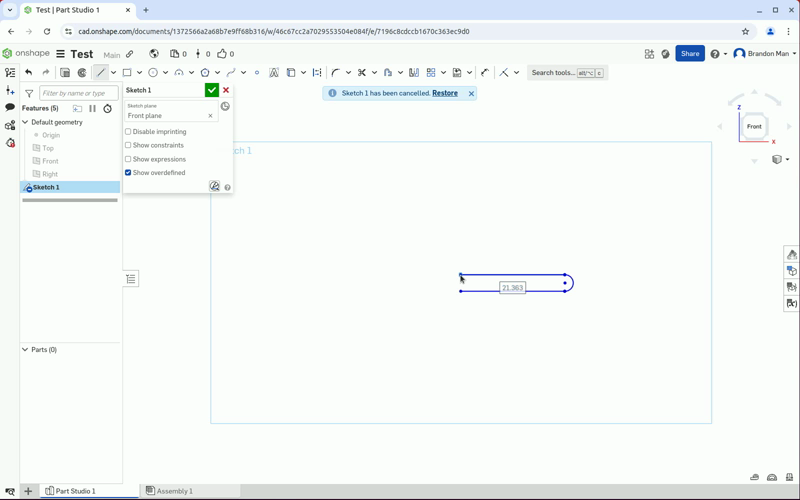
key(a)
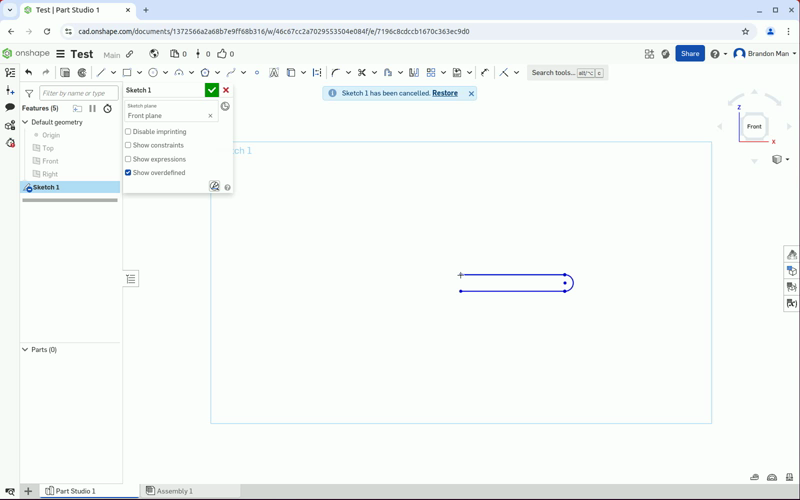
mouse_move(460, 274)
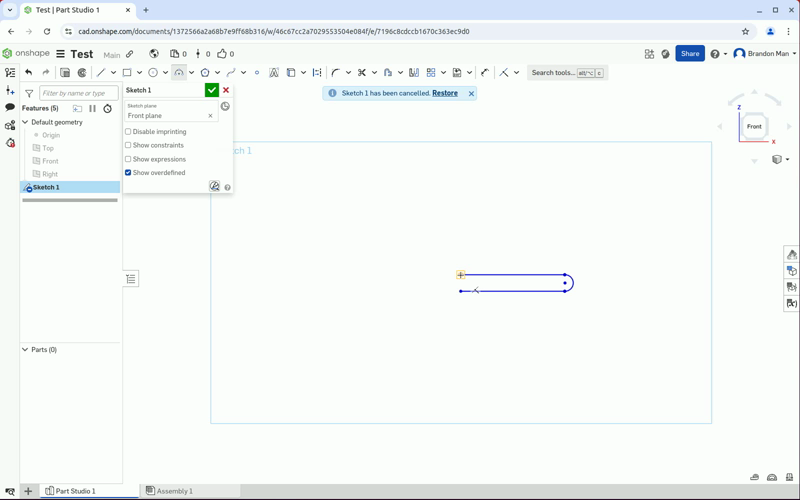
click(460, 274)
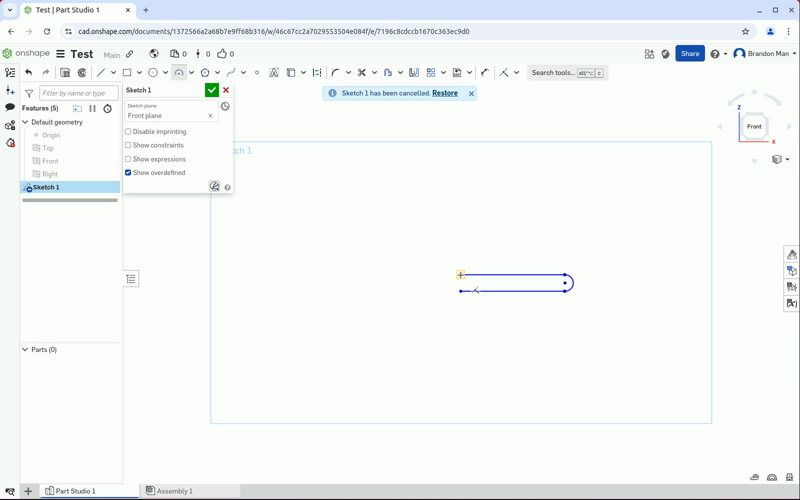
mouse_move(460, 291)
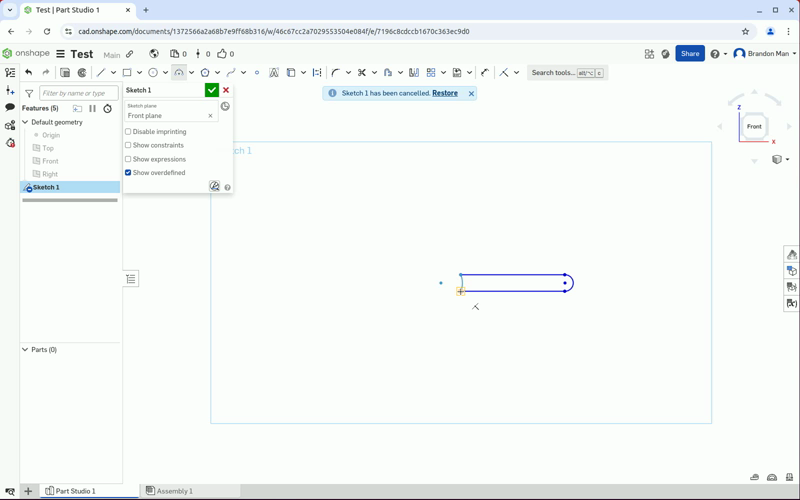
click(460, 291)
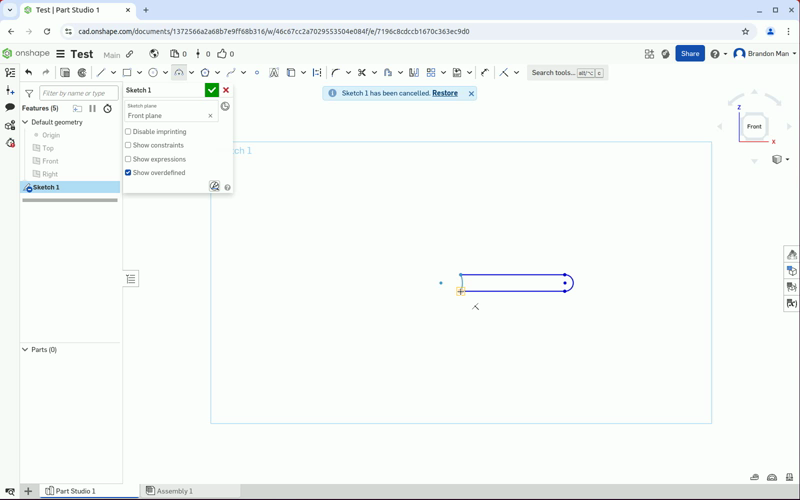
key_down(shift)
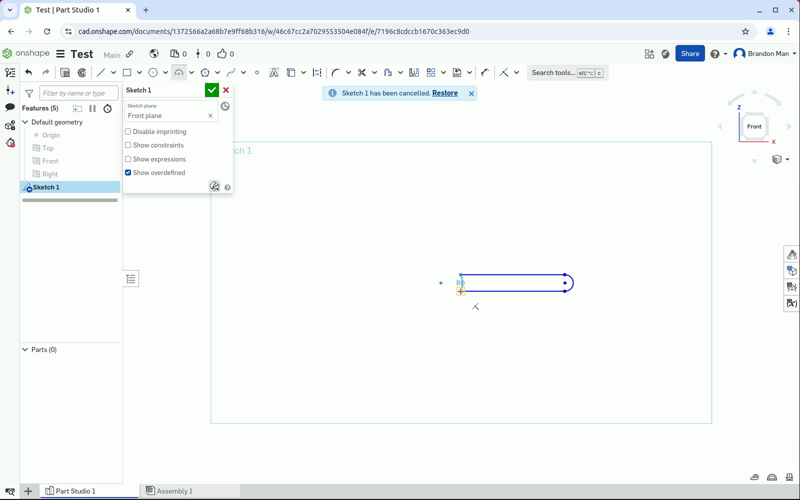
mouse_move(452, 282)
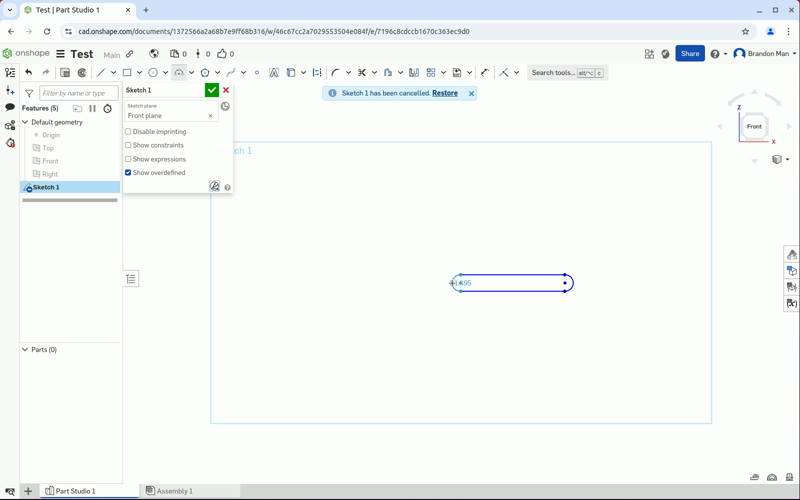
click(452, 282)
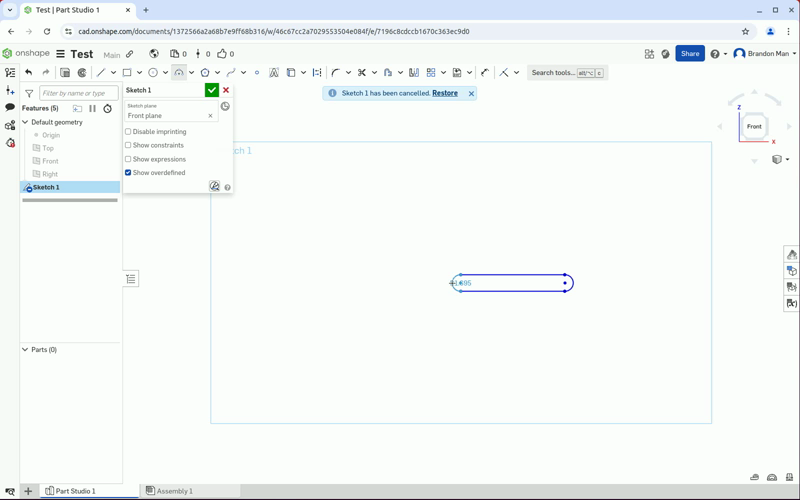
key_up(shift)
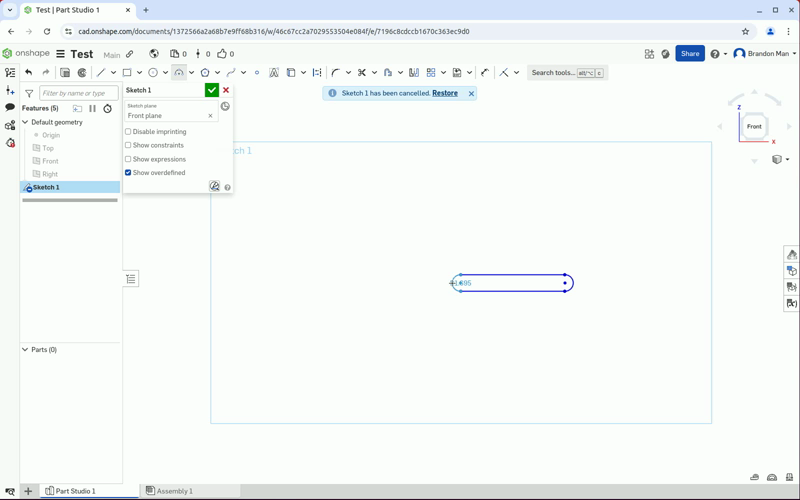
key(esc)
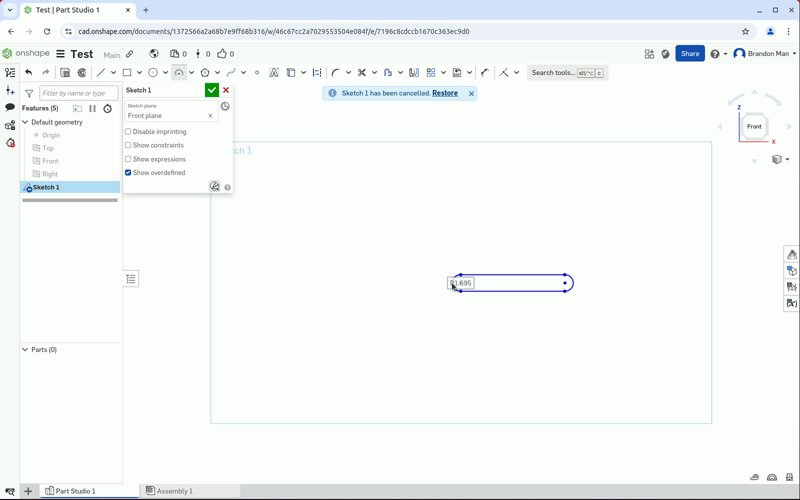
key(c)
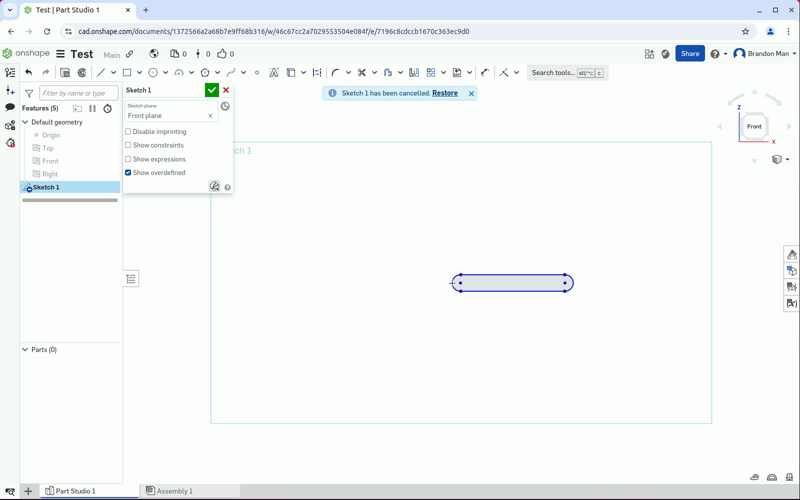
key_down(shift)
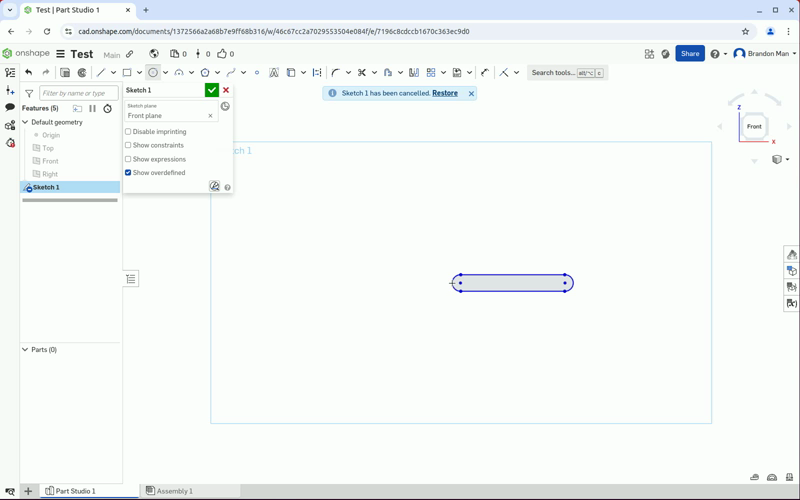
mouse_move(460, 282)
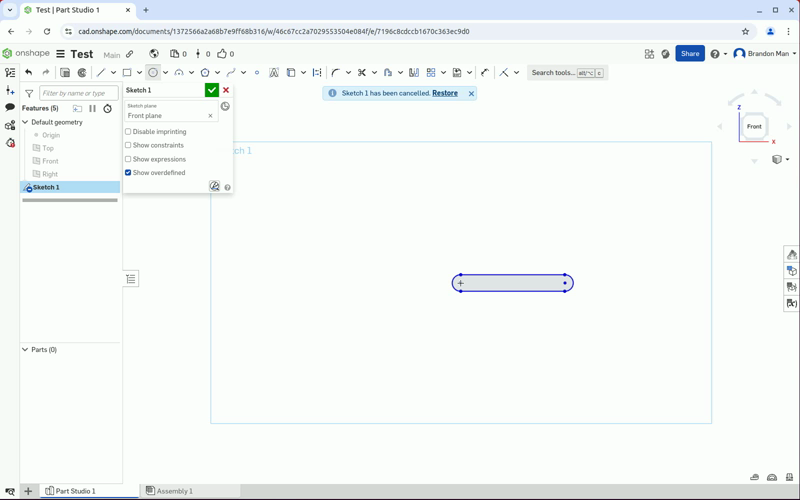
click(460, 282)
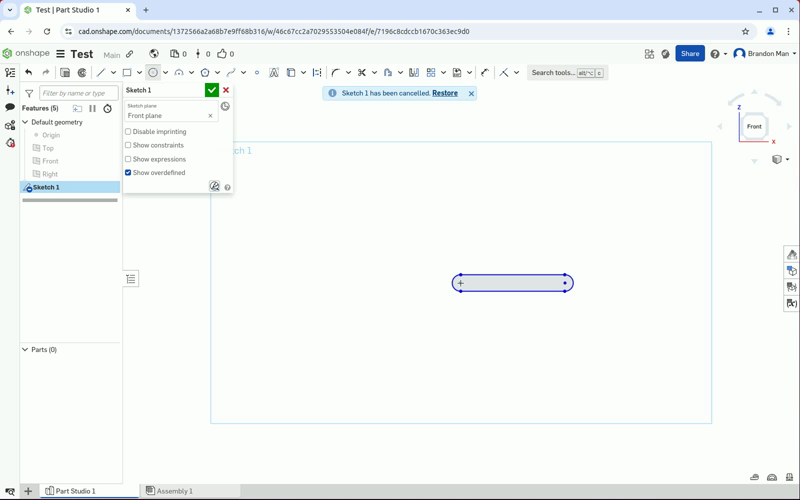
key_up(shift)
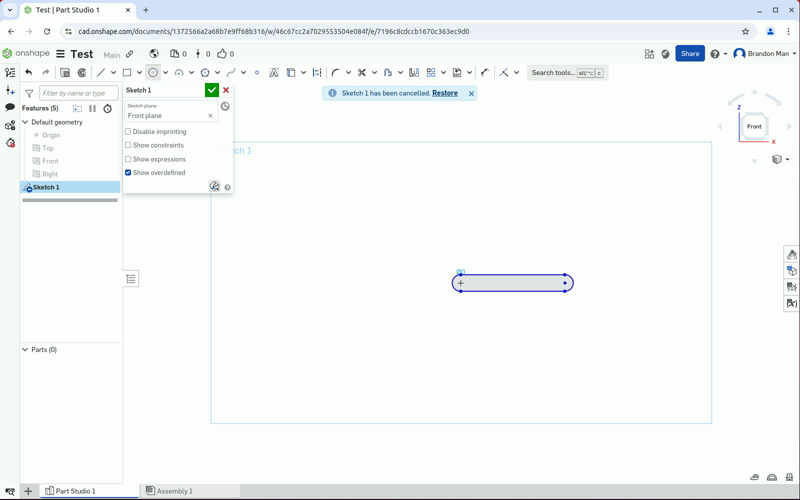
mouse_move(465, 282)
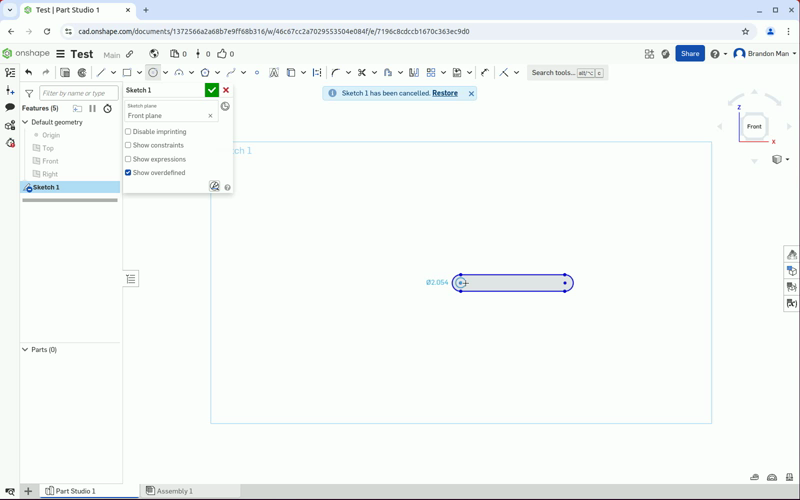
click(465, 282)
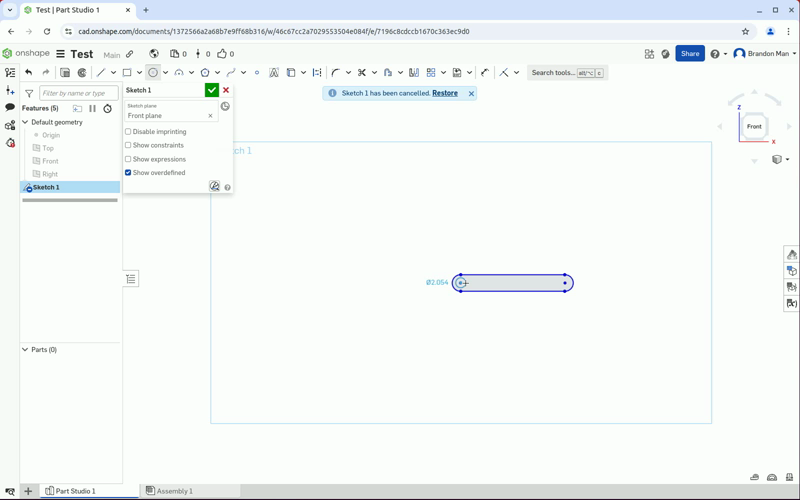
key(esc)
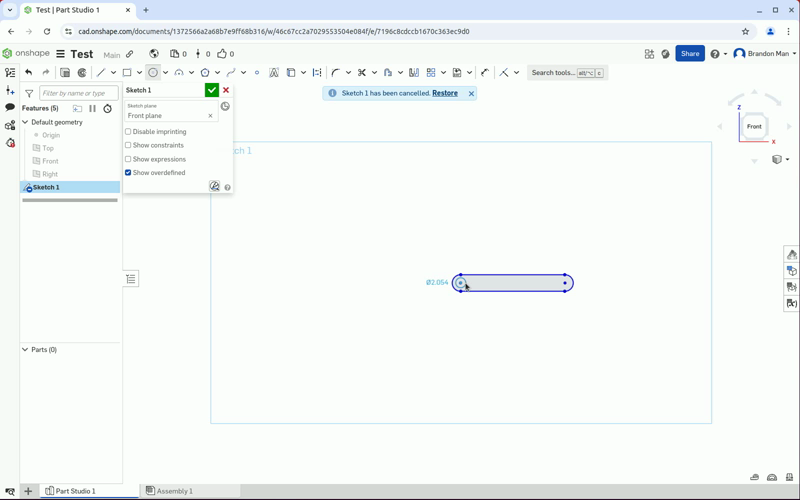
key(c)
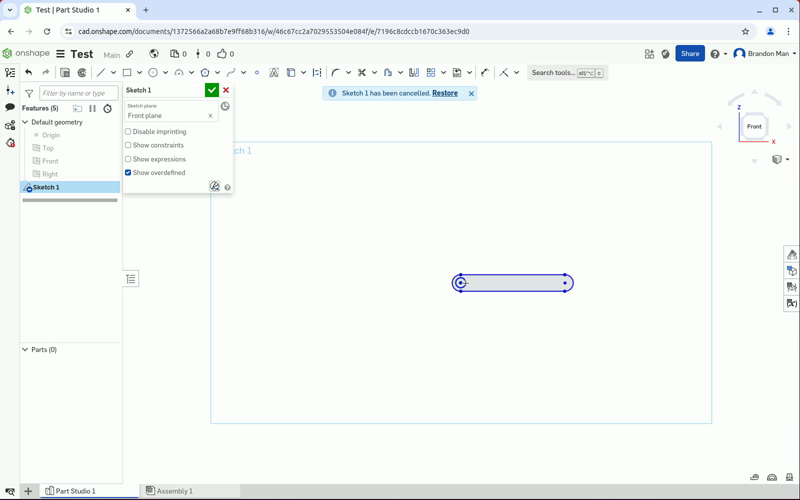
key_down(shift)
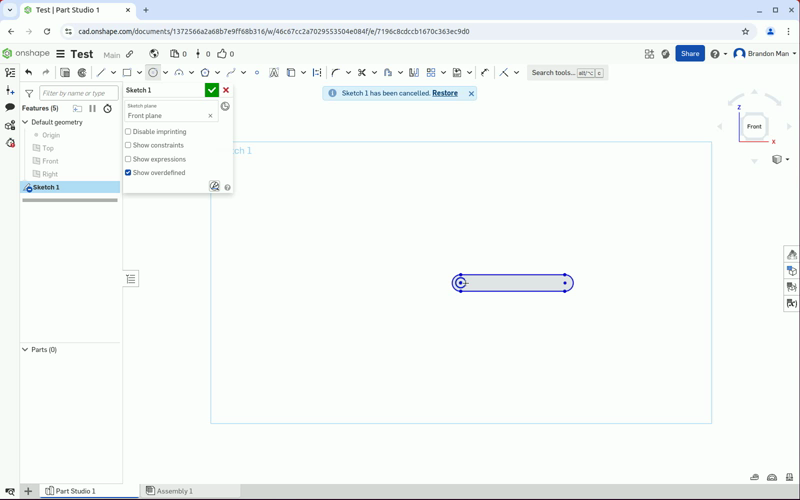
mouse_move(564, 282)
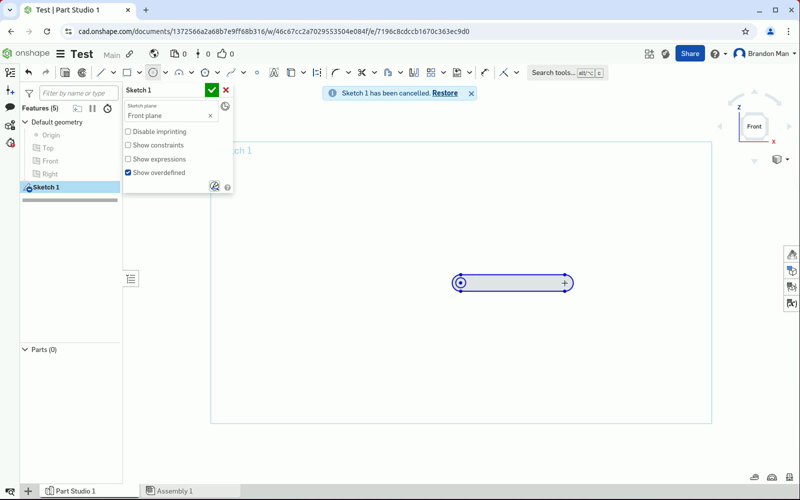
click(564, 282)
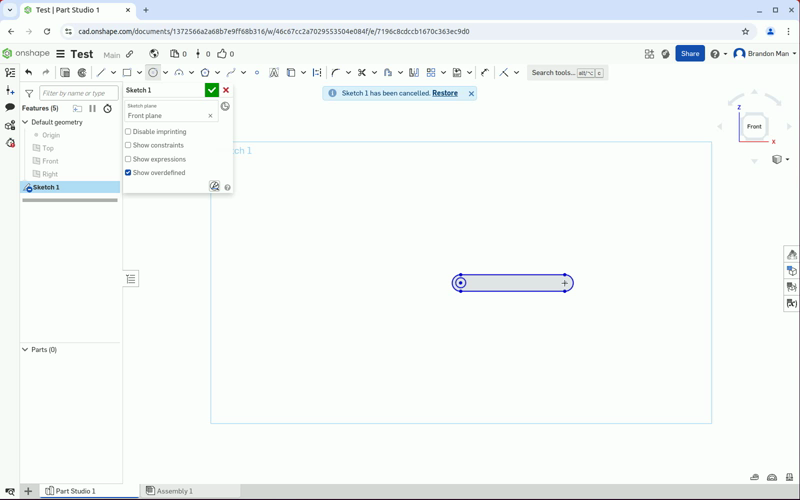
key_up(shift)
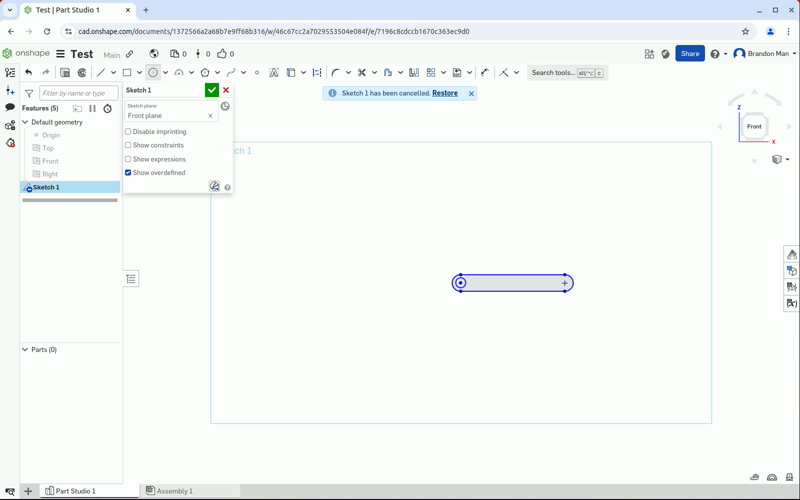
mouse_move(569, 282)
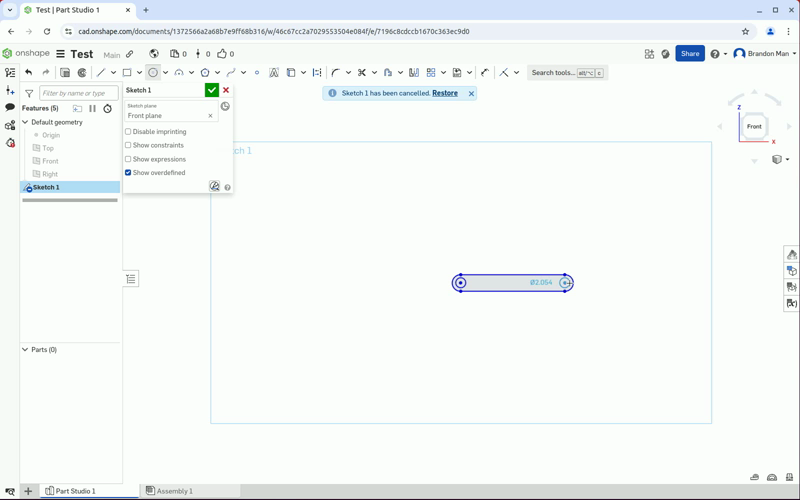
scroll(6)
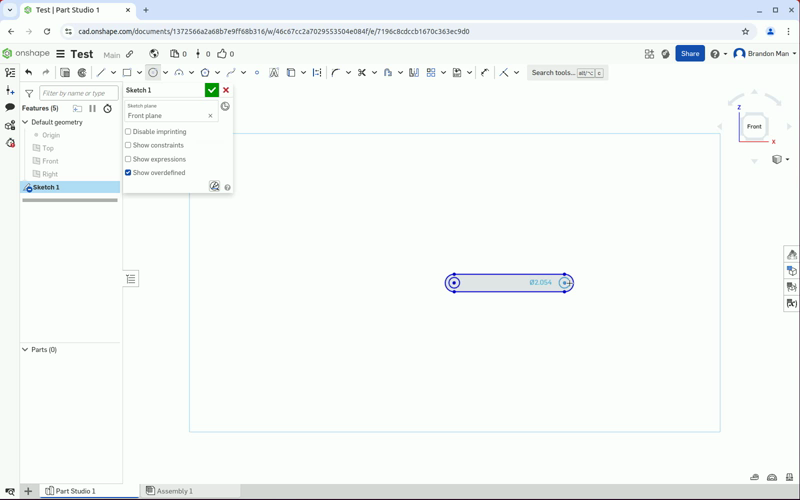
scroll(6)
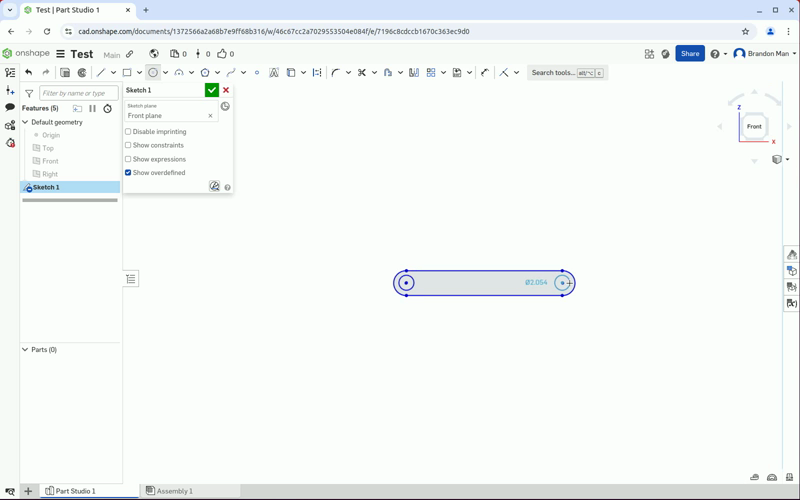
scroll(6)
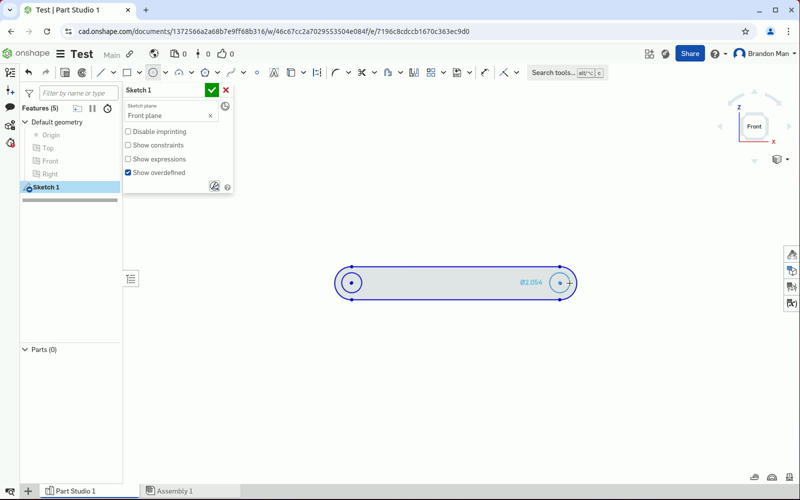
scroll(6)
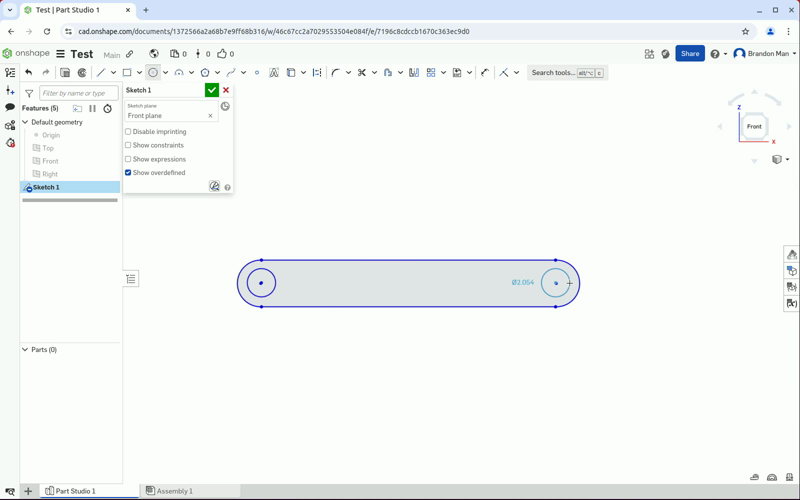
scroll(6)
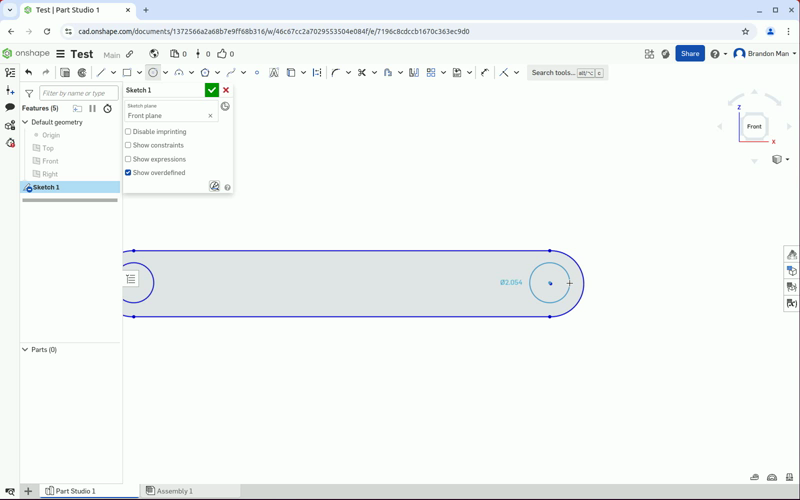
scroll(6)
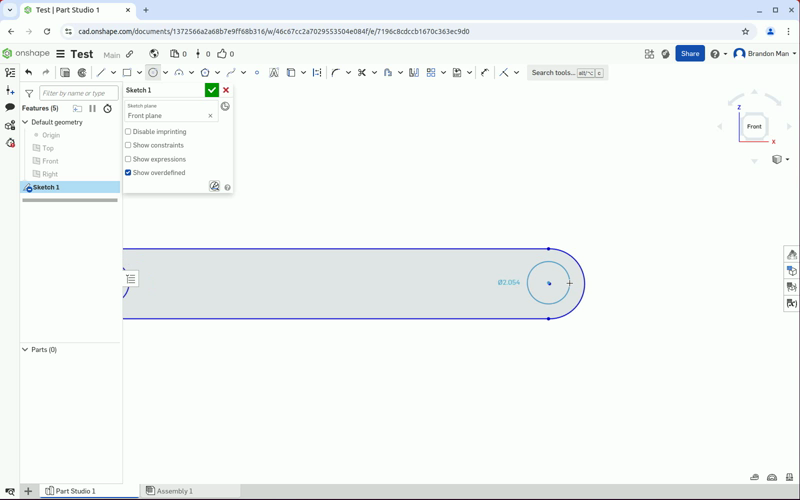
scroll(6)
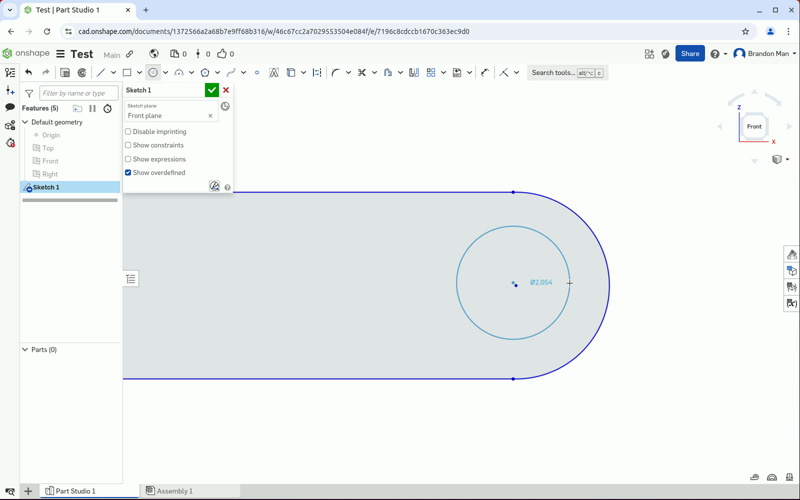
click(569, 282)
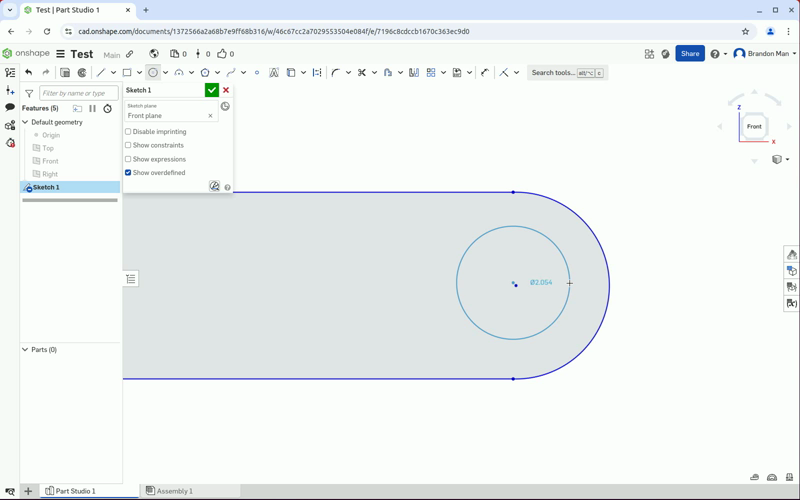
scroll(-6)
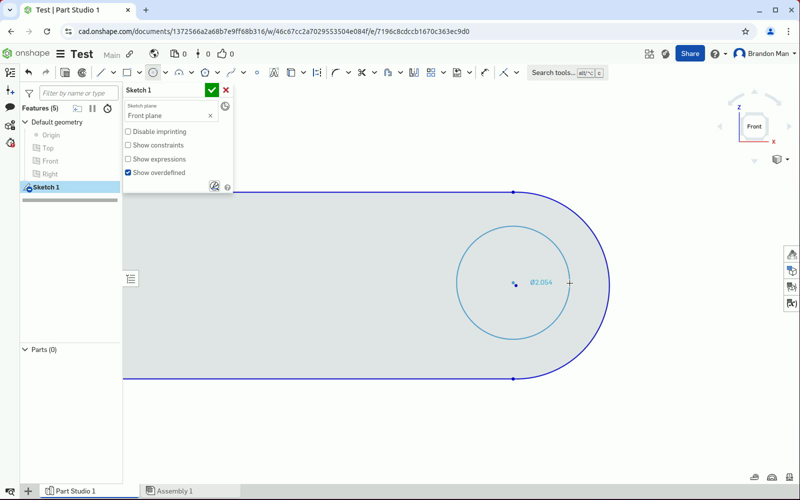
scroll(-6)
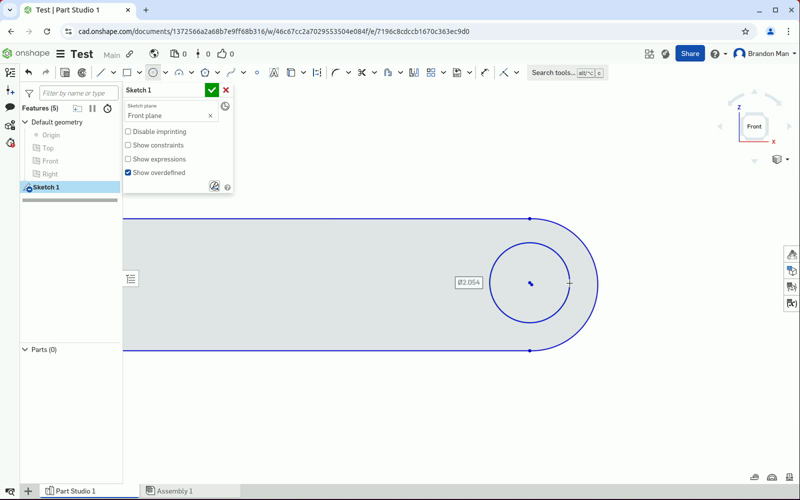
scroll(-6)
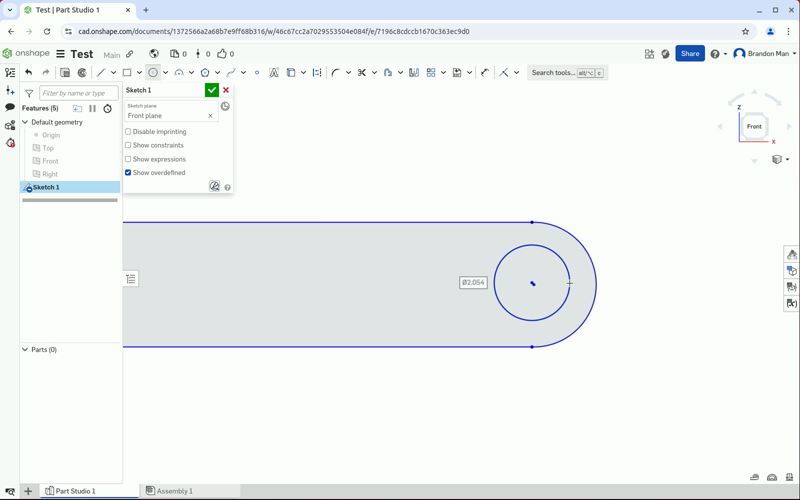
scroll(-6)
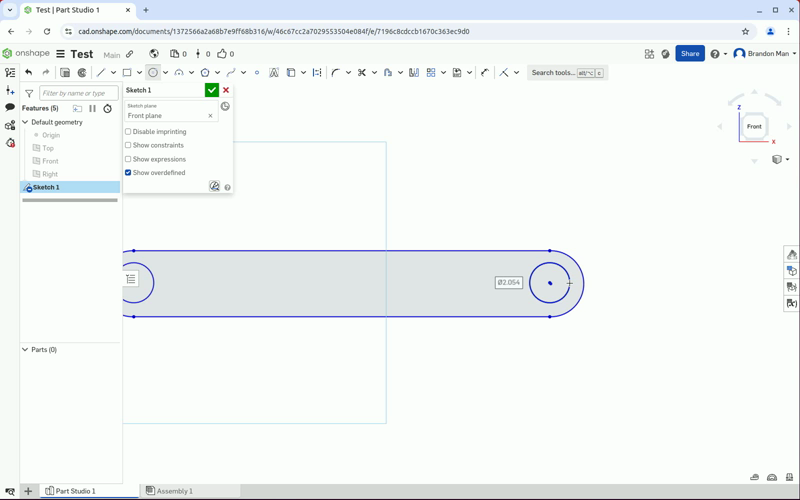
scroll(-6)
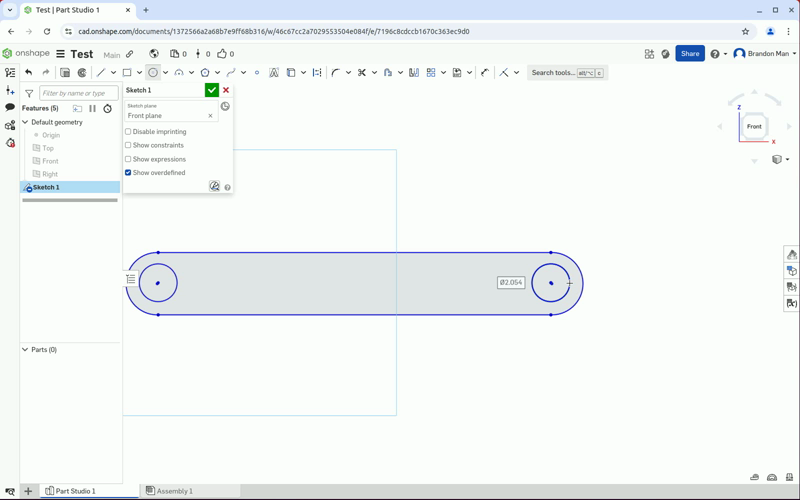
scroll(-6)
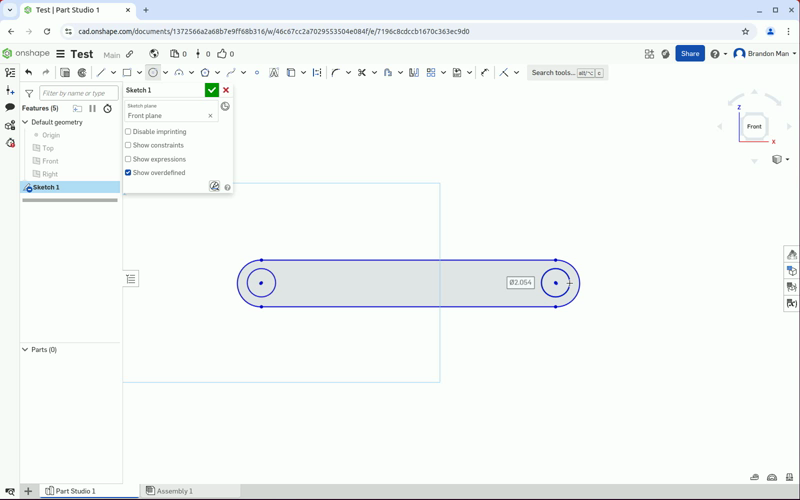
scroll(-6)
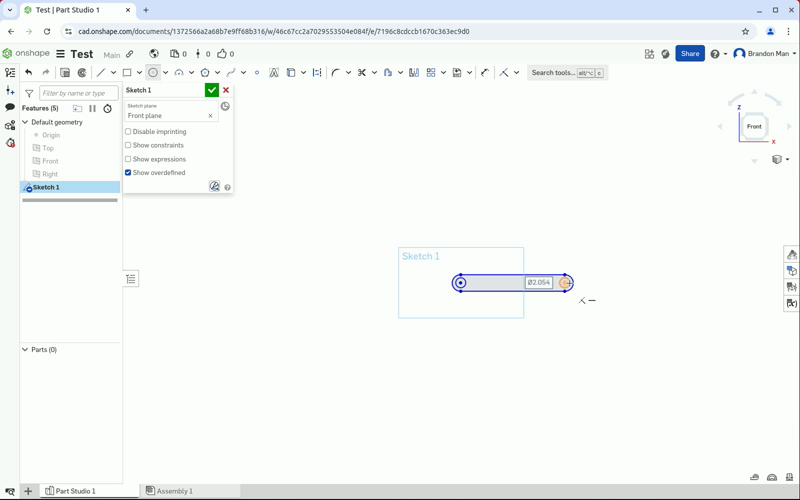
key(esc)
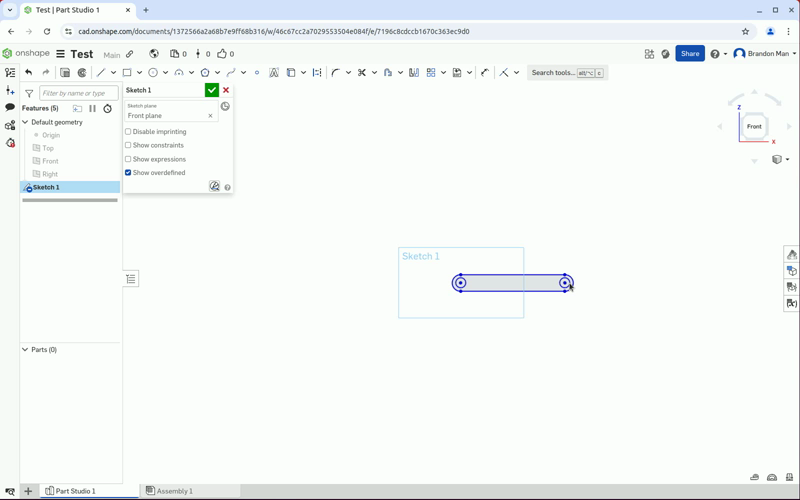
mouse_move(530, 277)
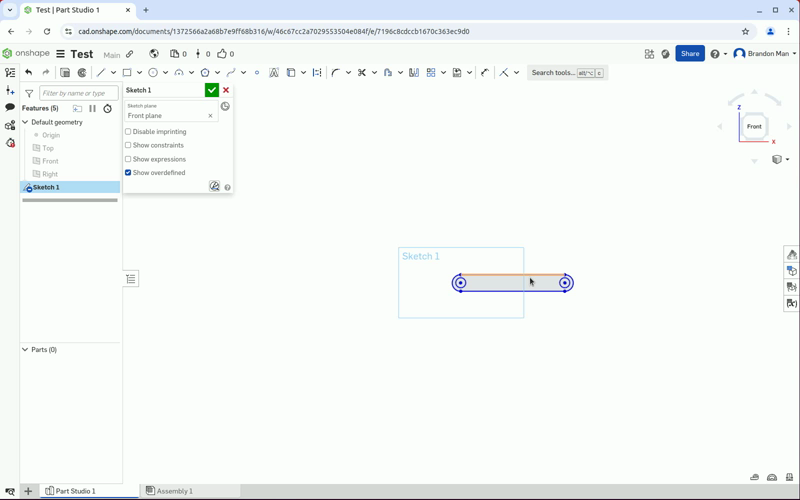
click(530, 277)
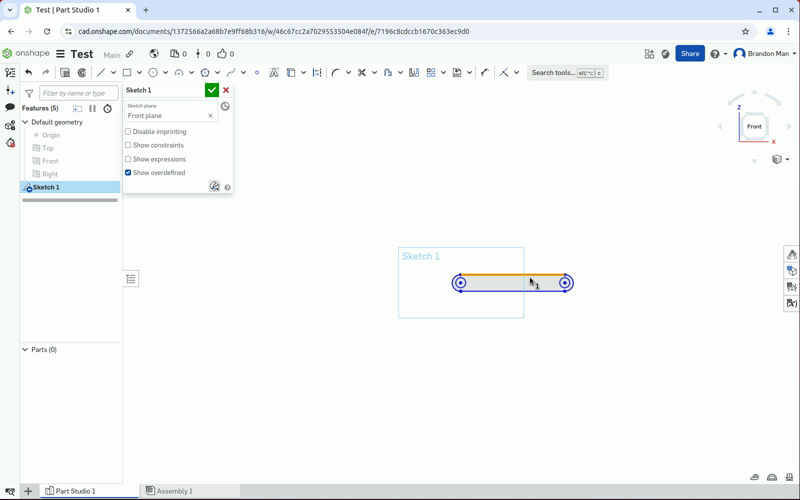
mouse_move(73, 352)
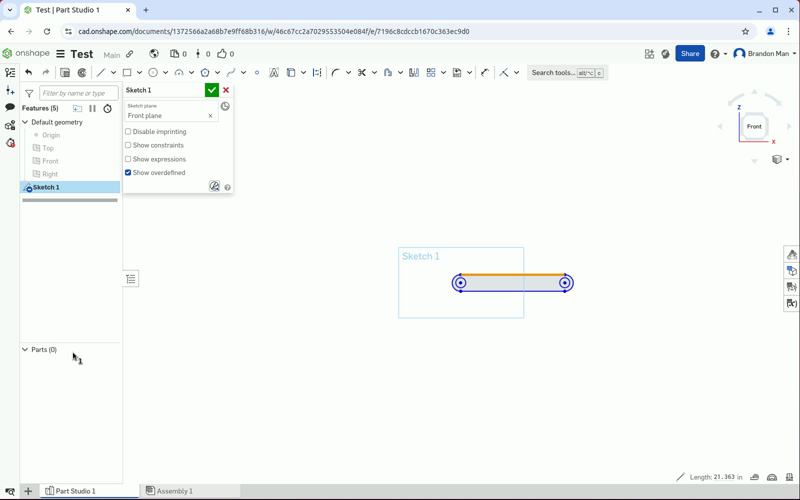
key(shift+y)
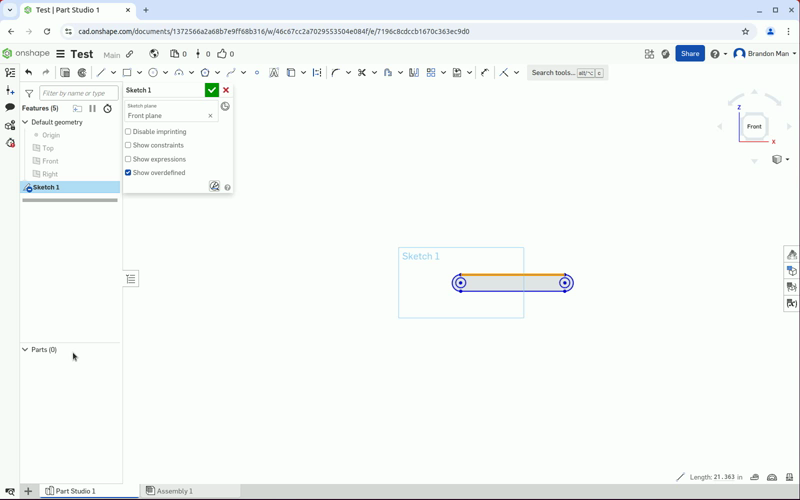
key(shift+e)
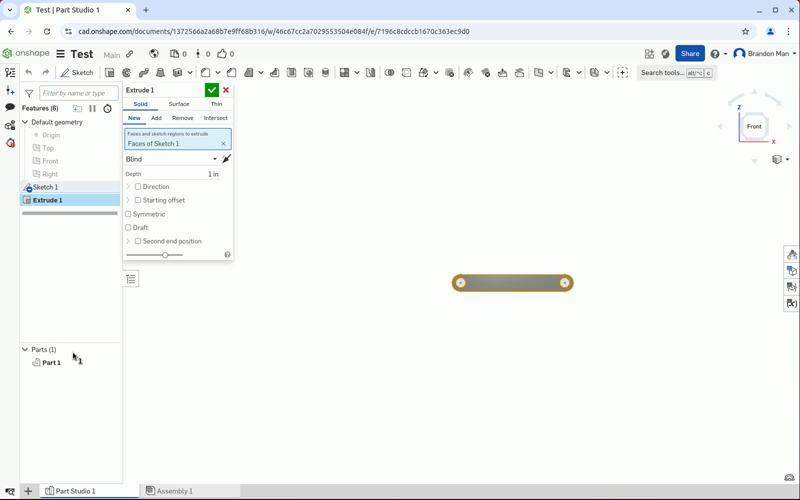
mouse_move(143, 106)
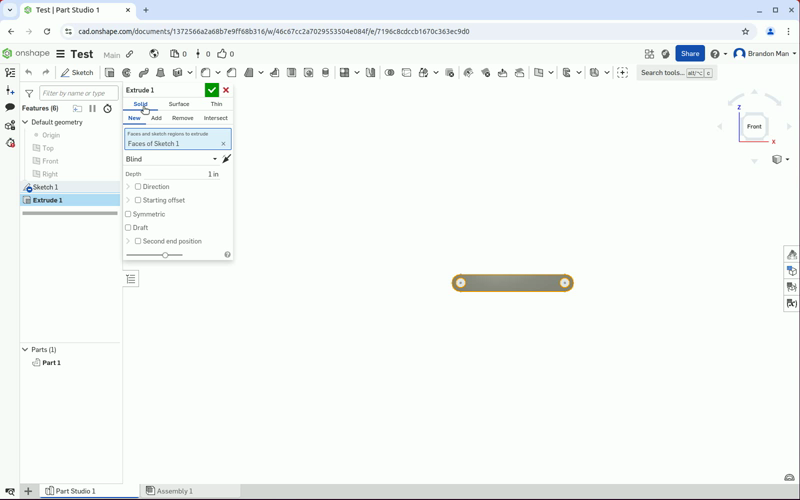
click(143, 106)
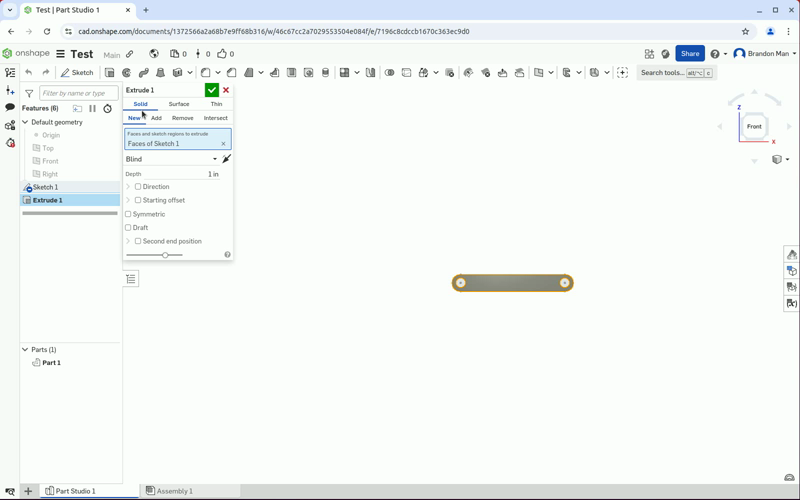
mouse_move(137, 120)
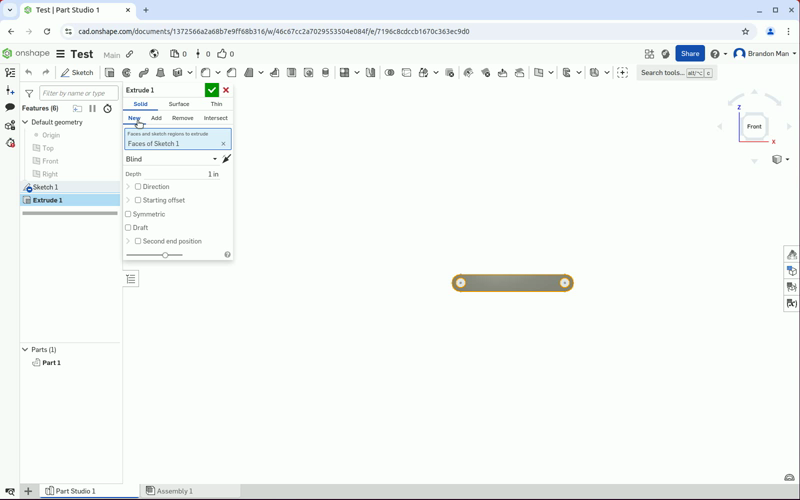
click(137, 120)
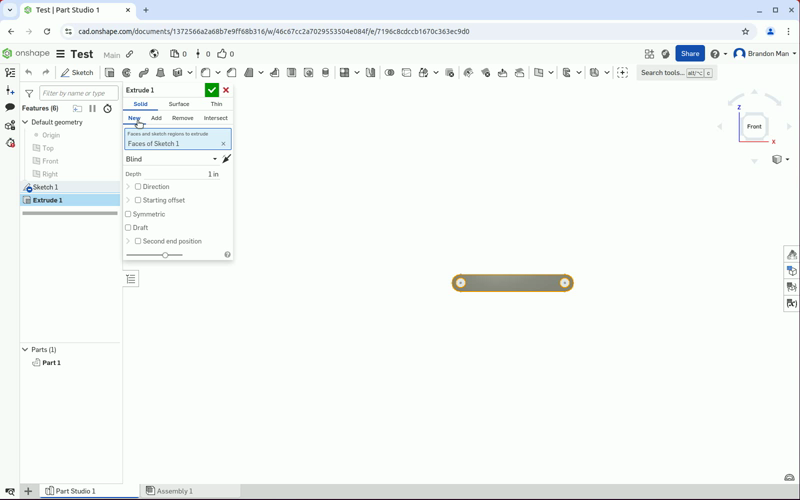
key(tab, 4)
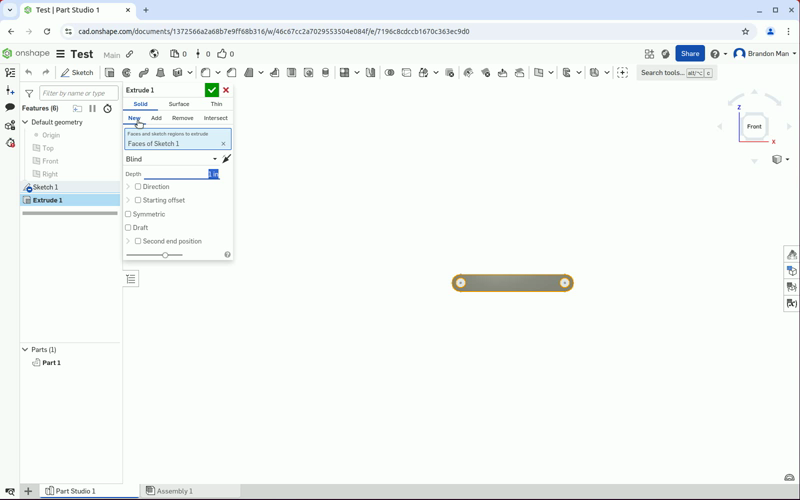
text(2.166)
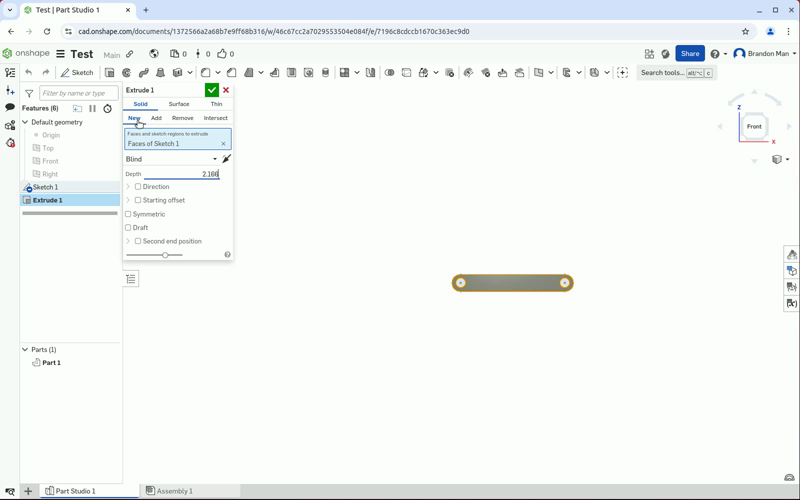
key(enter)
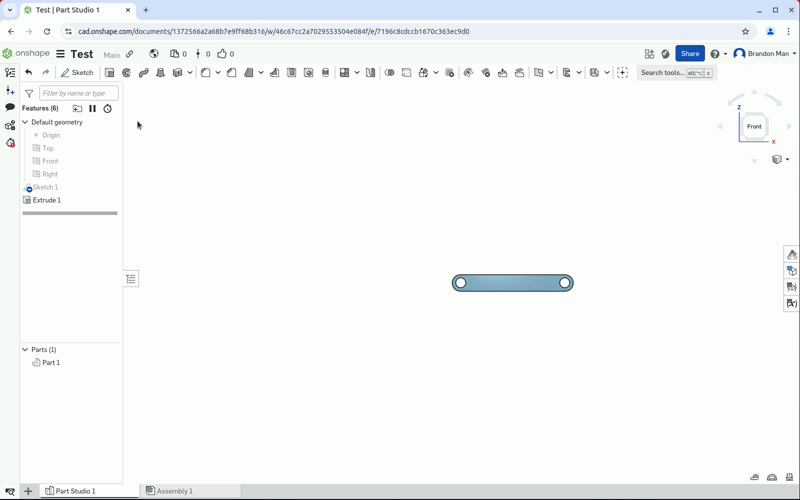
key(shift+h)
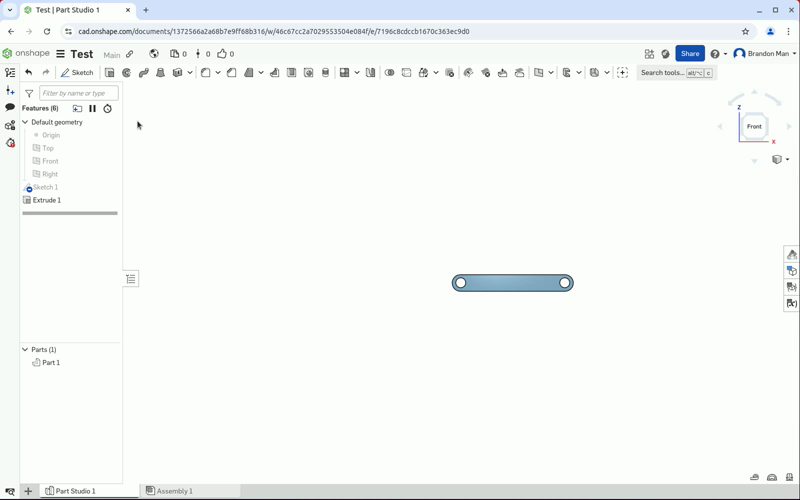
key(shift+h)
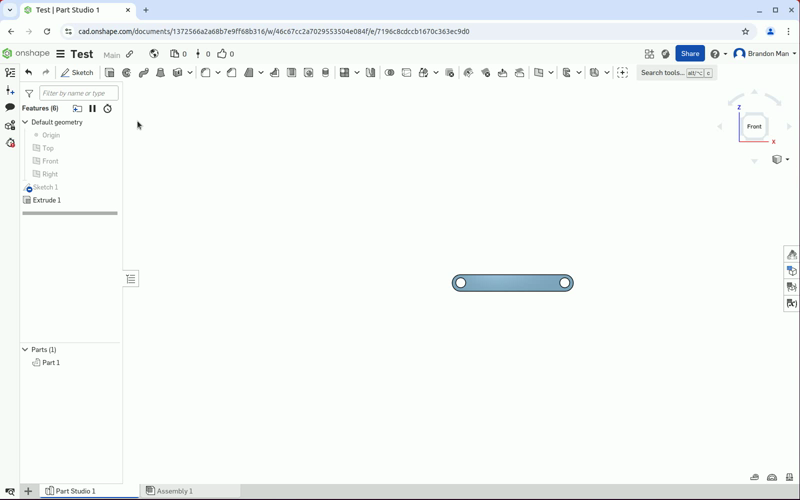
mouse_move(73, 189)
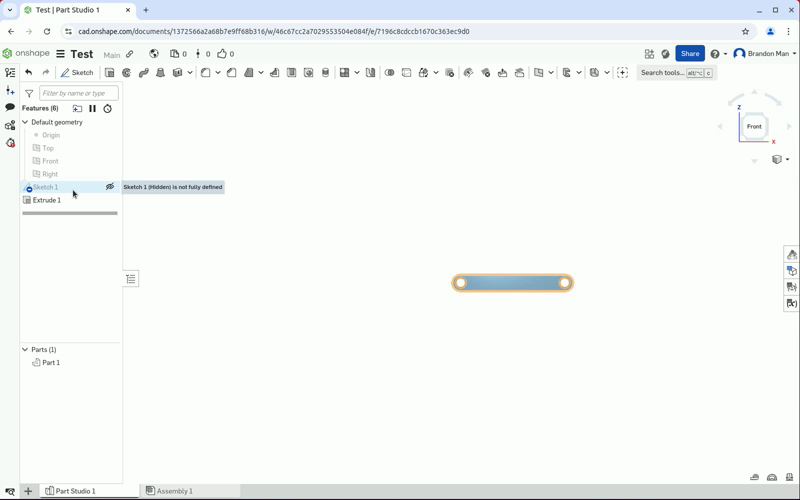
click(73, 189)
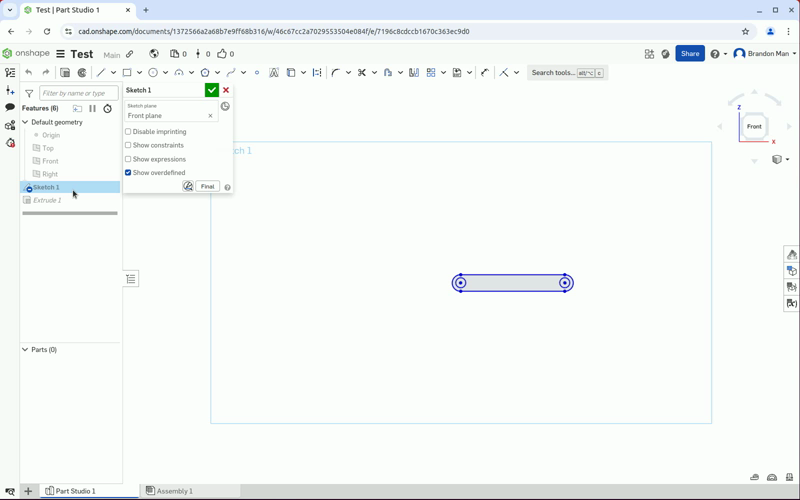
mouse_move(229, 92)
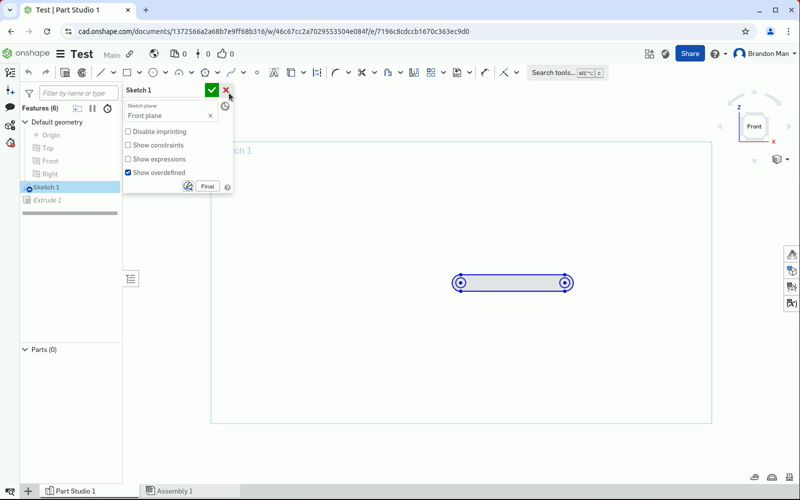
click(229, 92)
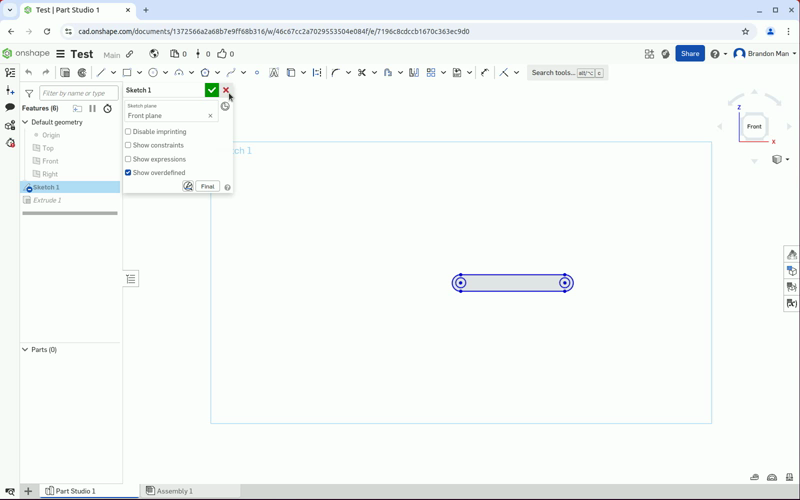
key(shift+s)
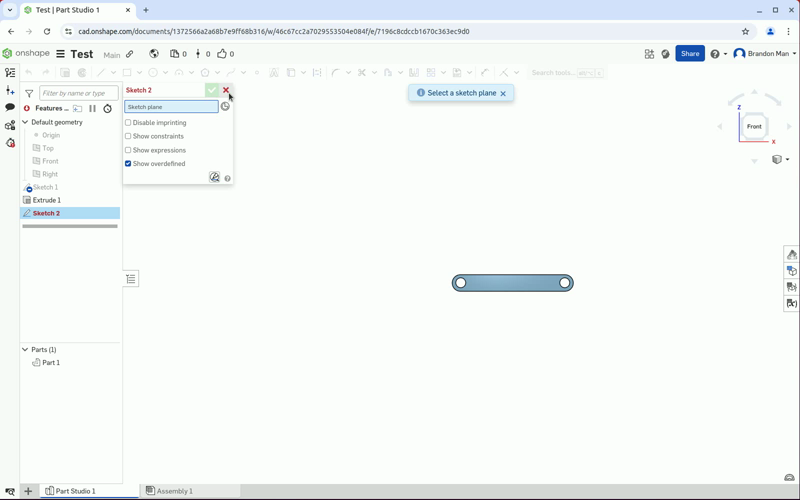
mouse_move(73, 163)
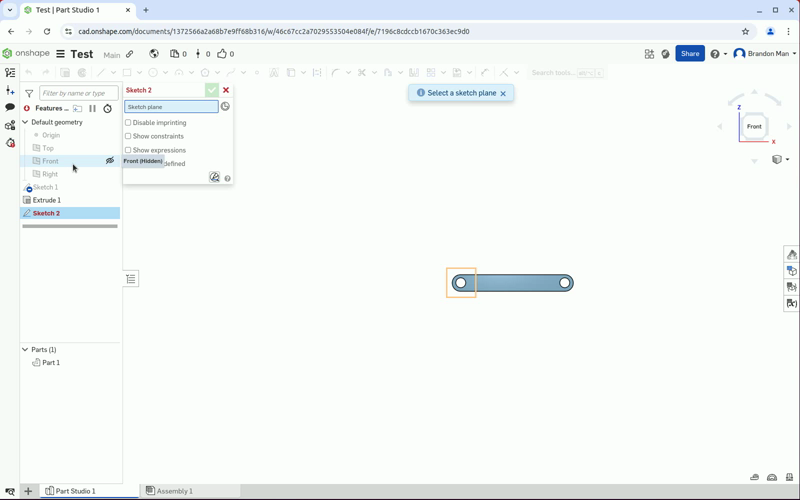
click(73, 163)
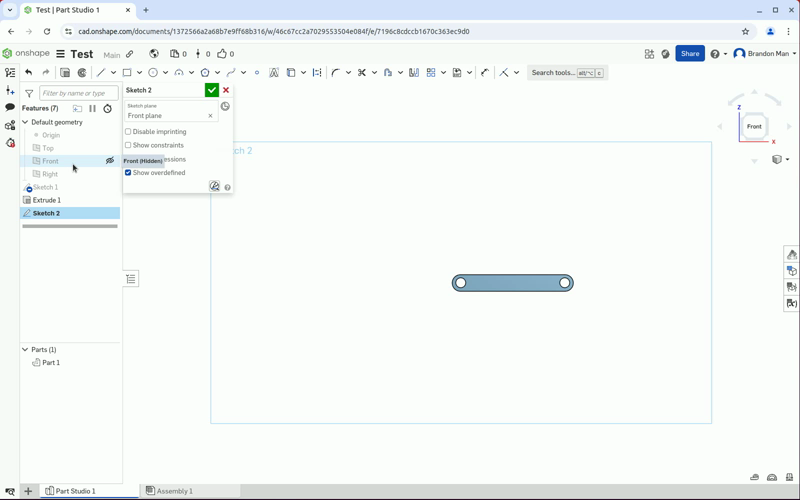
mouse_move(73, 352)
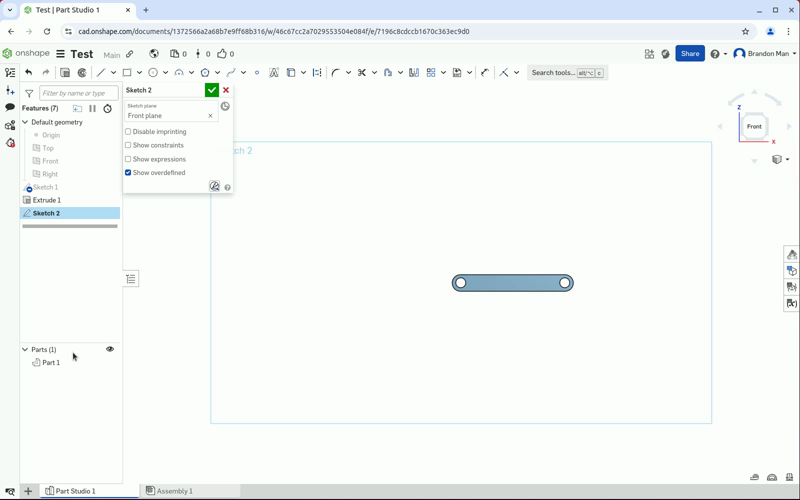
key(y)
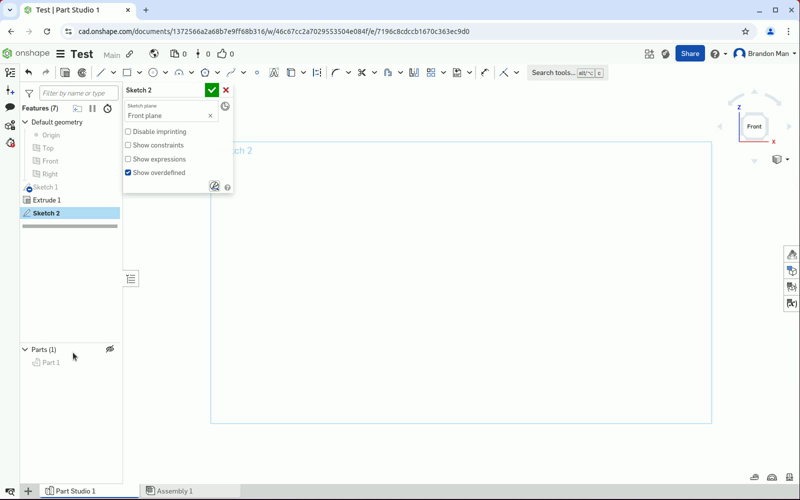
key(c)
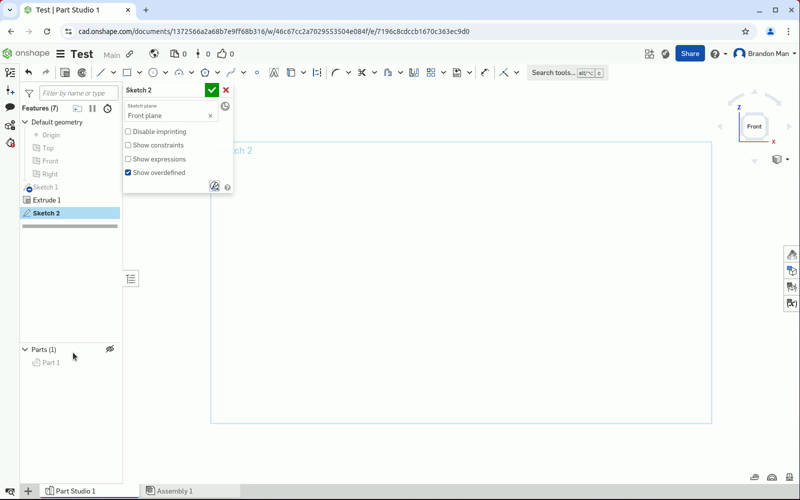
key_down(shift)
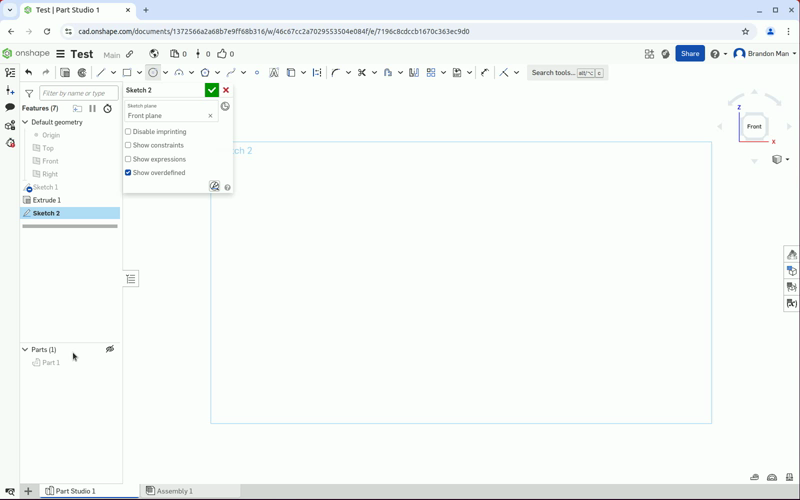
mouse_move(461, 282)
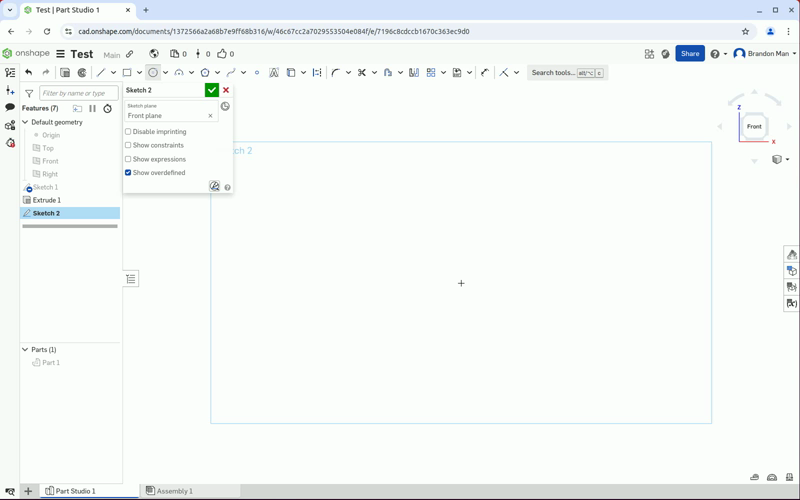
click(461, 282)
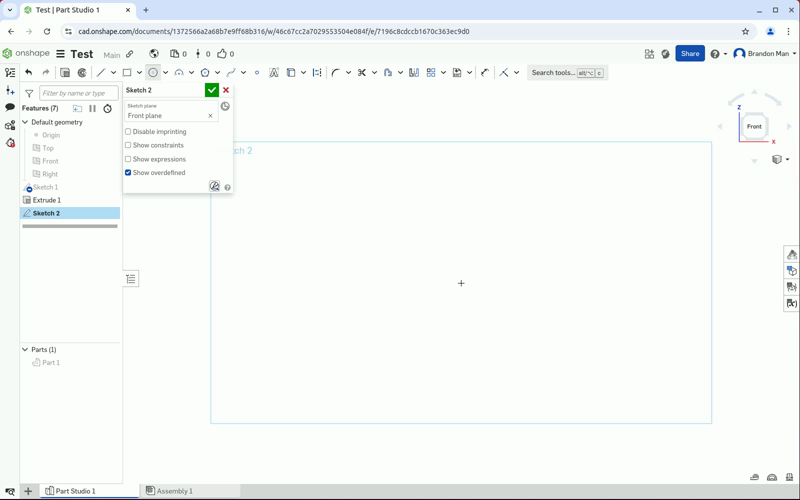
key_up(shift)
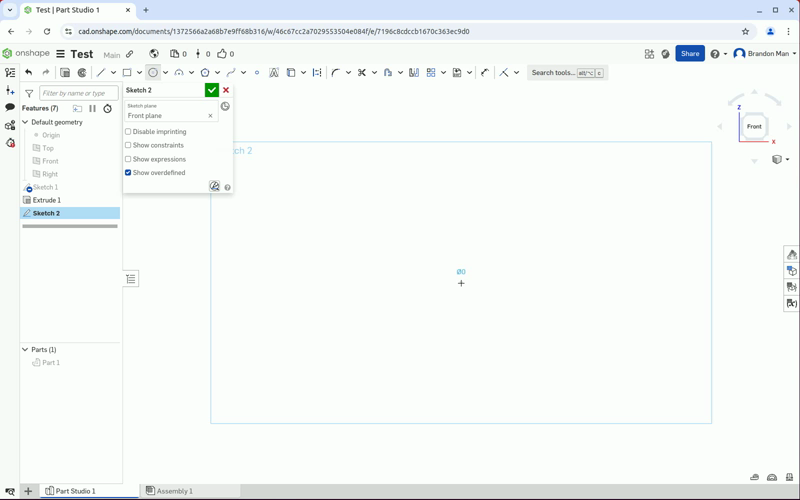
mouse_move(464, 282)
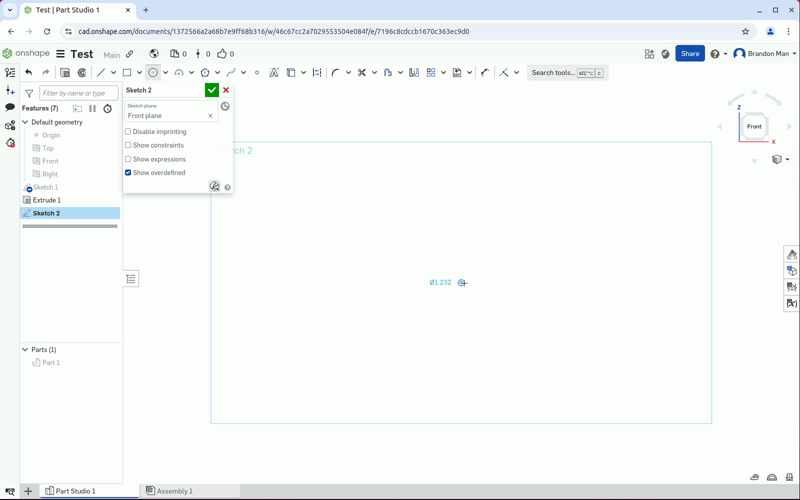
click(464, 282)
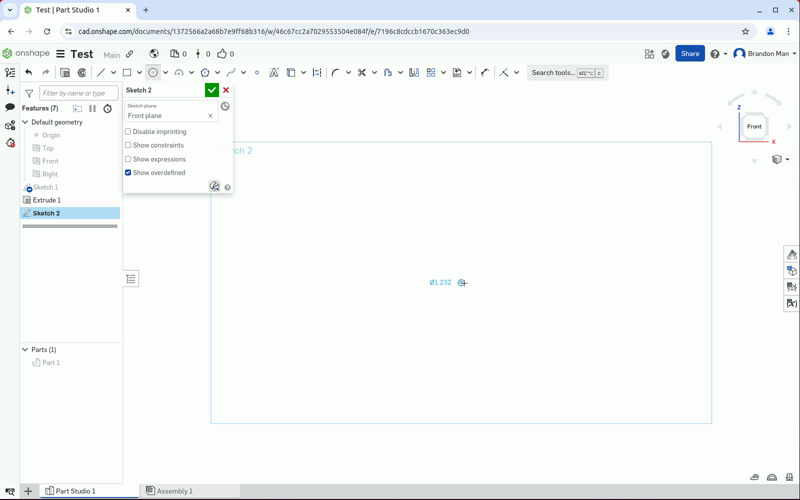
key(esc)
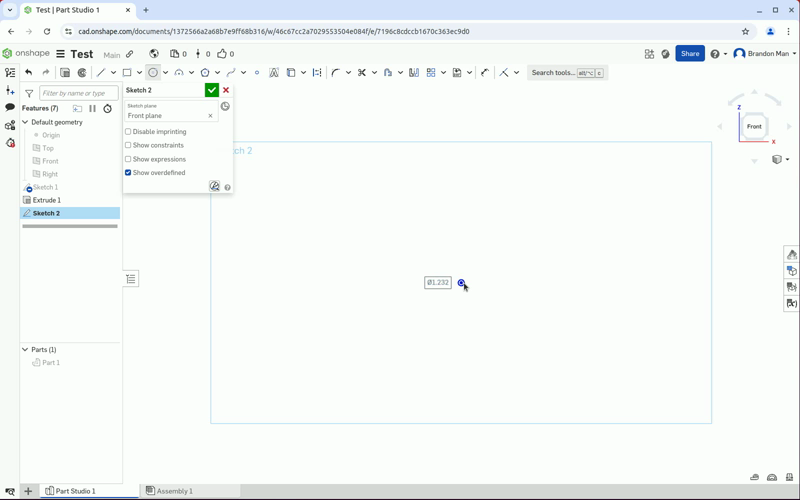
mouse_move(460, 282)
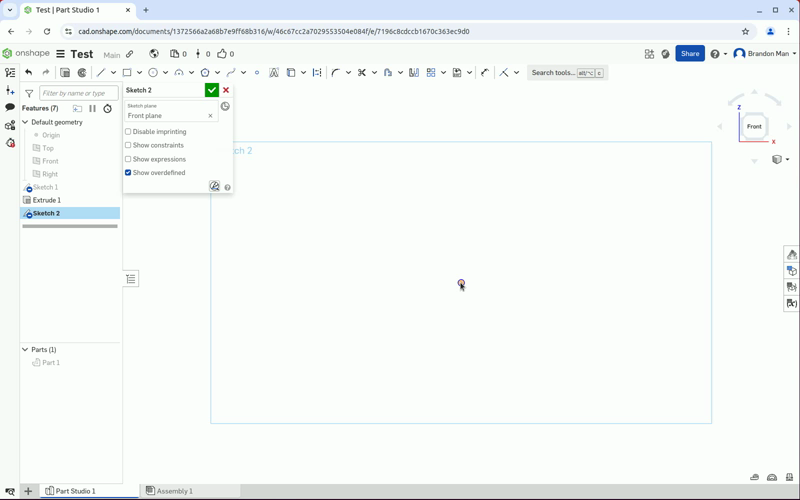
scroll(6)
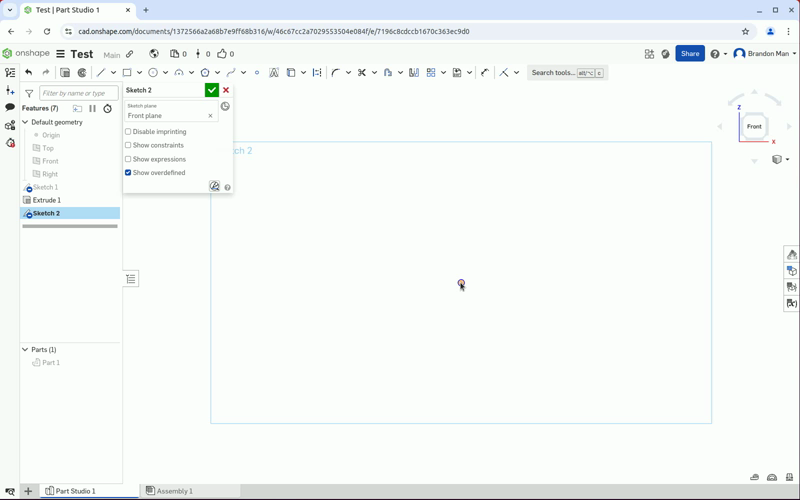
scroll(6)
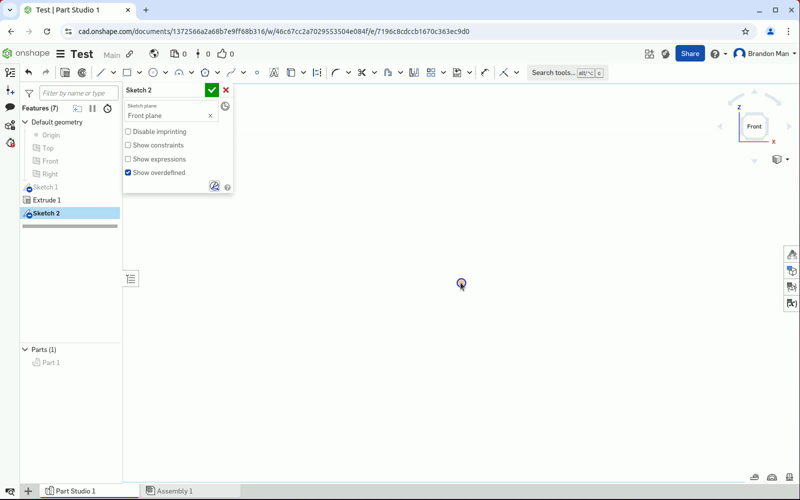
scroll(6)
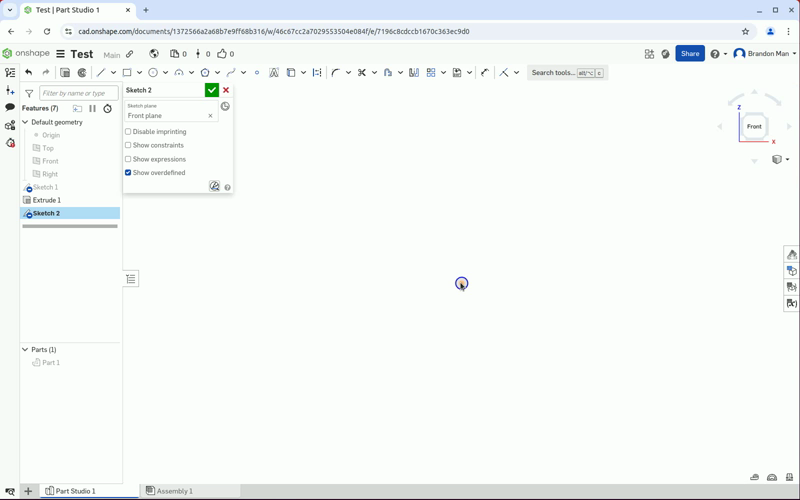
scroll(6)
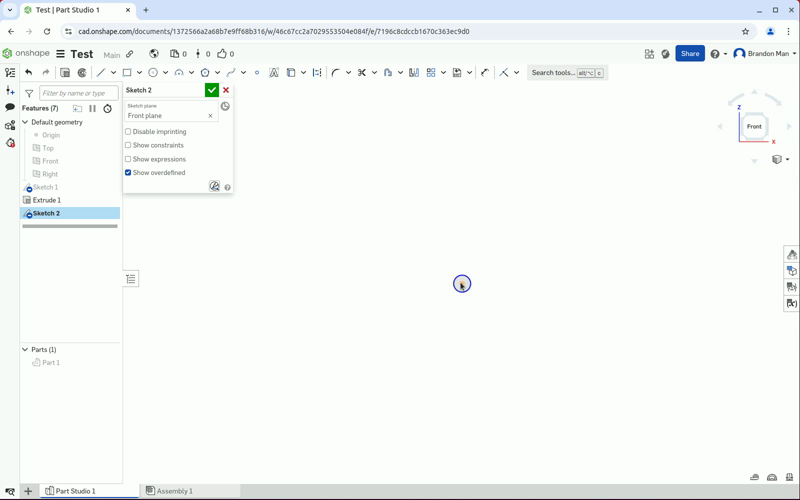
scroll(6)
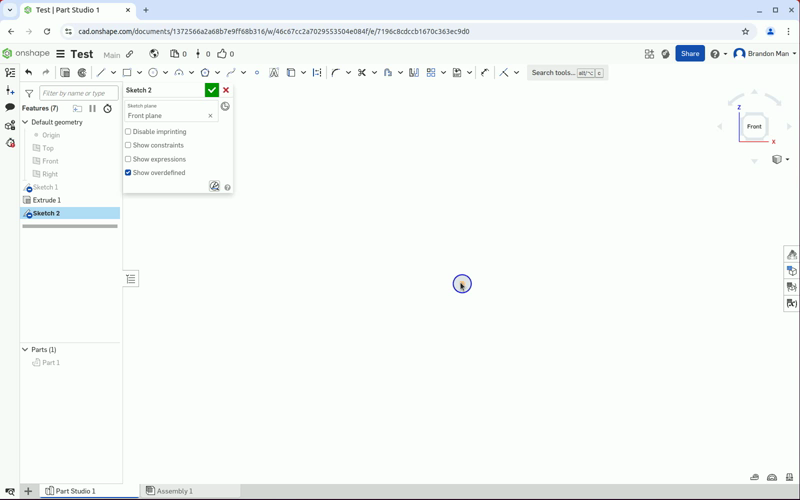
scroll(6)
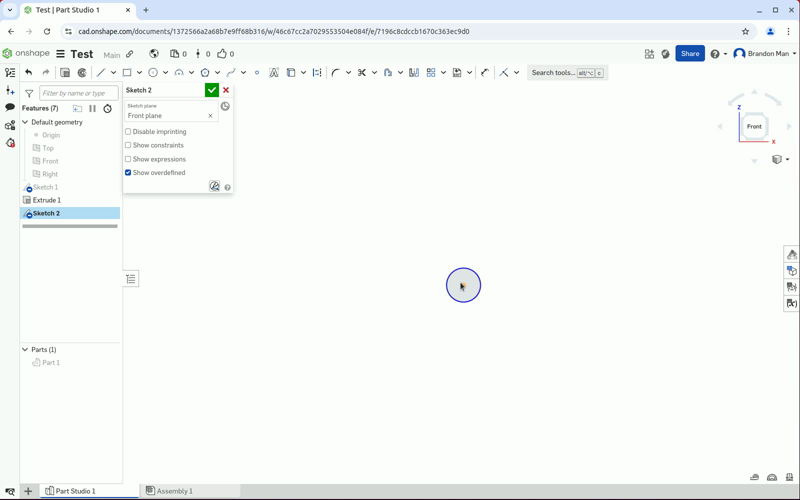
scroll(6)
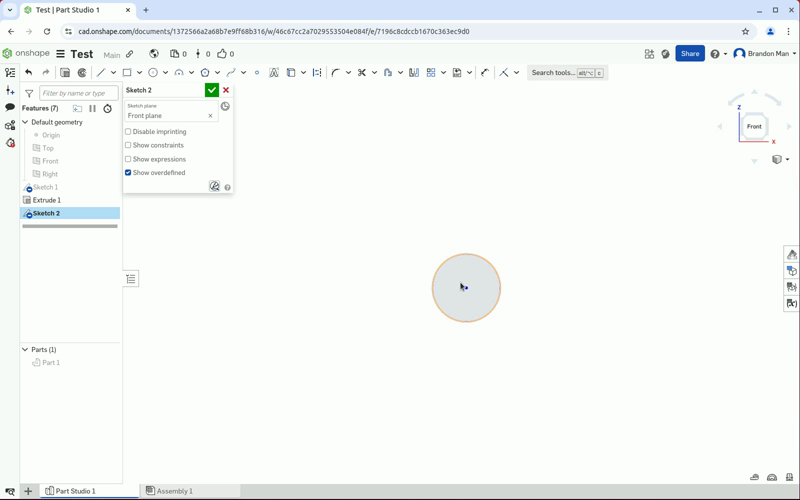
click(460, 282)
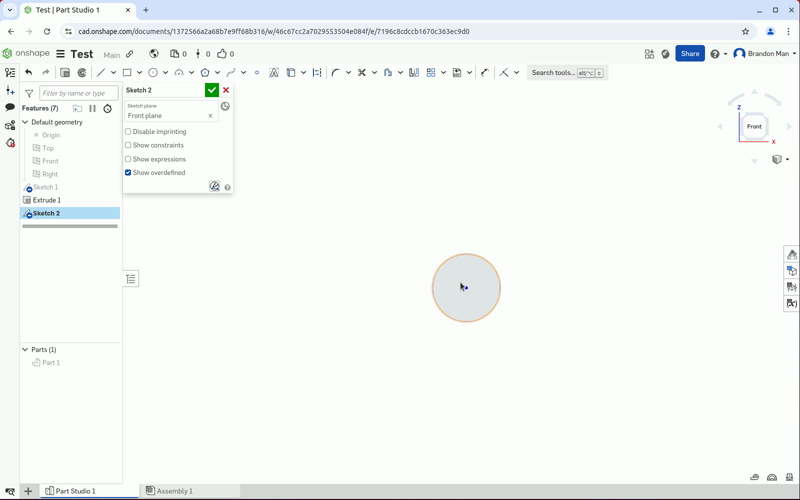
scroll(-6)
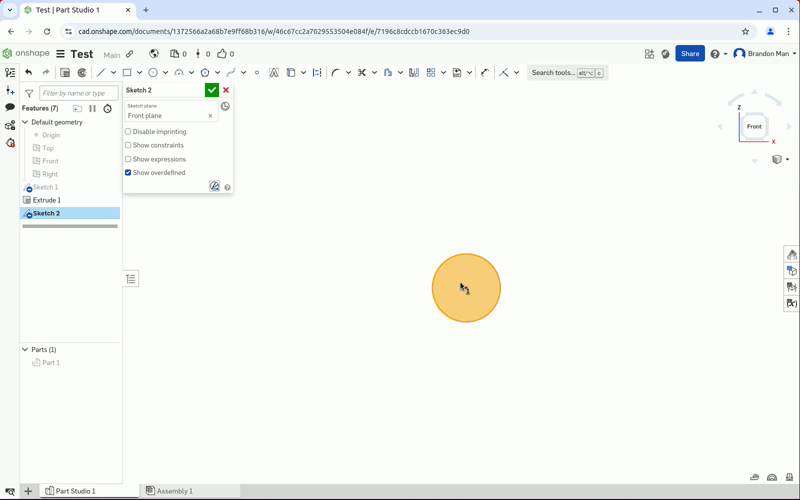
scroll(-6)
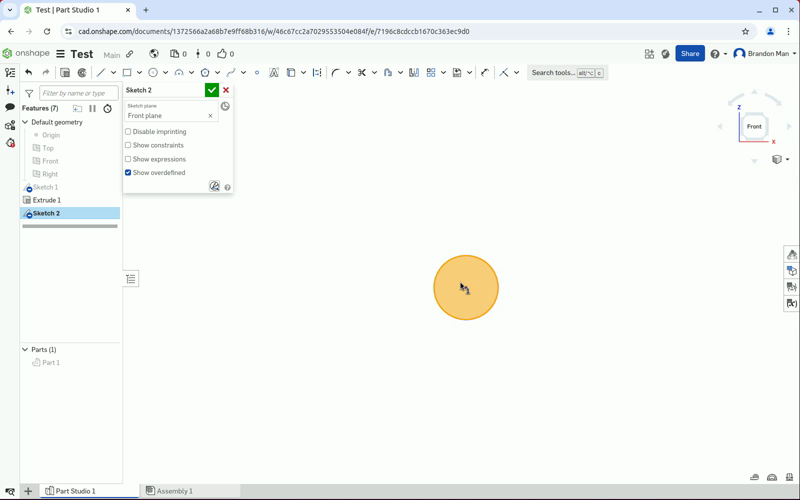
scroll(-6)
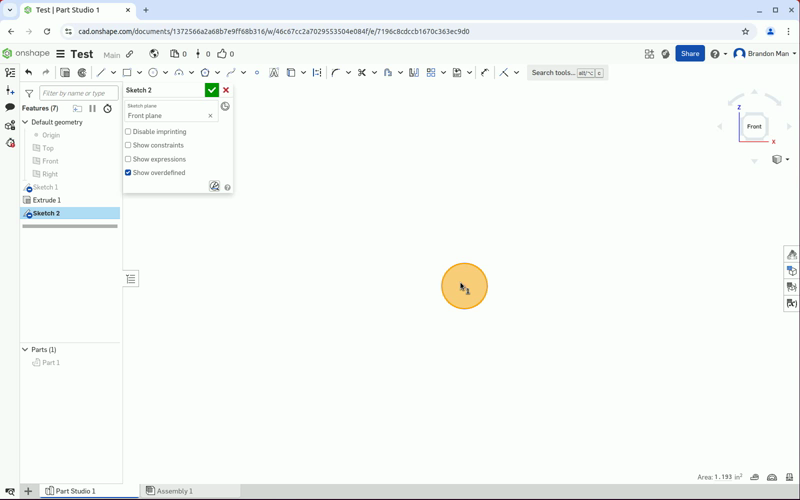
scroll(-6)
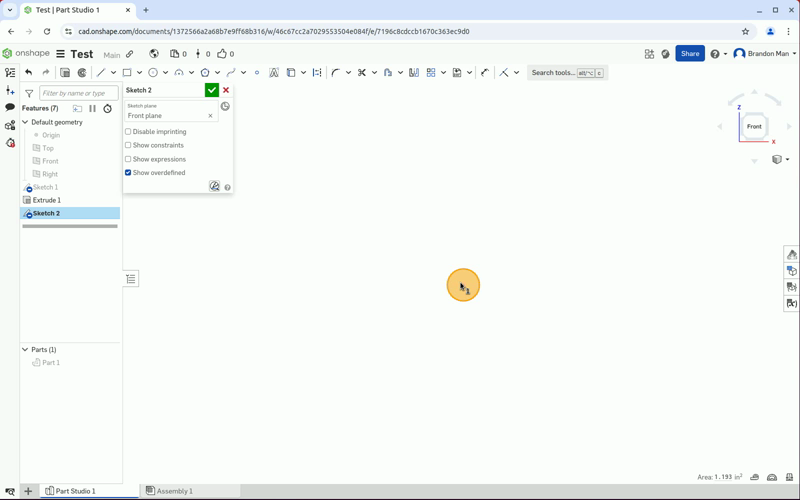
scroll(-6)
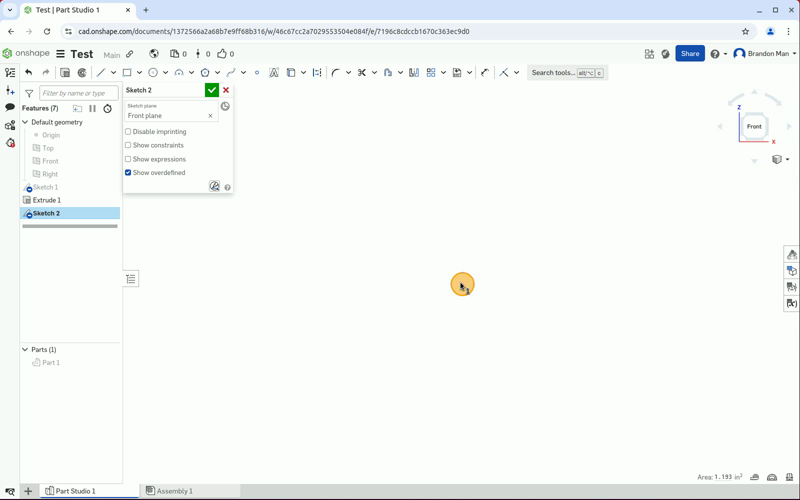
scroll(-6)
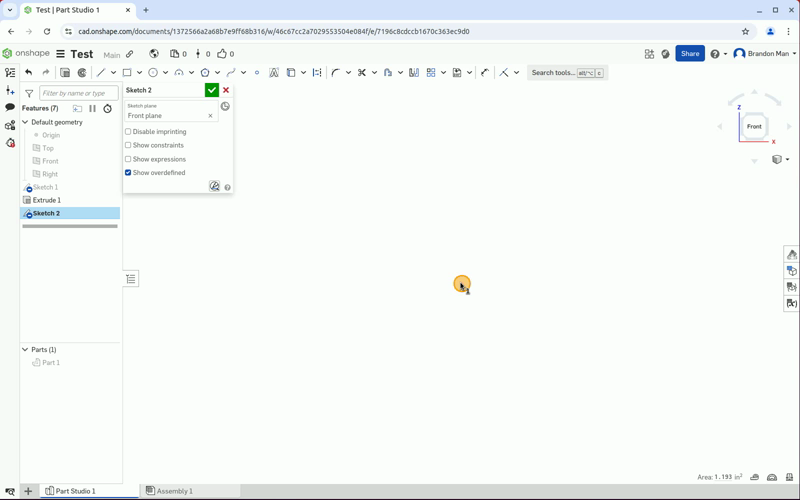
scroll(-6)
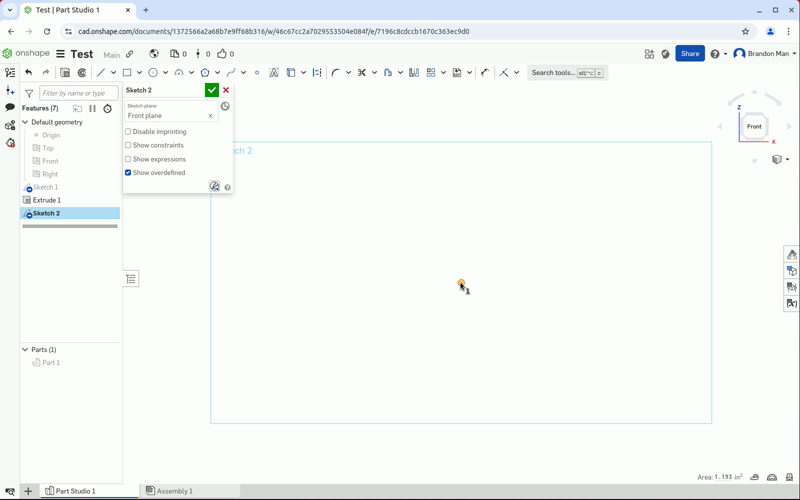
mouse_move(73, 352)
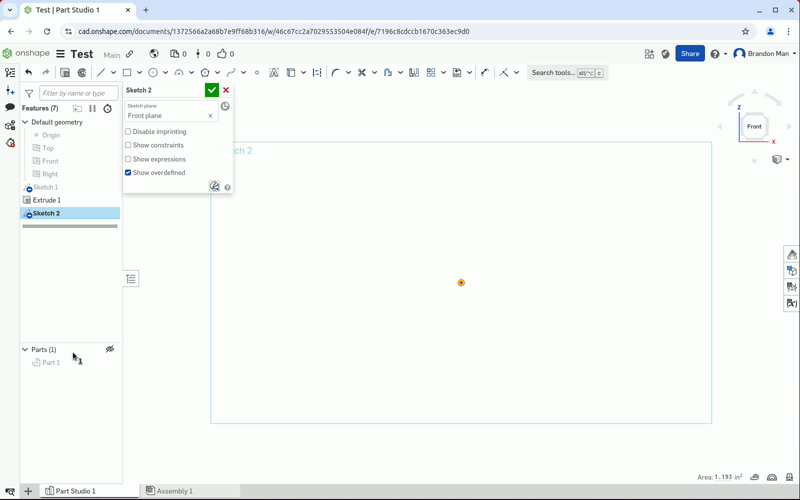
key(shift+y)
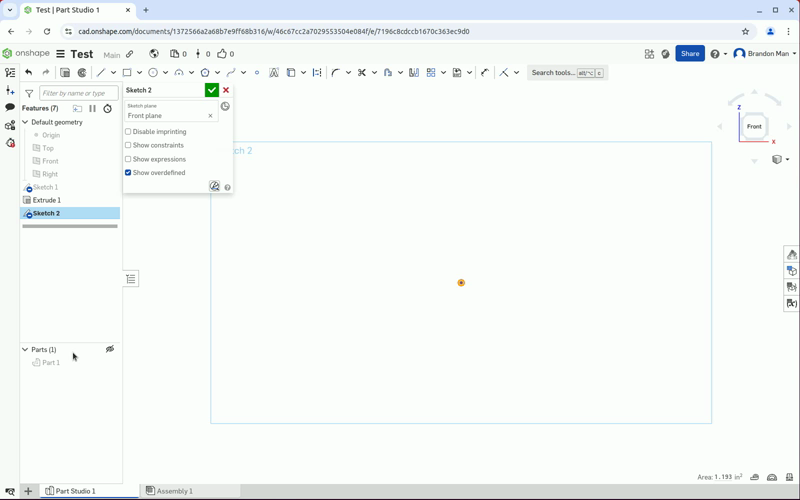
key(shift+e)
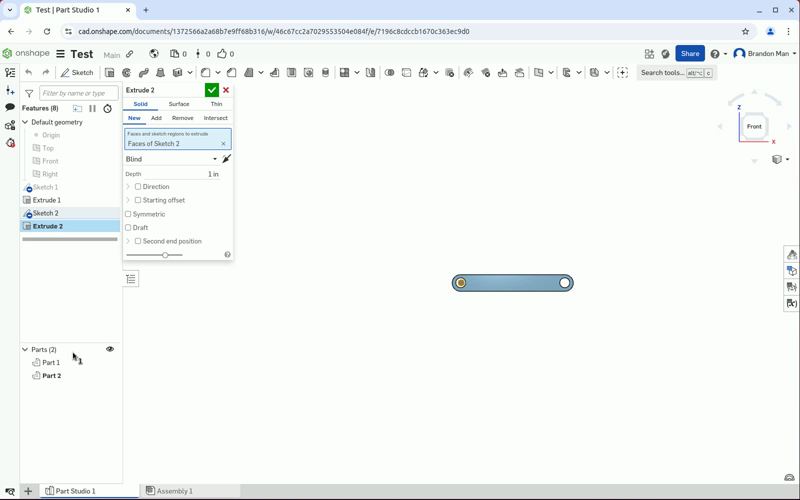
mouse_move(143, 106)
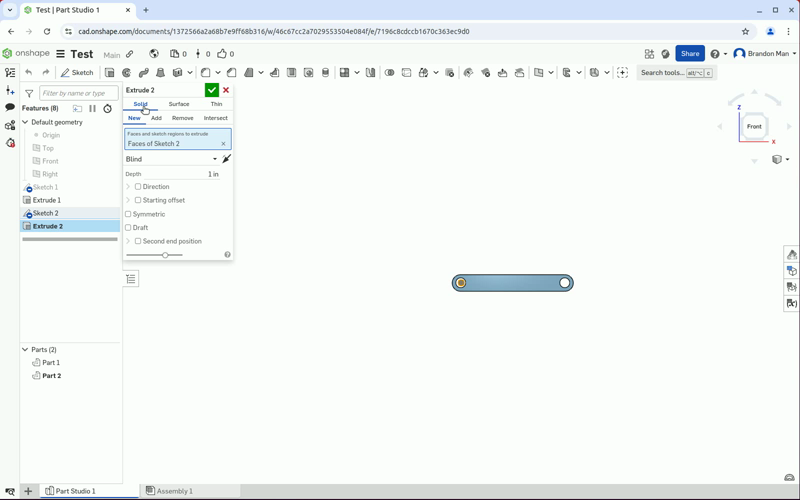
click(143, 106)
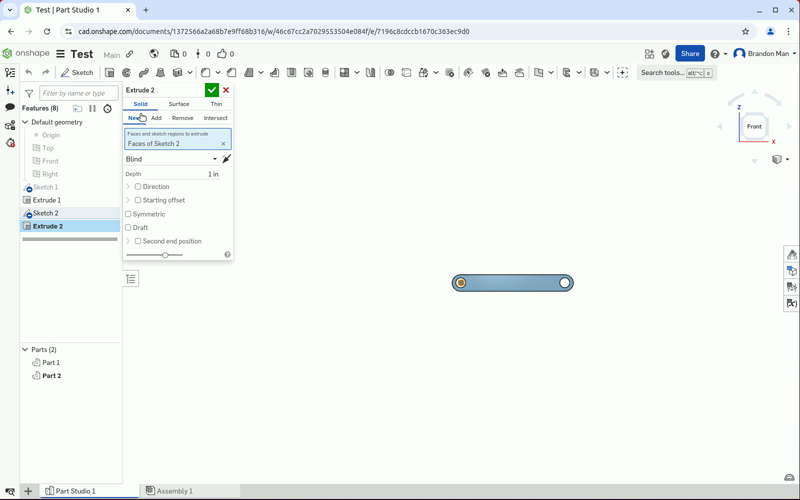
mouse_move(137, 120)
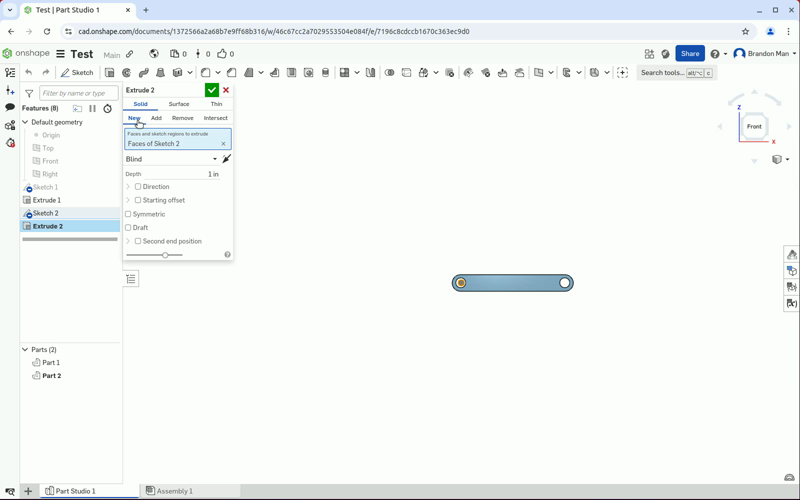
click(137, 120)
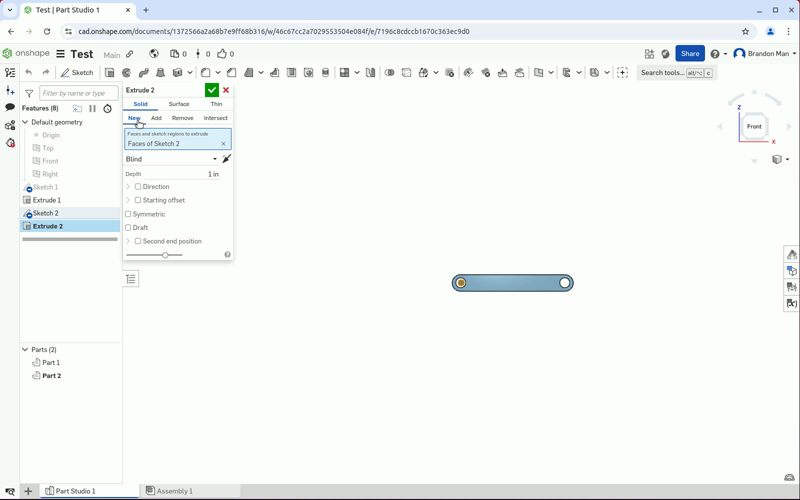
key(tab, 4)
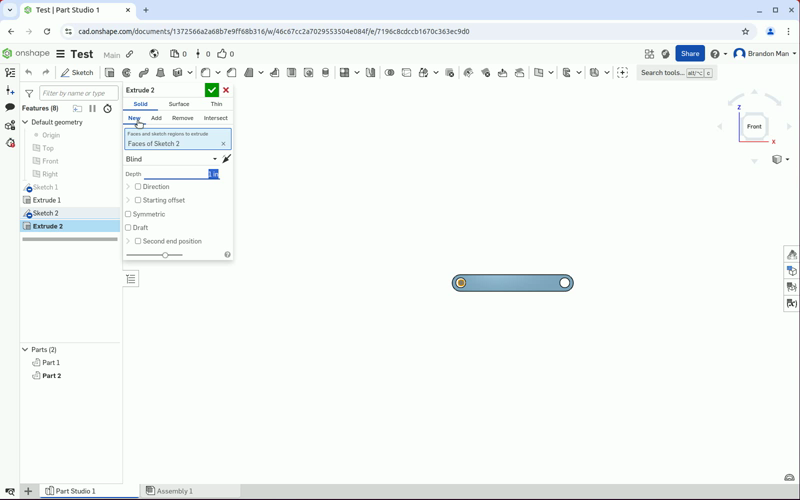
text(2.166)
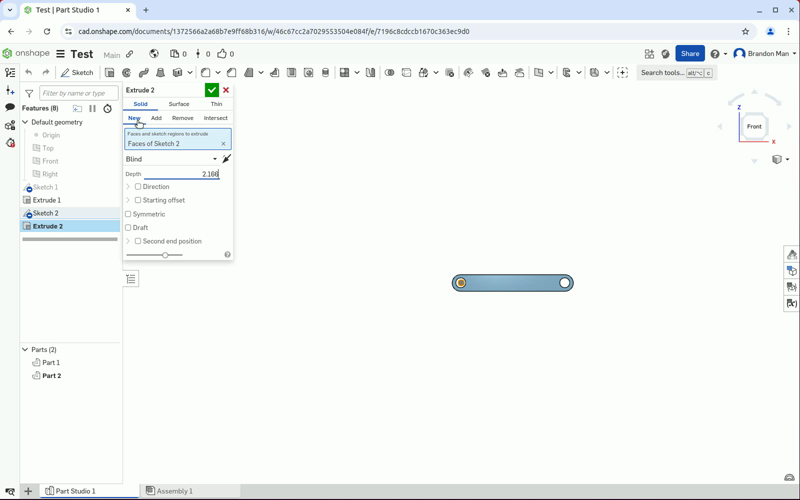
key(enter)
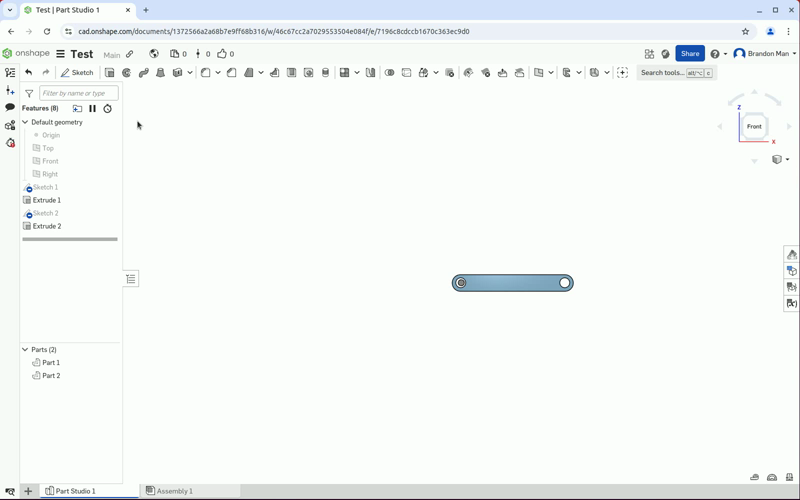
key(shift+h)
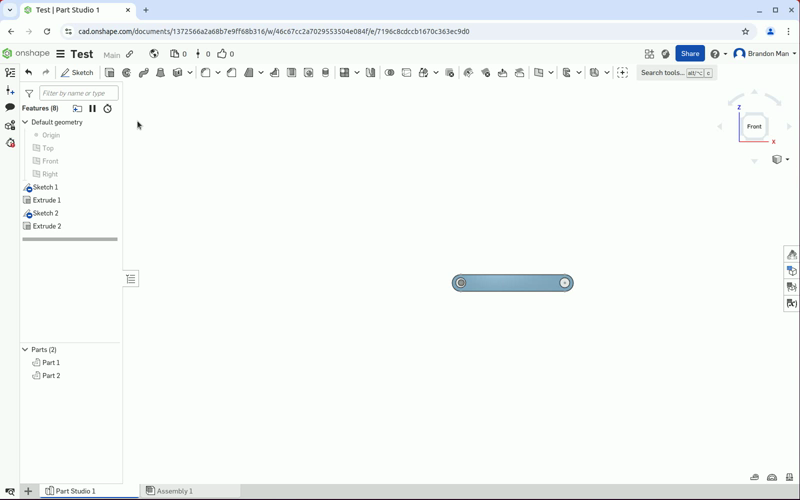
key(shift+h)
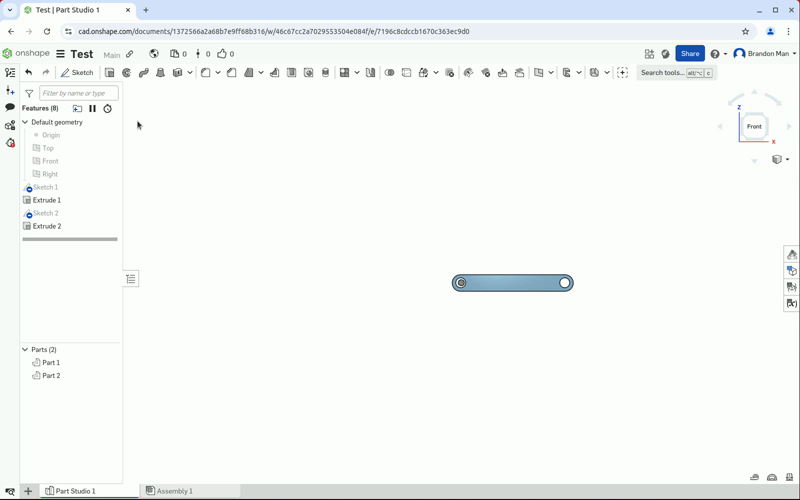
mouse_move(73, 189)
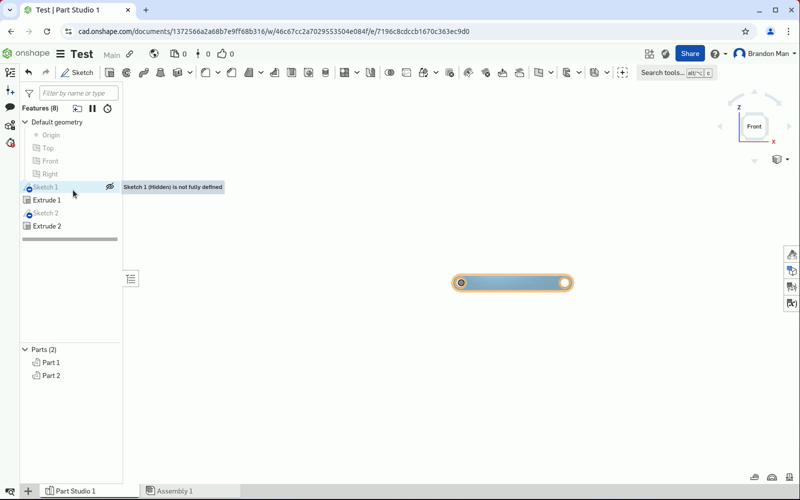
click(73, 189)
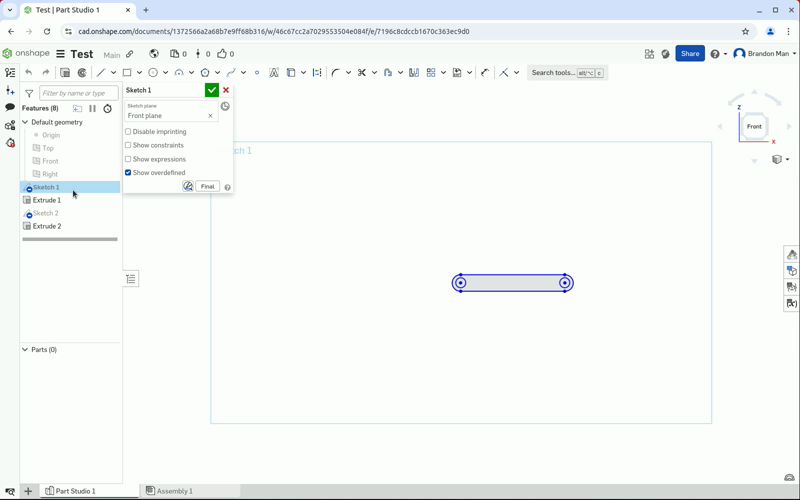
mouse_move(229, 92)
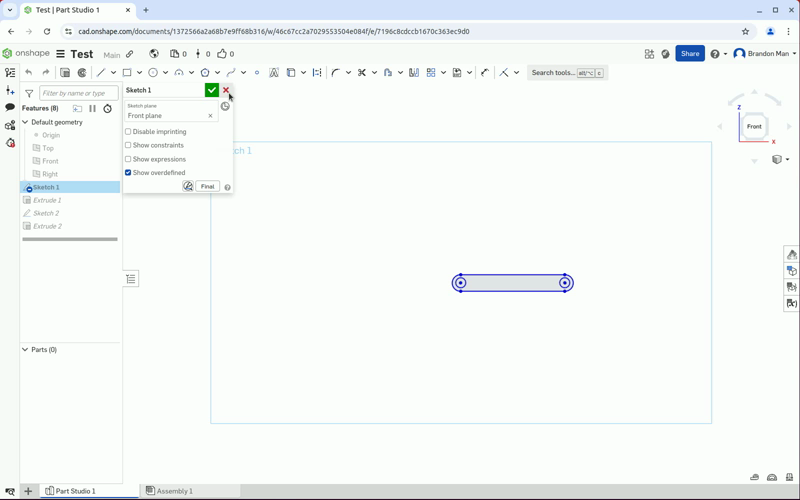
click(229, 92)
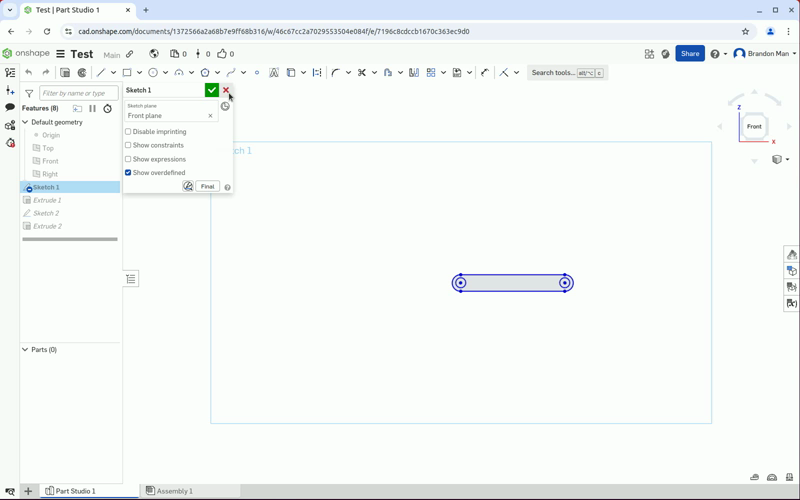
key(shift+s)
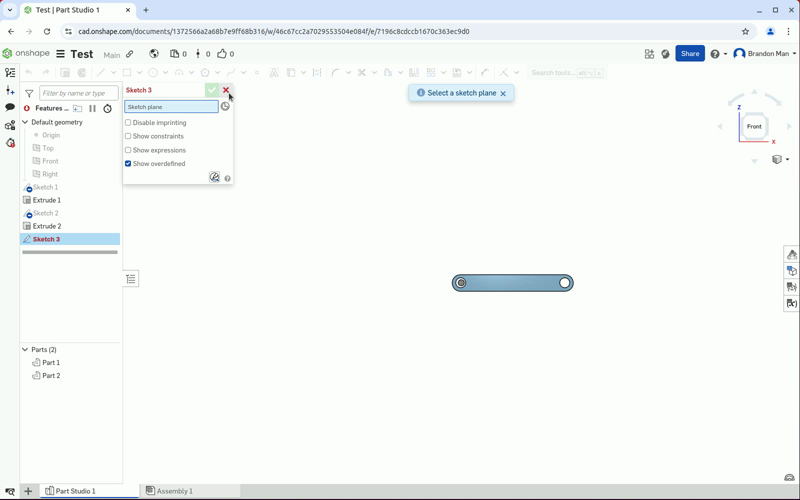
mouse_move(73, 163)
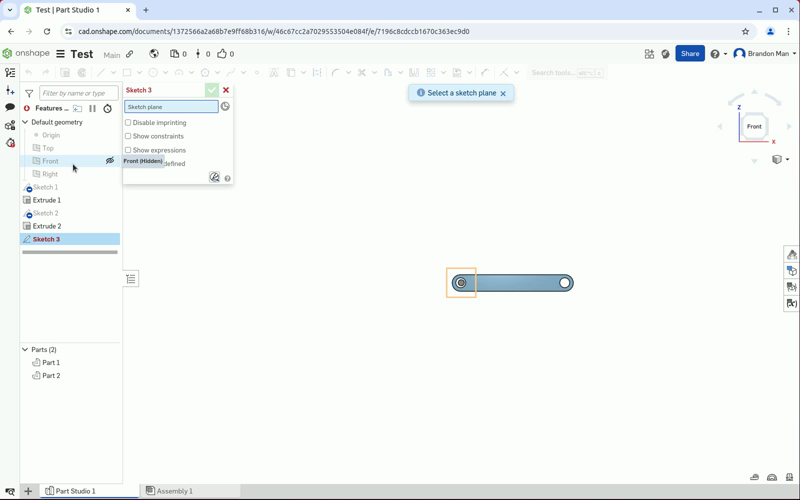
click(73, 163)
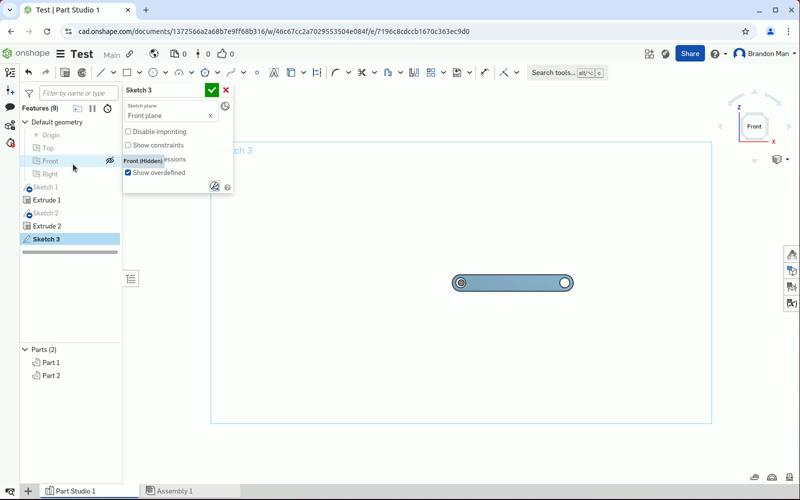
mouse_move(73, 352)
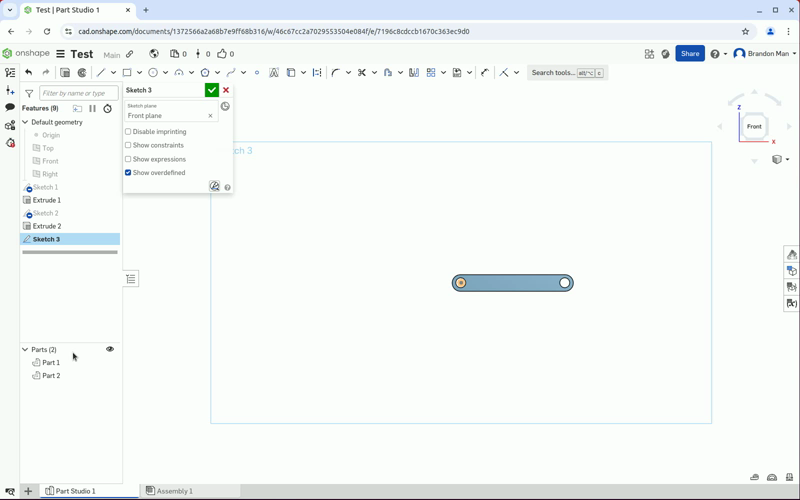
key(y)
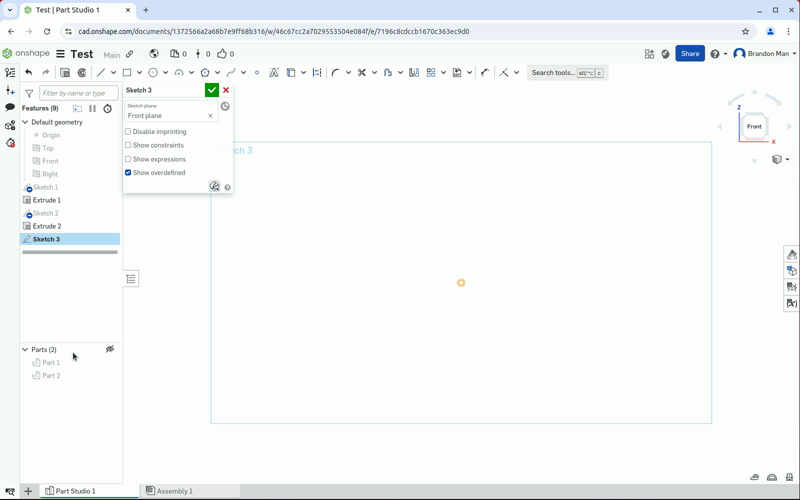
key(c)
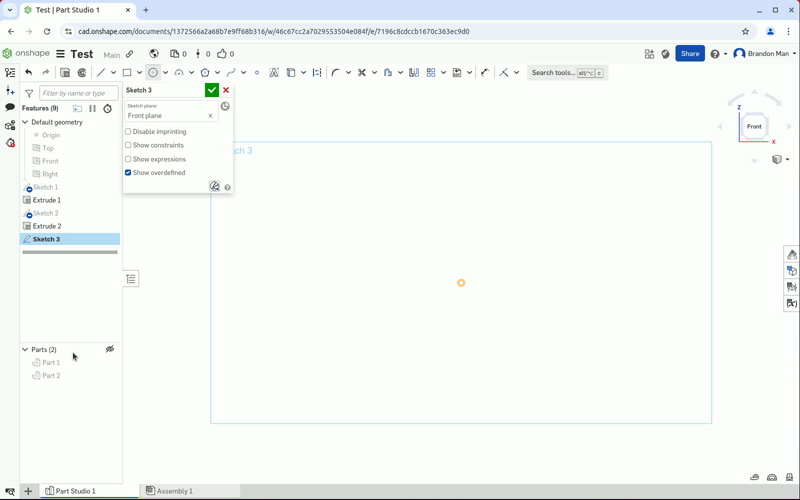
key_down(shift)
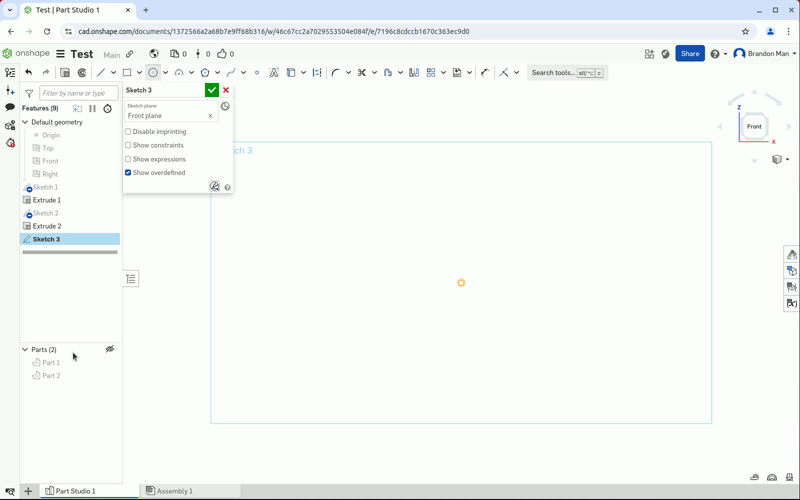
mouse_move(565, 282)
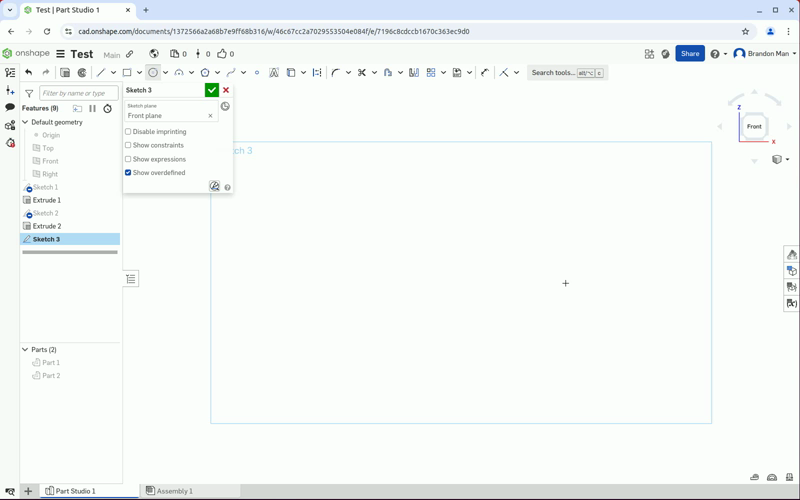
click(565, 282)
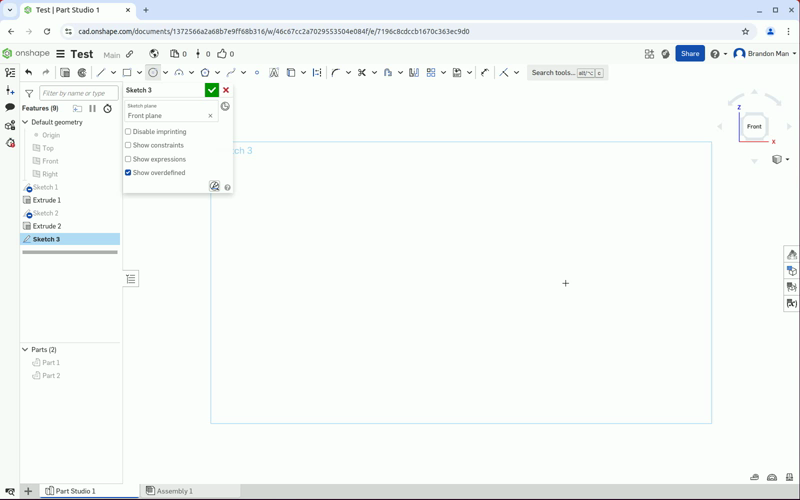
key_up(shift)
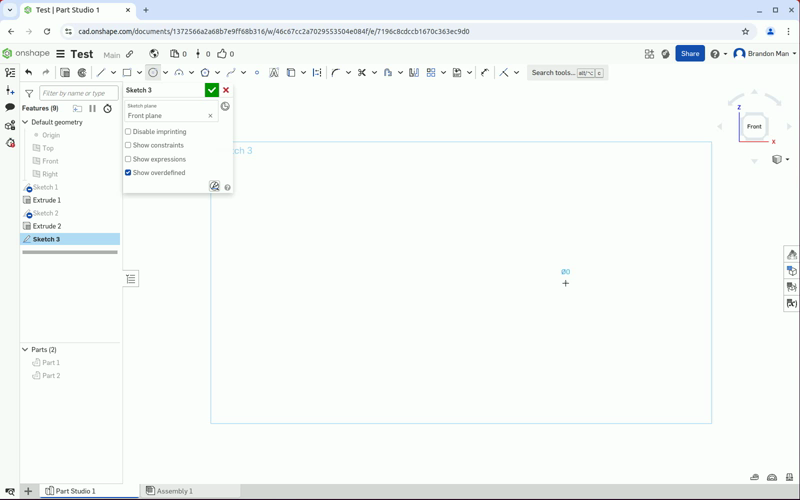
mouse_move(568, 282)
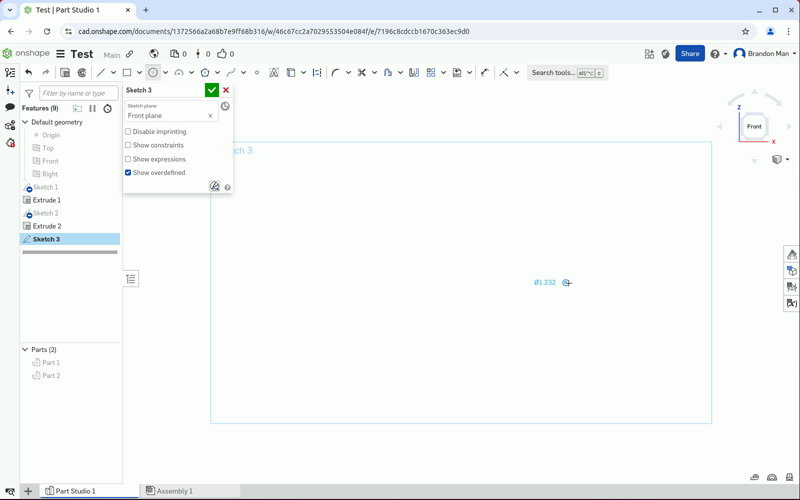
click(568, 282)
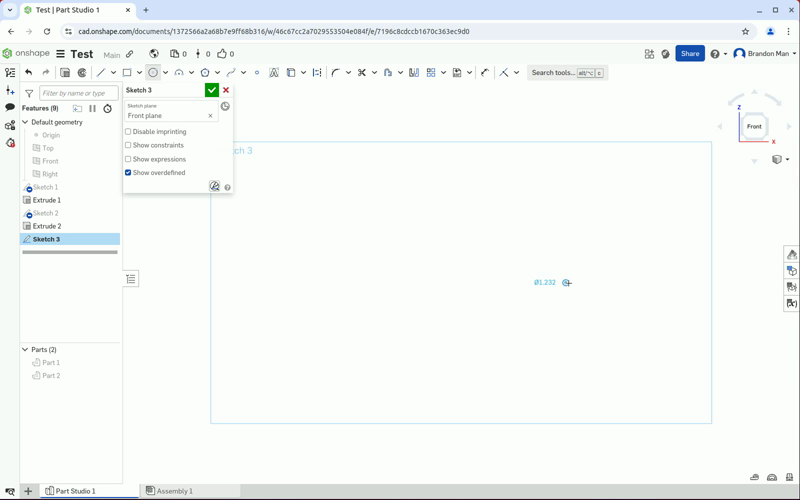
key(esc)
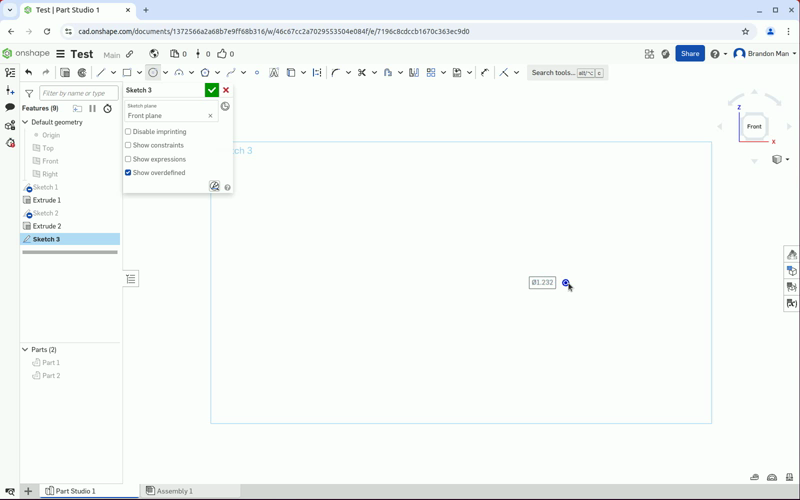
mouse_move(563, 282)
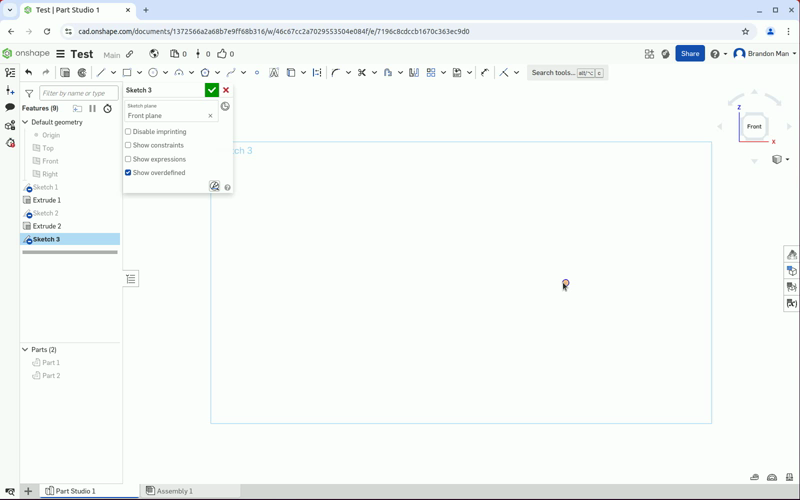
scroll(6)
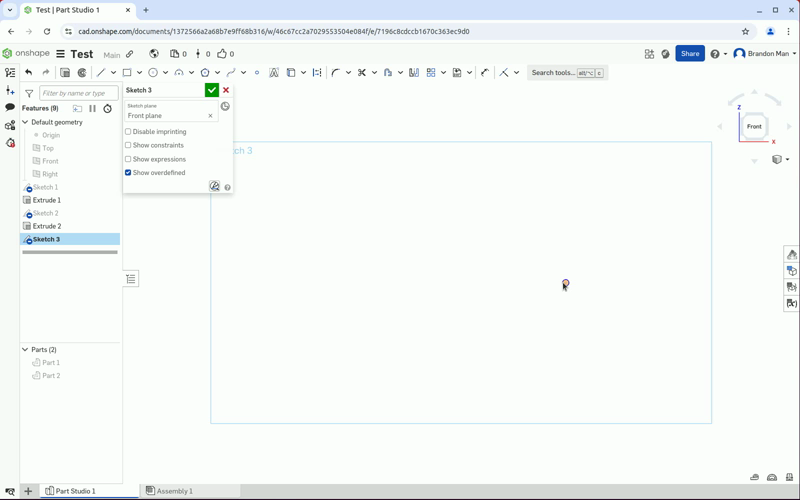
scroll(6)
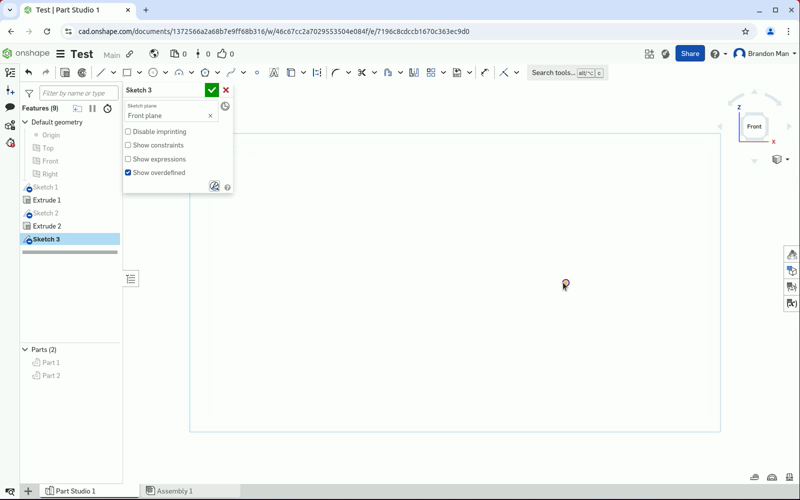
scroll(6)
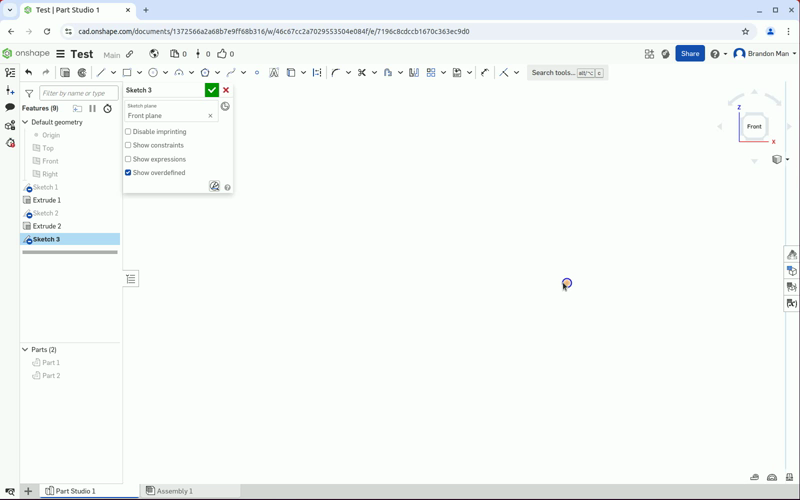
scroll(6)
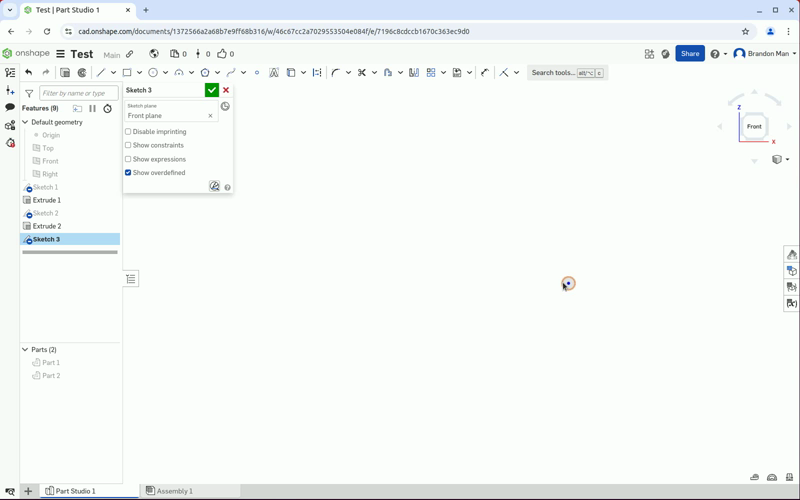
scroll(6)
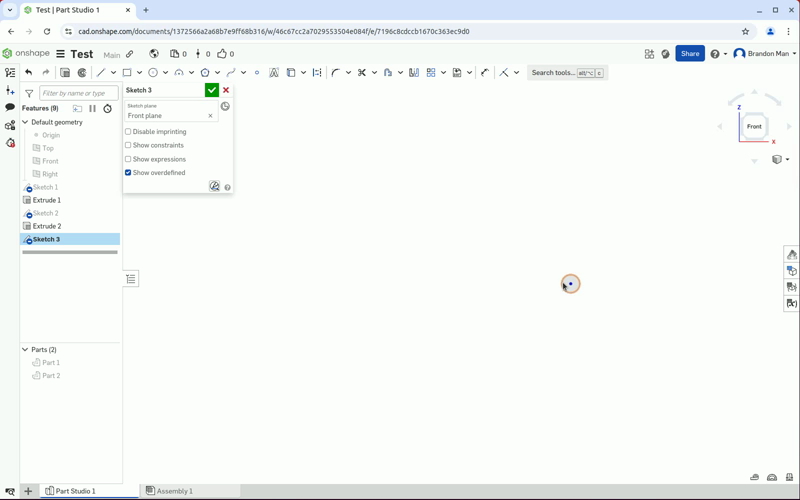
scroll(6)
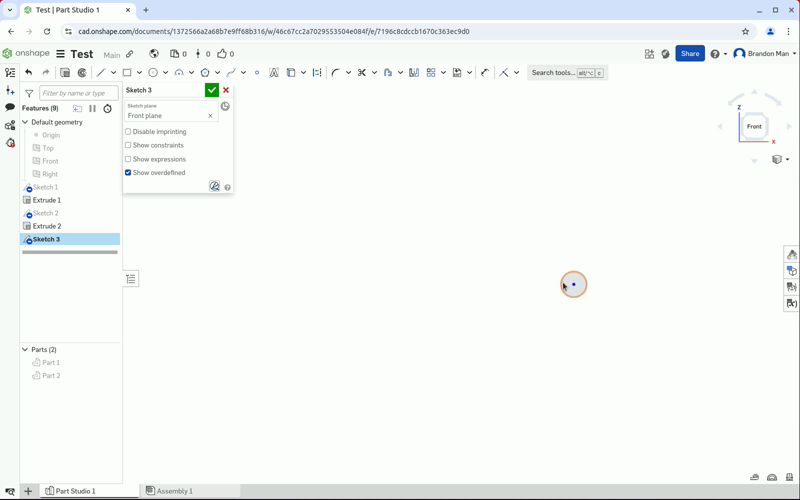
scroll(6)
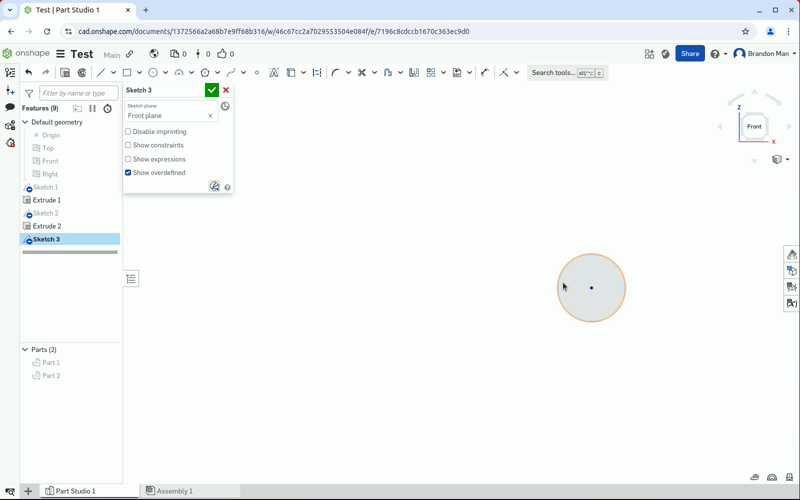
click(563, 282)
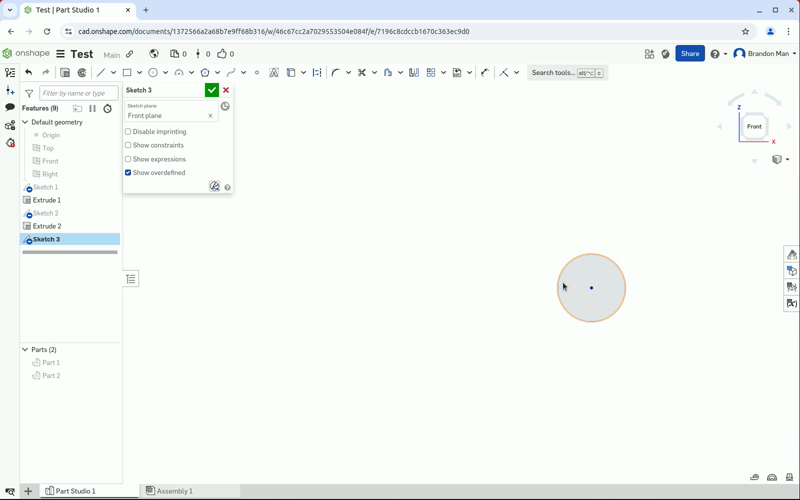
scroll(-6)
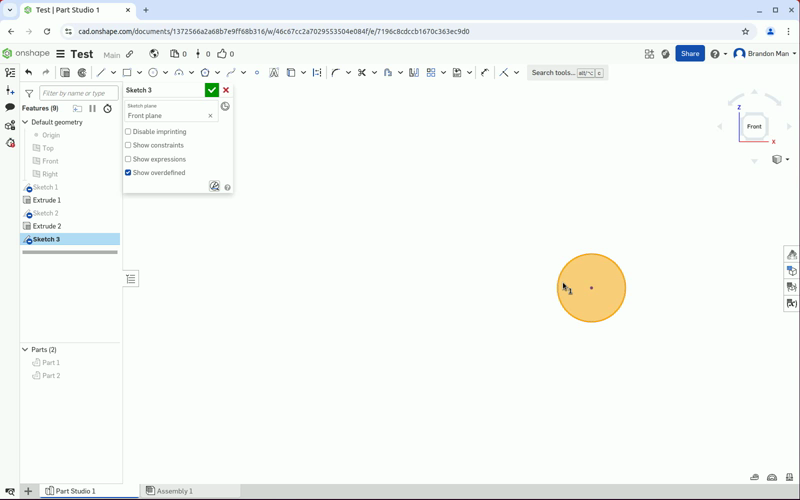
scroll(-6)
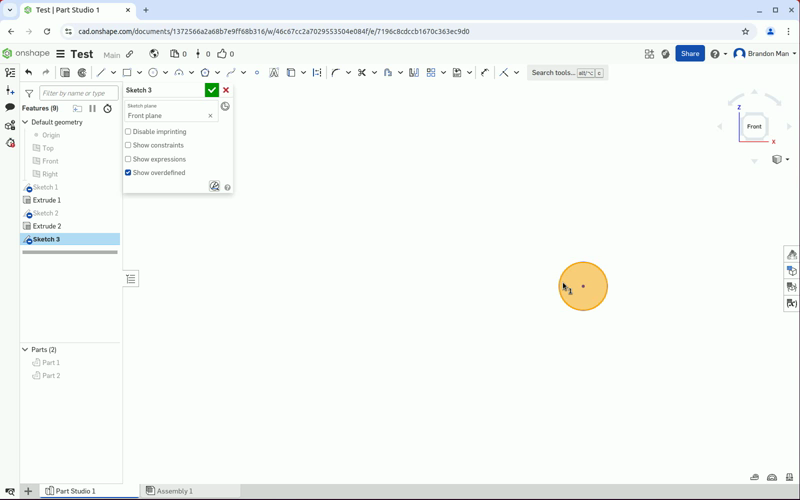
scroll(-6)
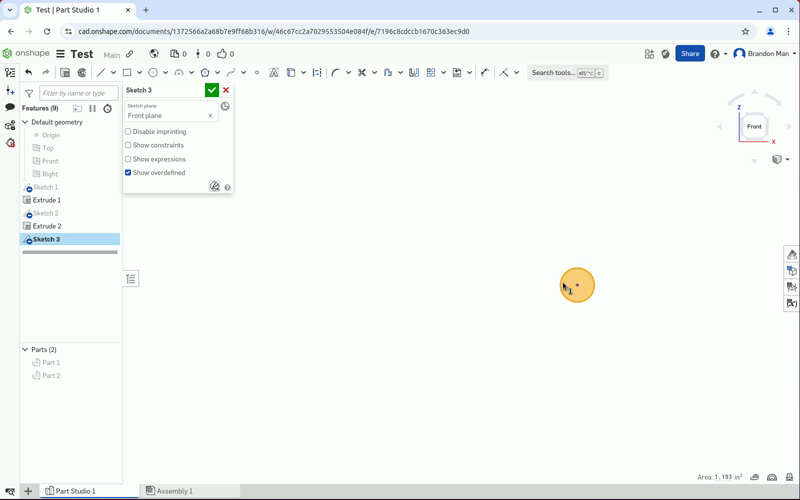
scroll(-6)
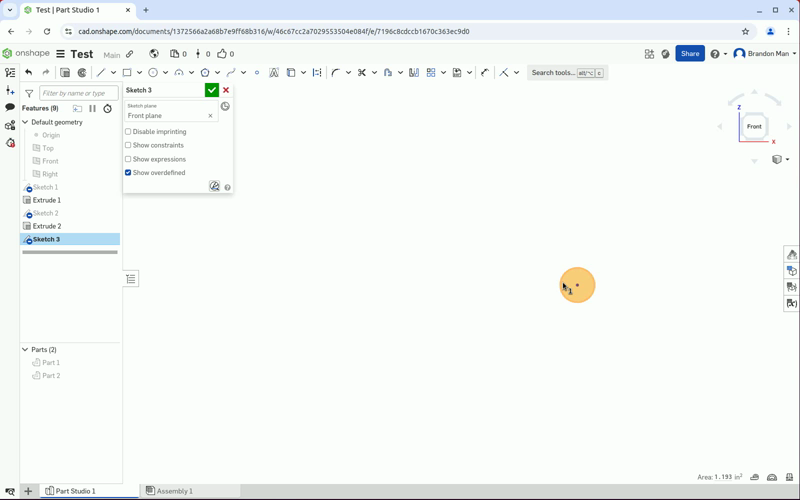
scroll(-6)
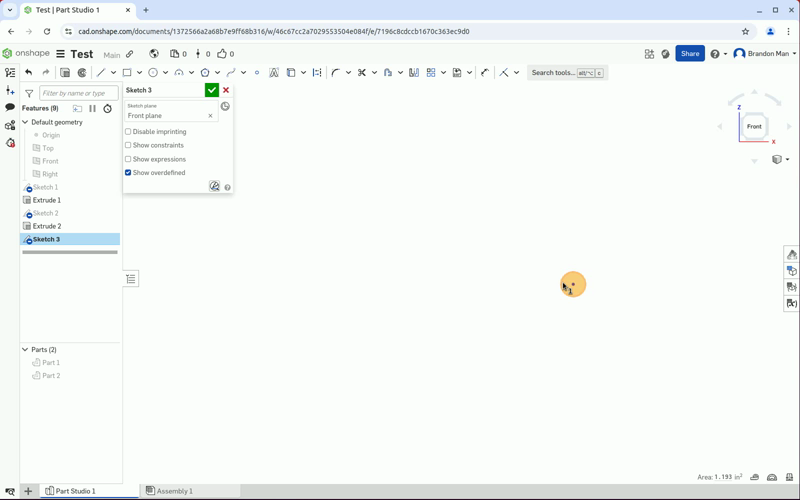
scroll(-6)
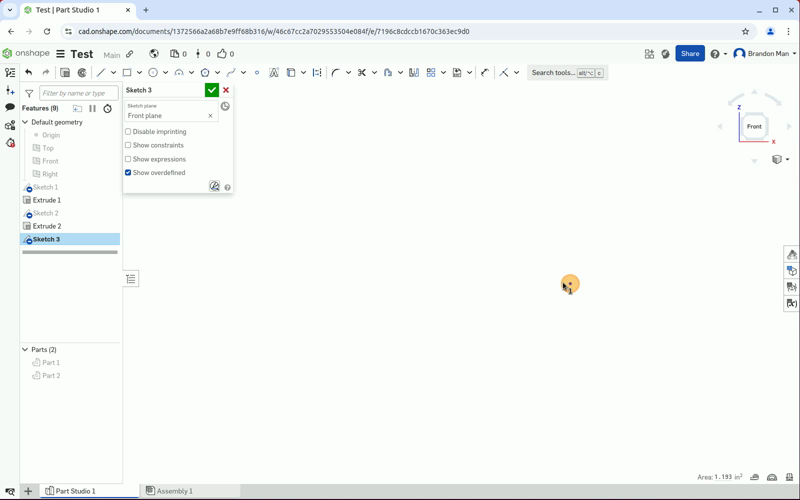
scroll(-6)
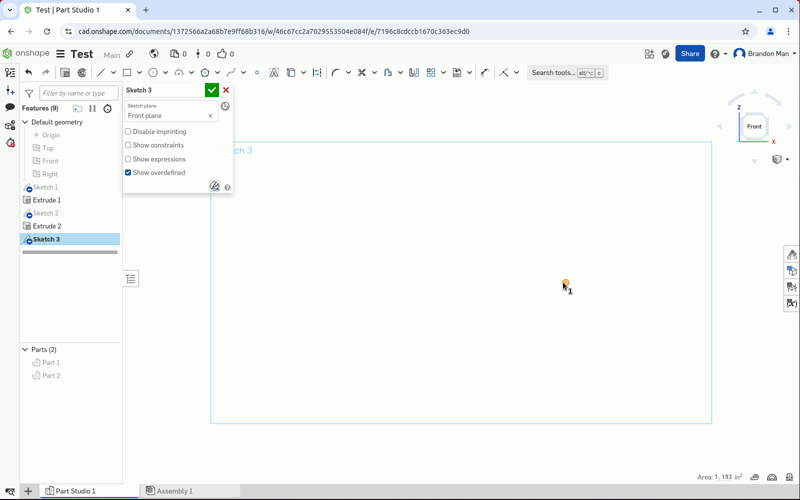
mouse_move(73, 352)
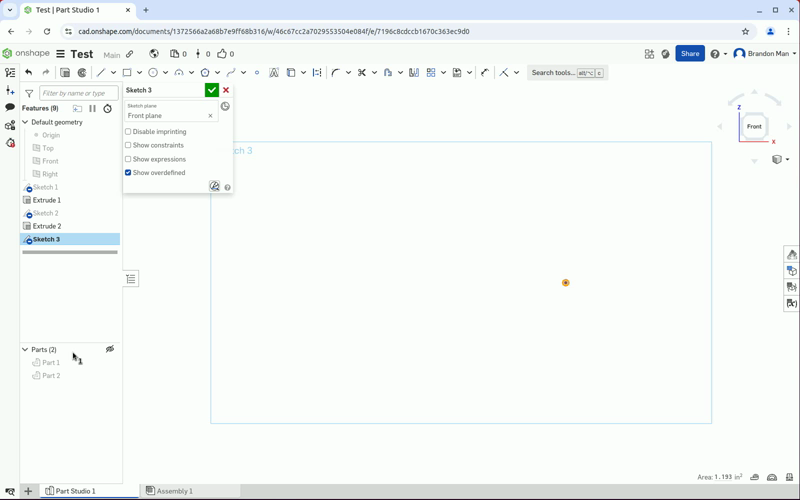
key(shift+y)
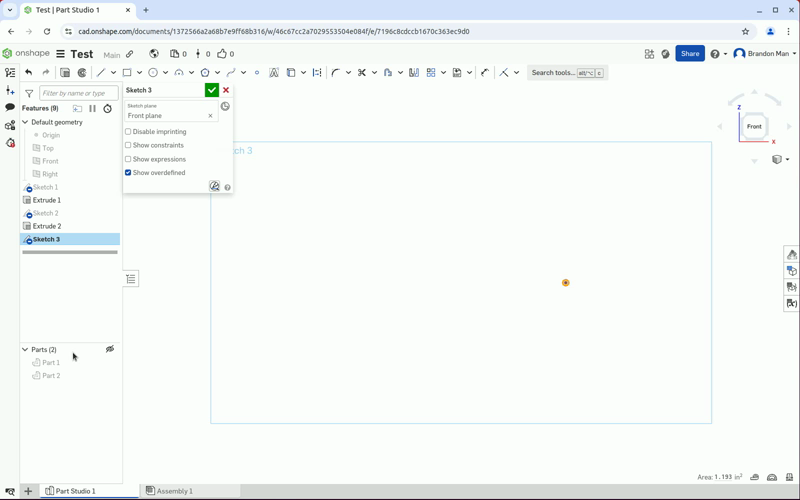
key(shift+e)
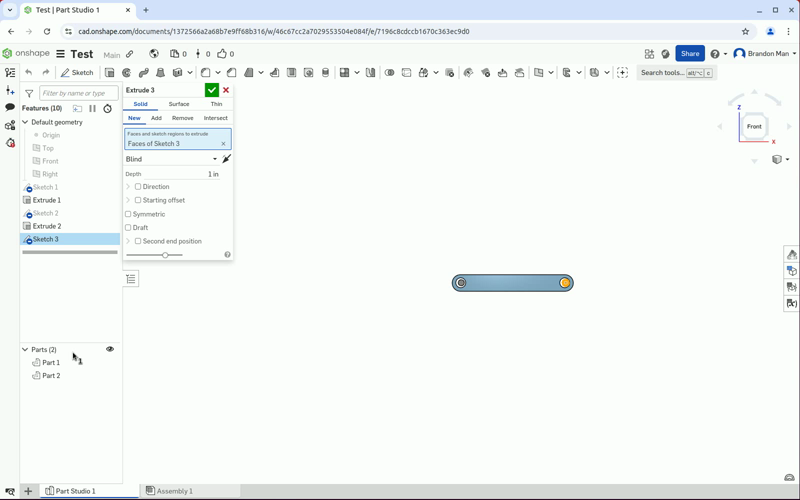
mouse_move(143, 106)
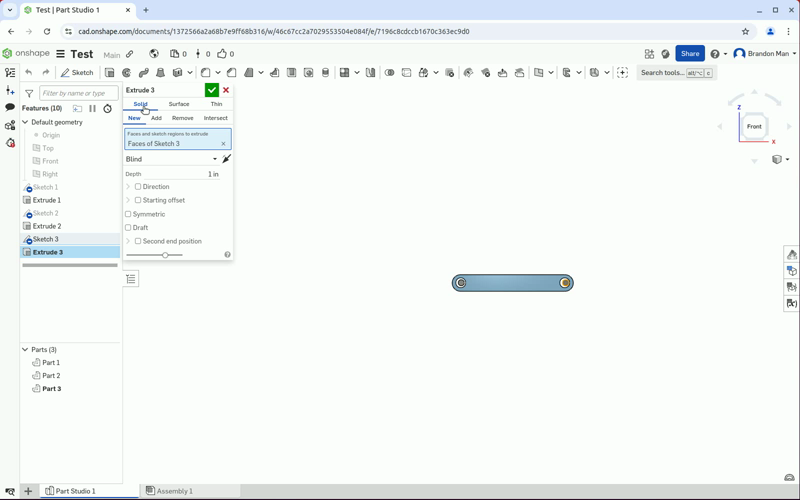
click(143, 106)
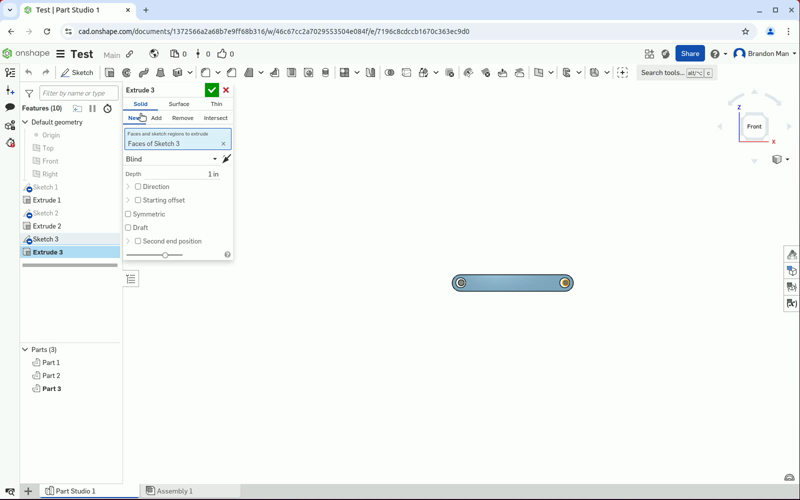
mouse_move(137, 120)
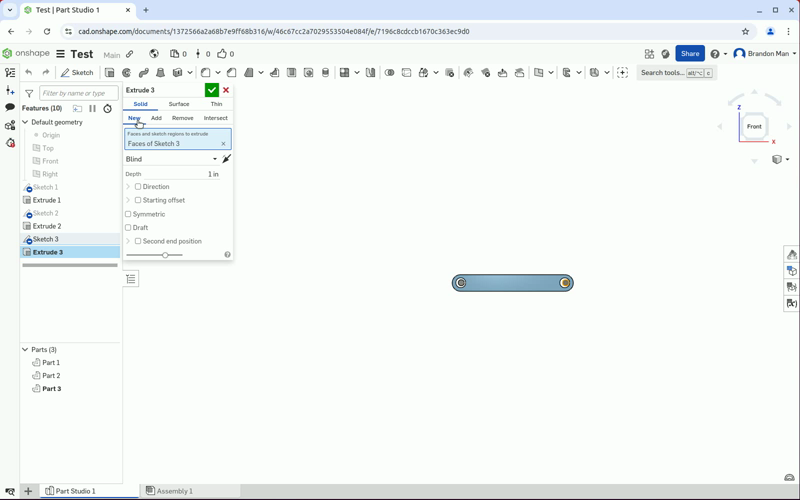
click(137, 120)
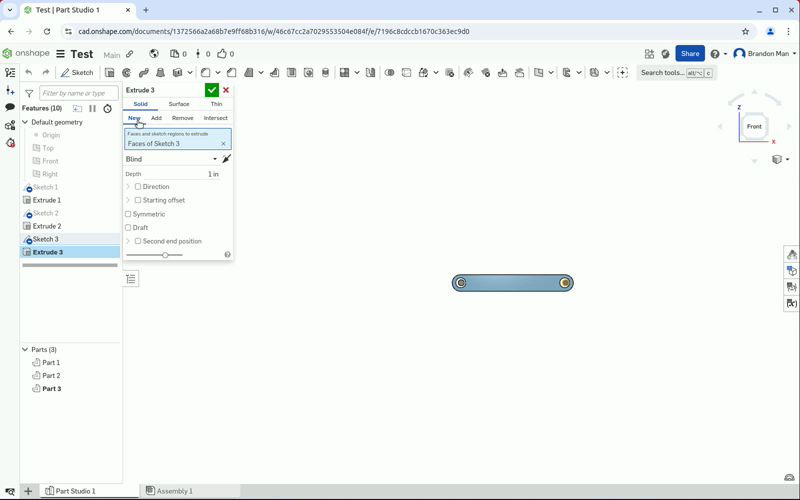
key(tab, 4)
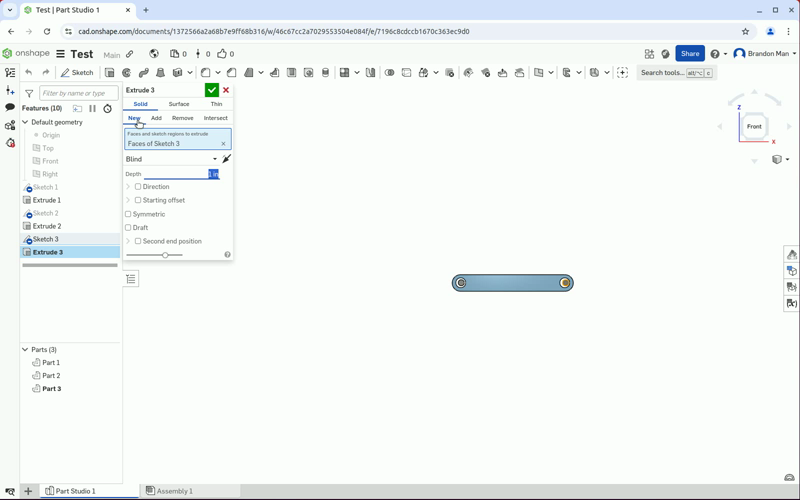
text(2.166)
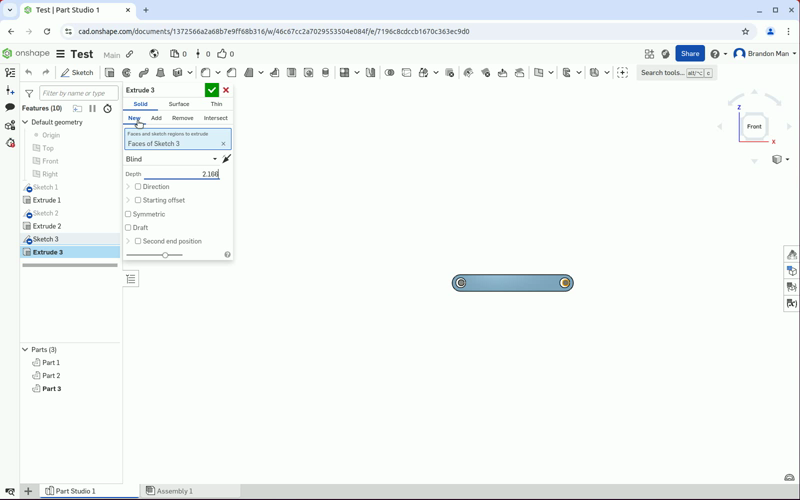
key(enter)
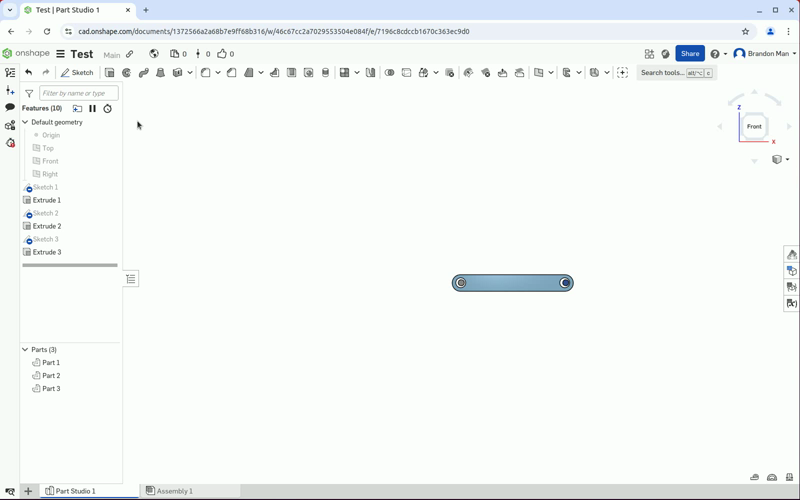
key(shift+h)
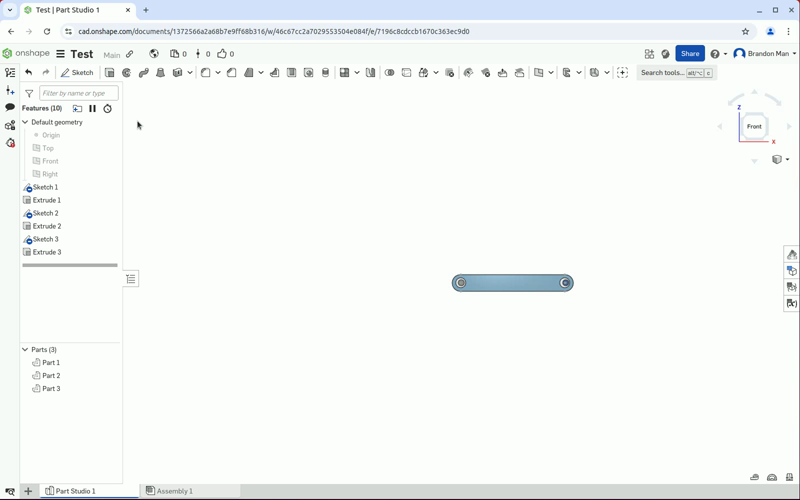
key(shift+h)
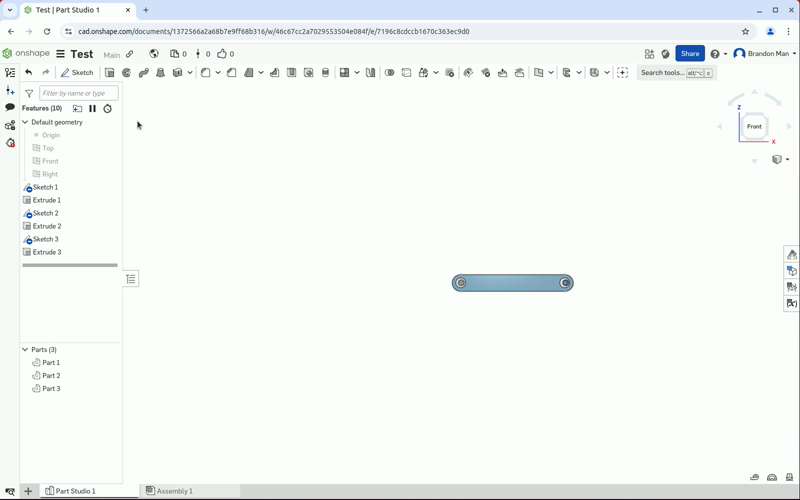
key(shift+7)
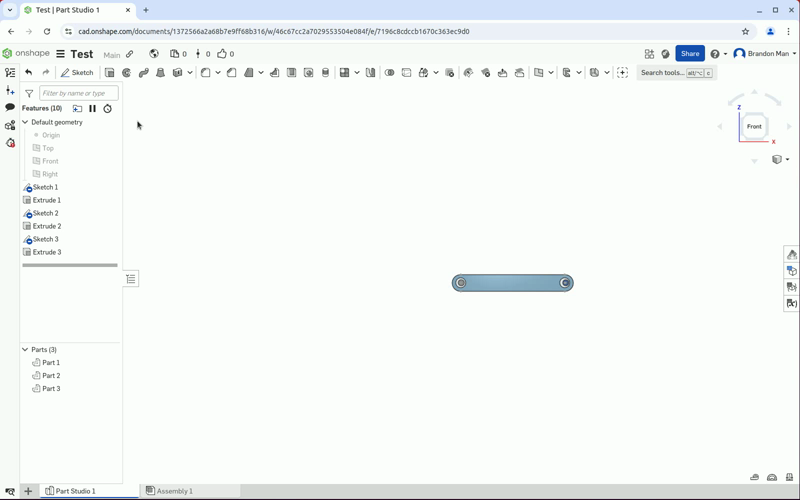
key(left, 2)
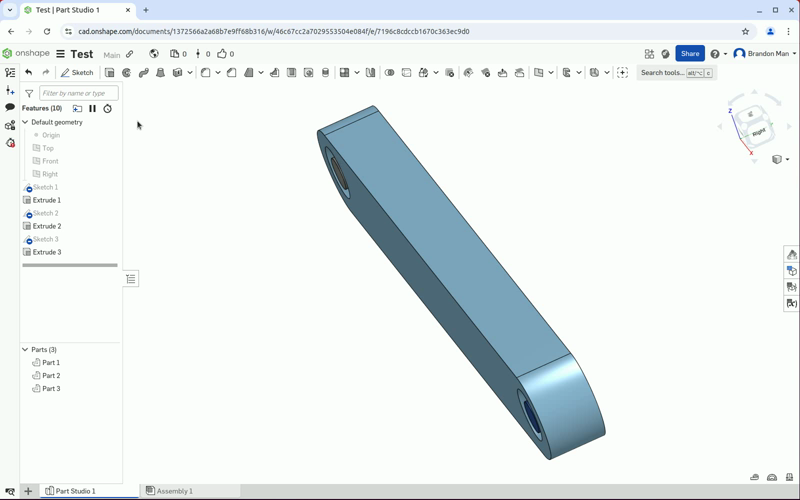
key(down, 2)
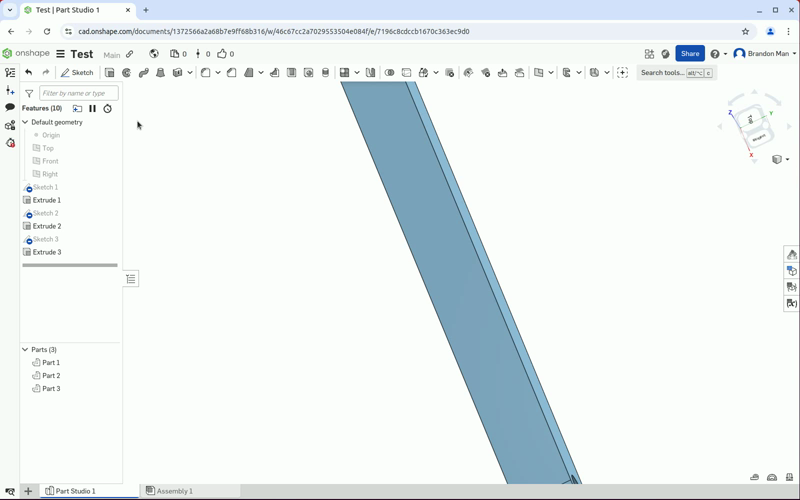
key(up, 2)
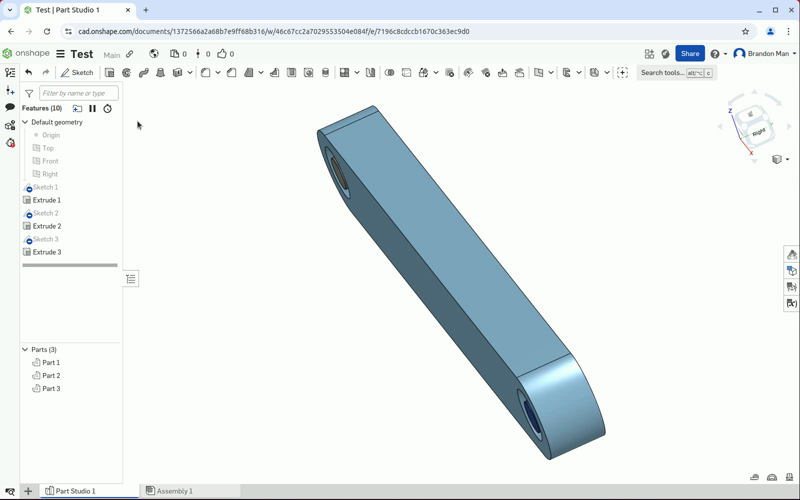
key(right, 2)
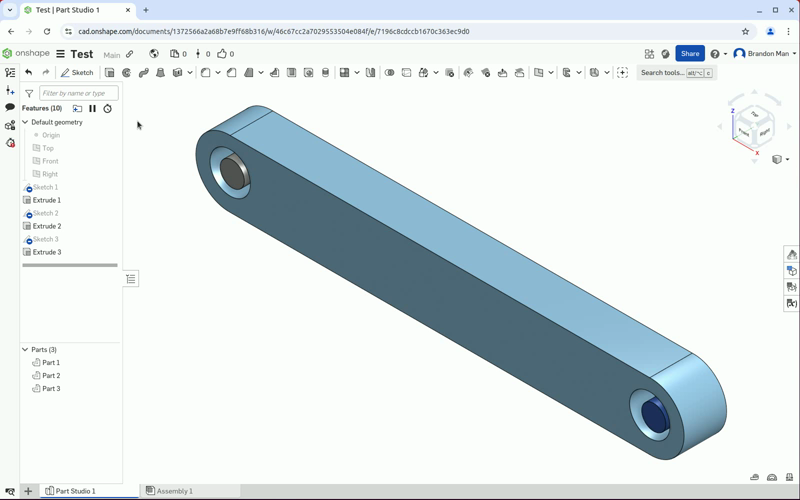
mouse_move(73, 189)
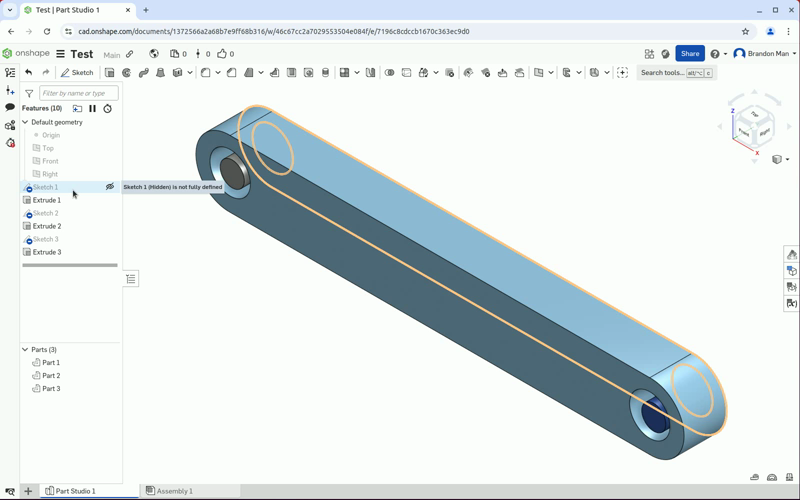
click(73, 189)